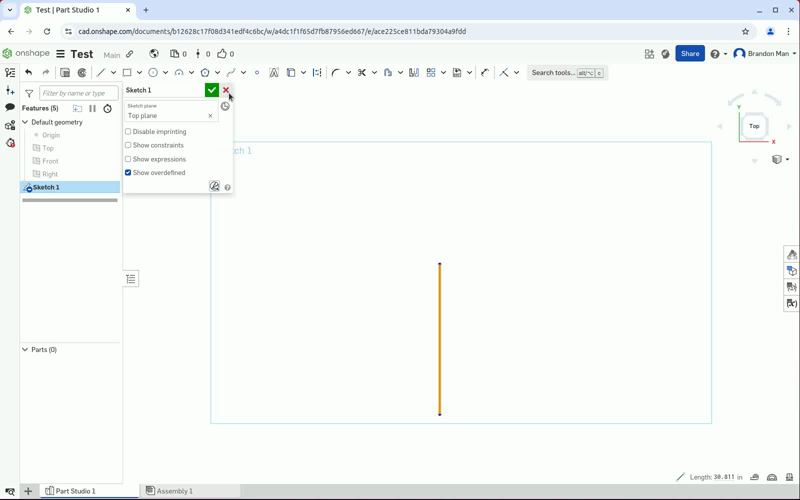
key(shift+h)
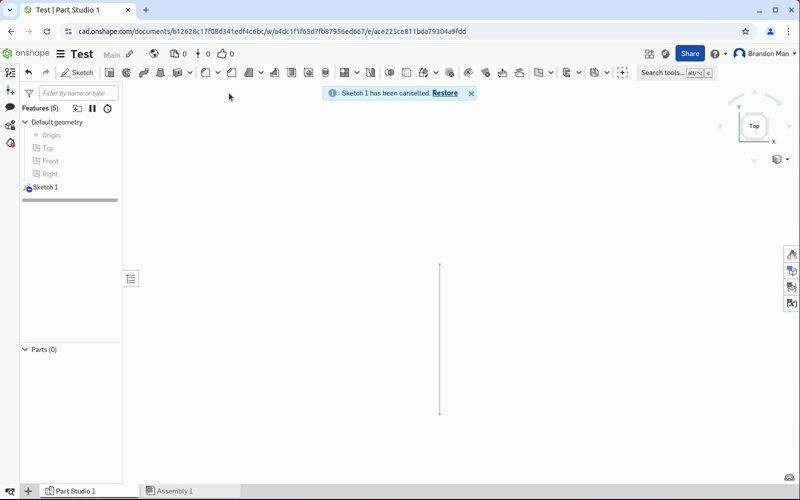
mouse_move(73, 352)
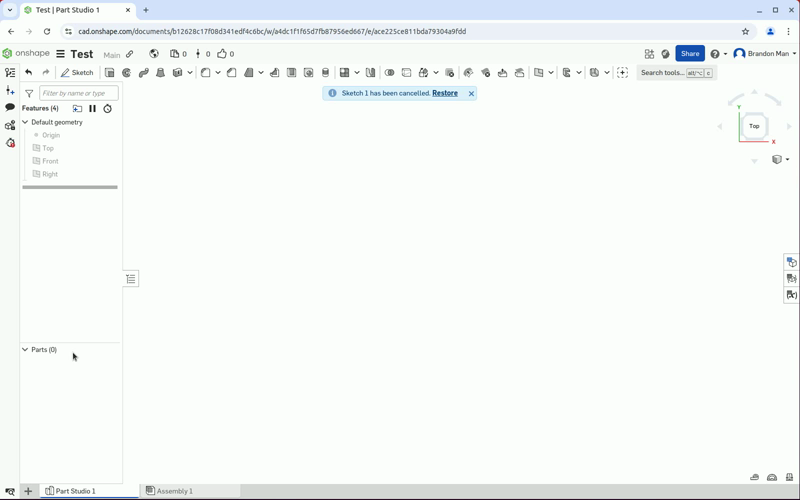
key(y)
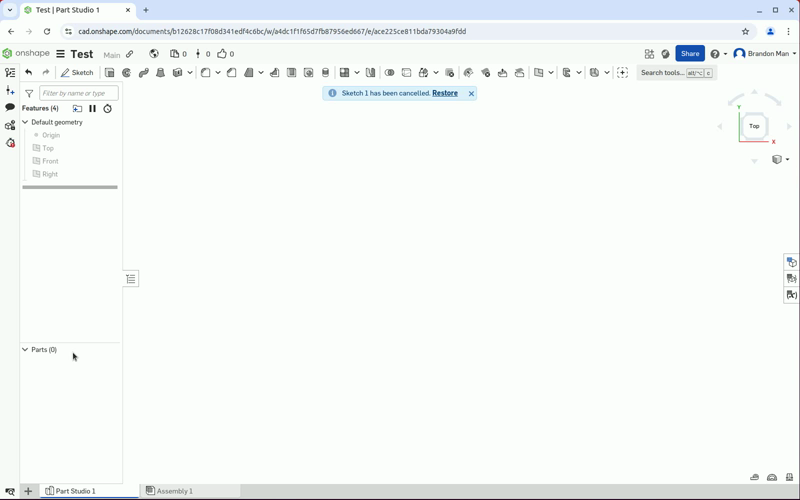
key(shift+p)
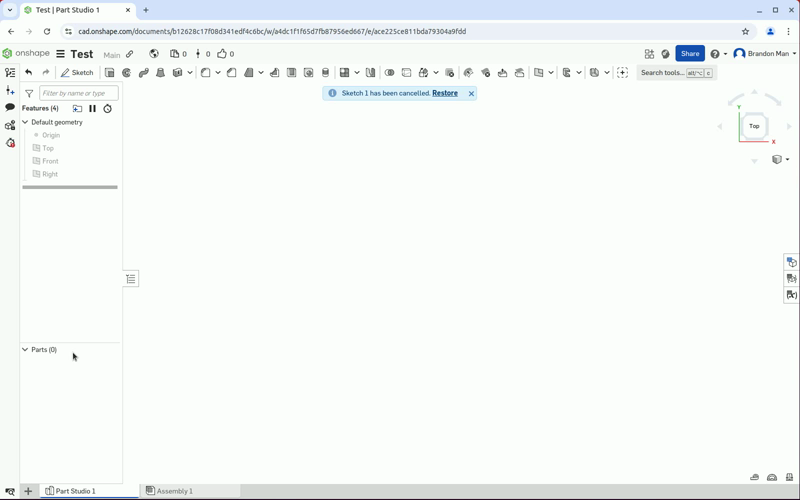
key(space)
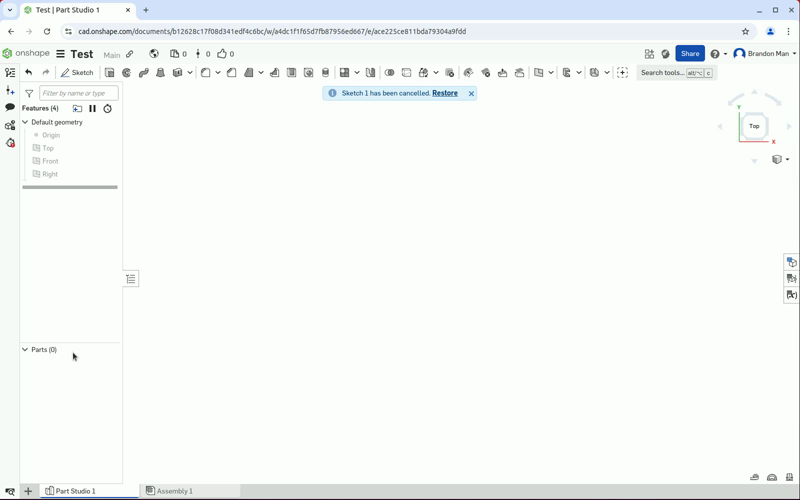
key_down(shift)
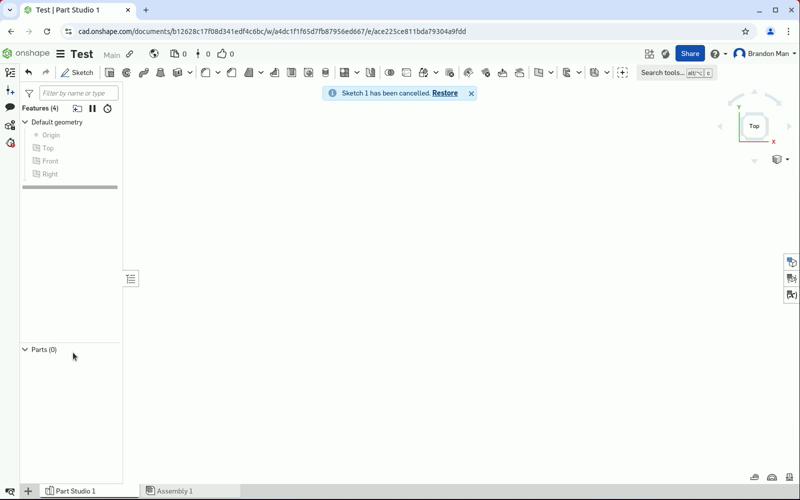
key(up)
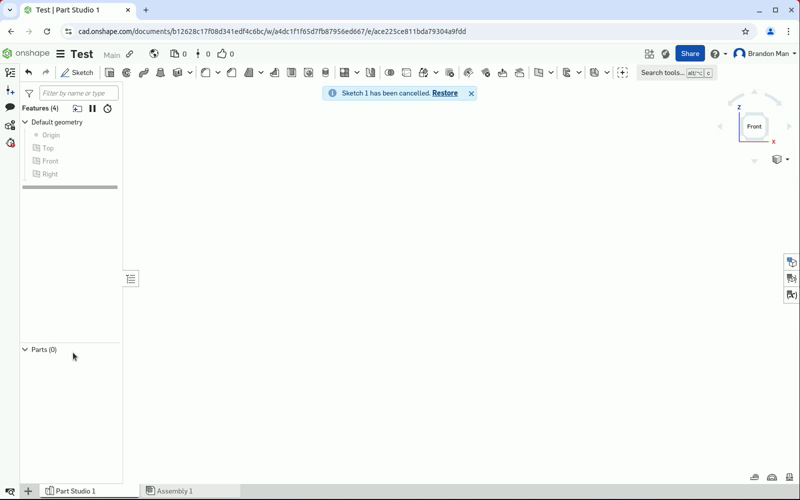
key_up(shift)
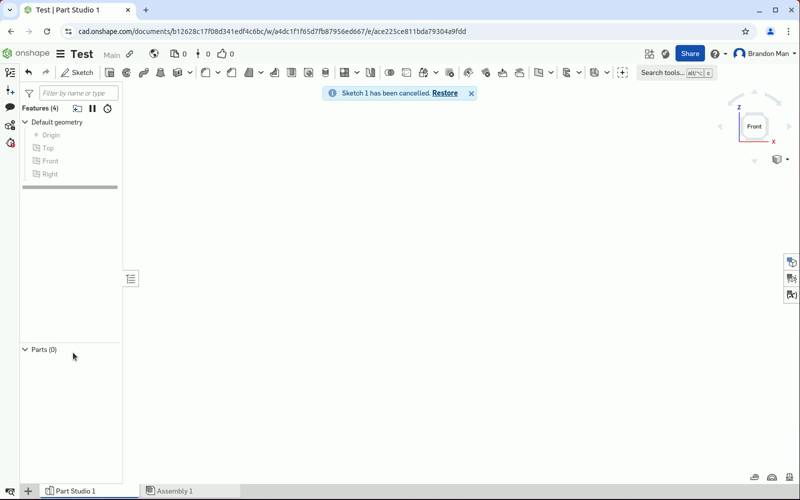
mouse_move(73, 352)
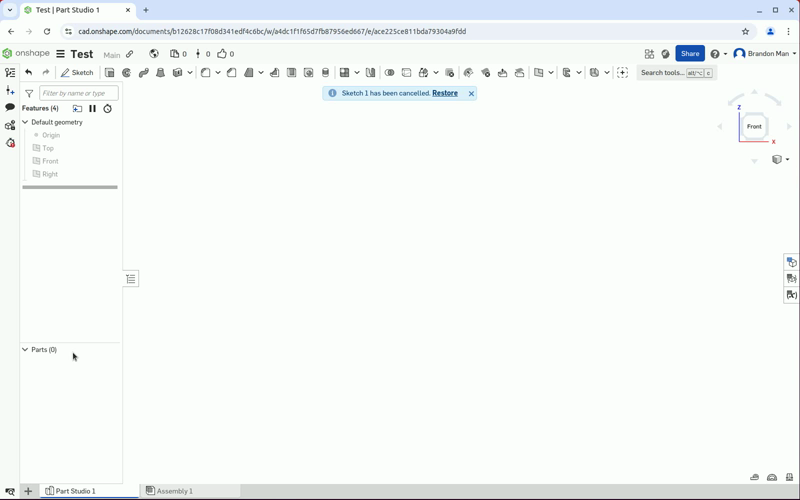
key(shift+y)
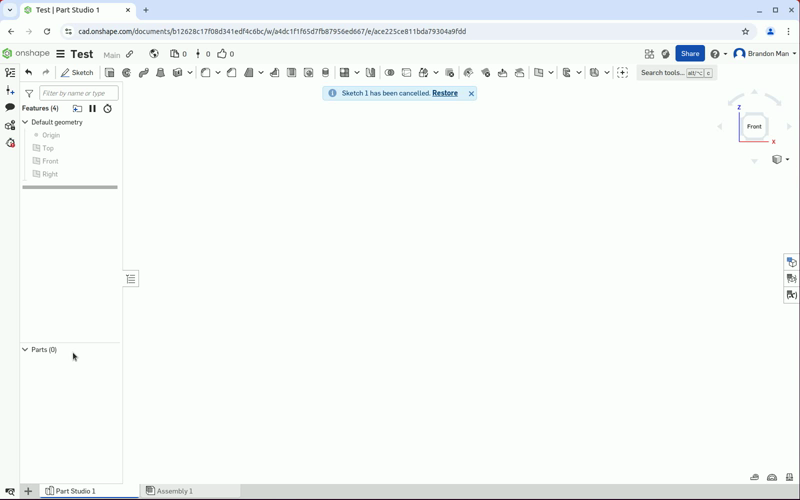
key(shift+s)
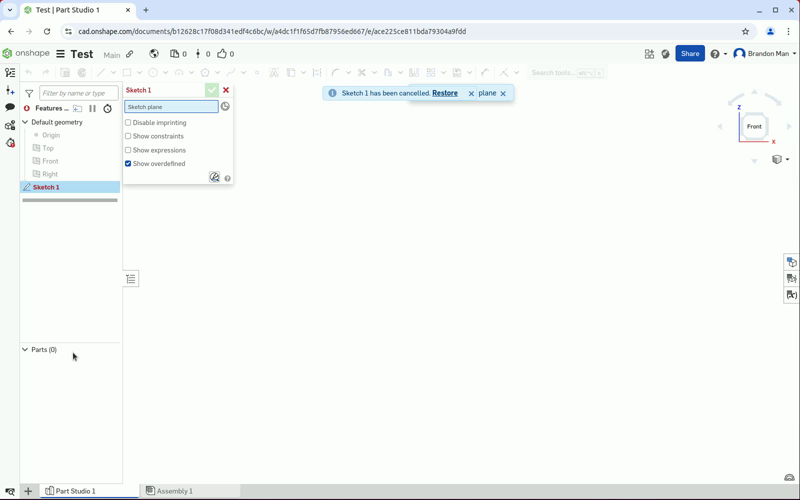
mouse_move(73, 163)
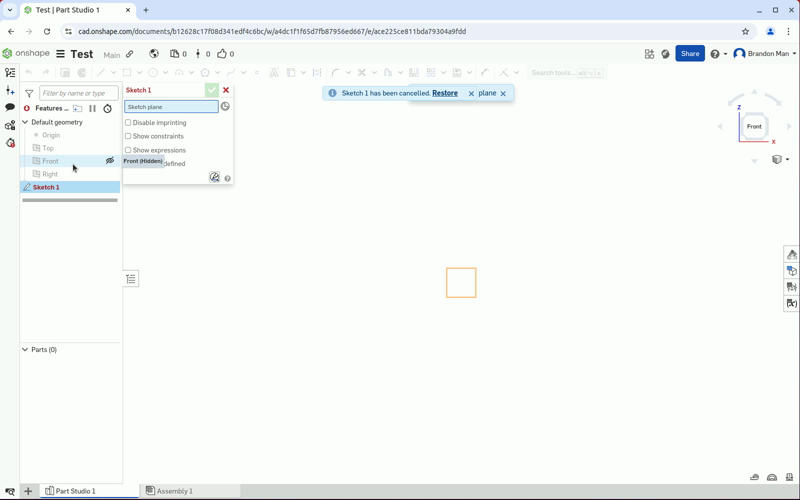
click(73, 163)
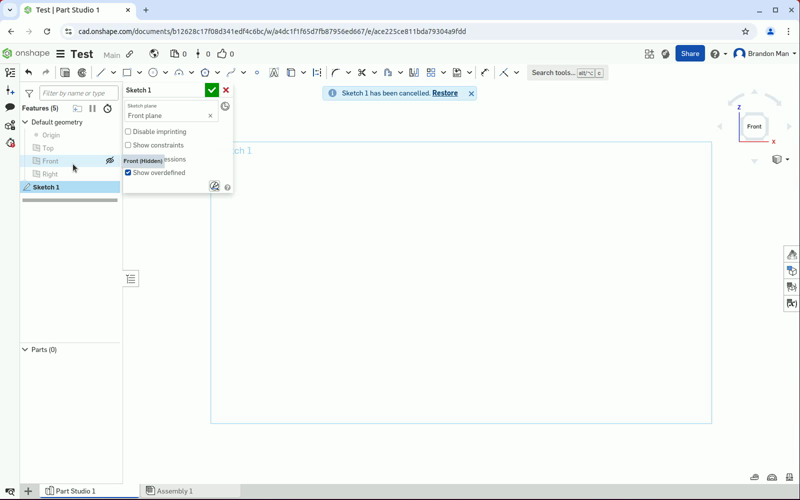
mouse_move(73, 352)
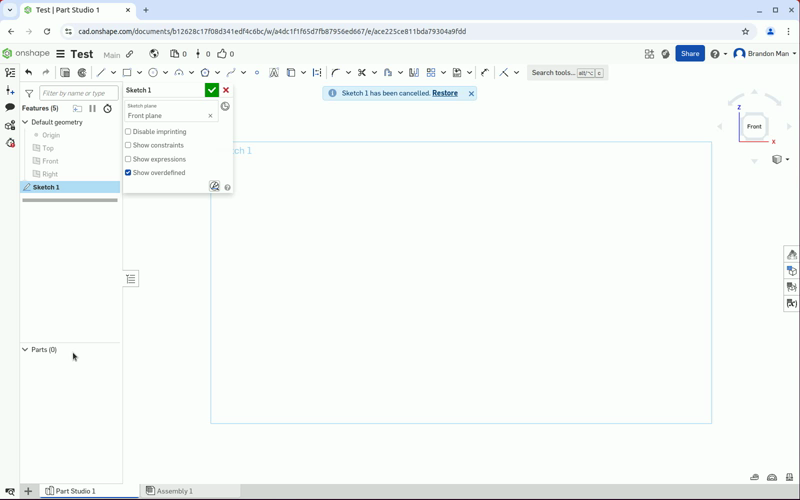
key(y)
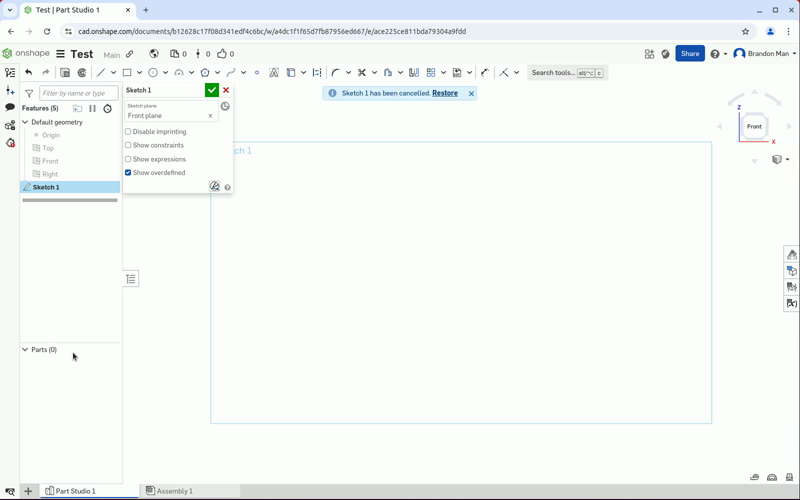
key(l)
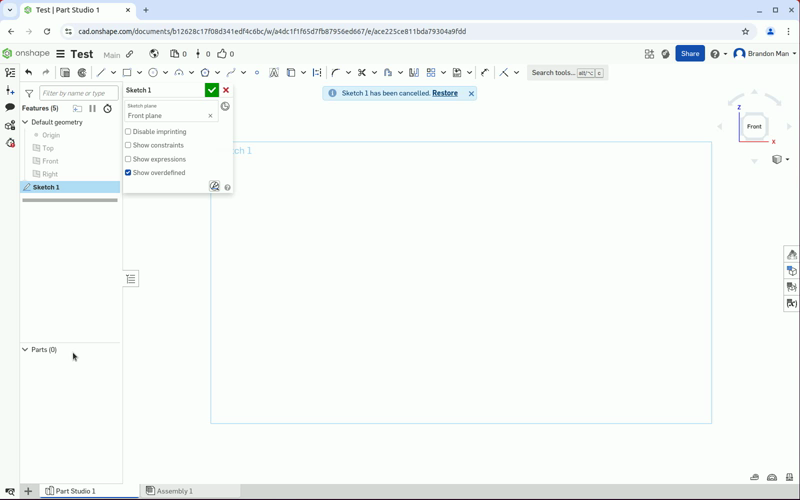
key_down(shift)
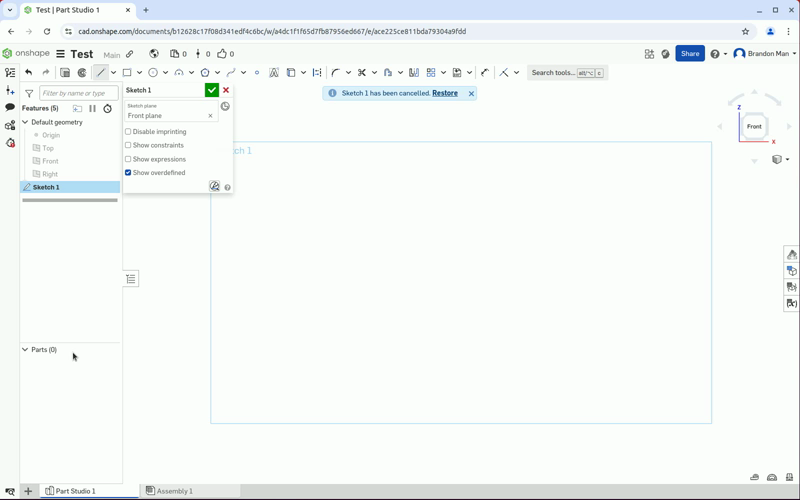
mouse_move(384, 293)
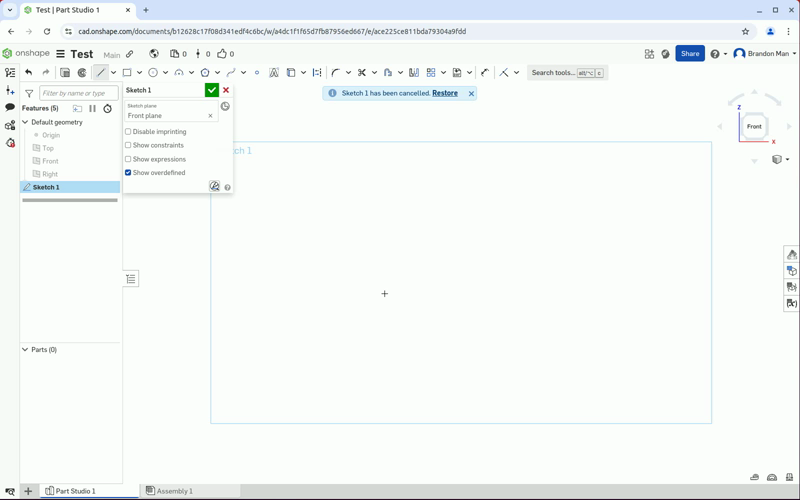
click(384, 293)
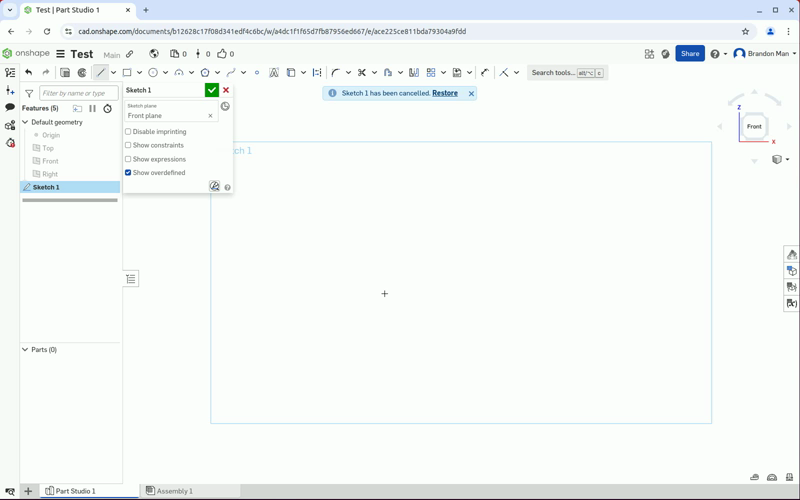
key_up(shift)
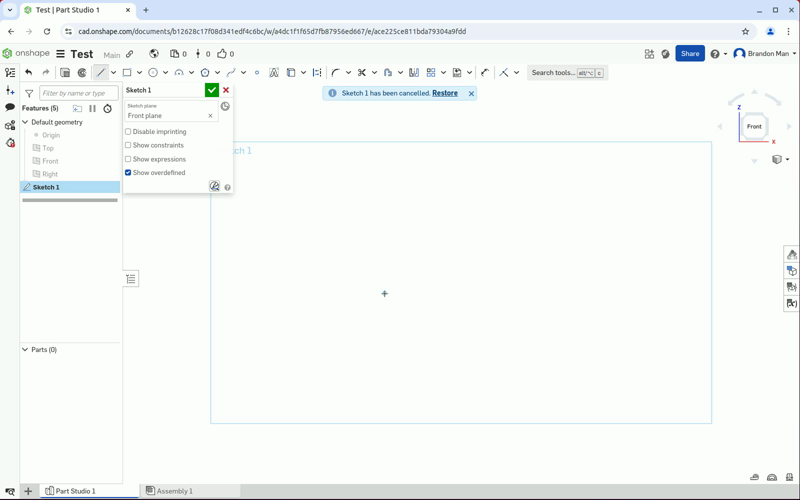
key_down(shift)
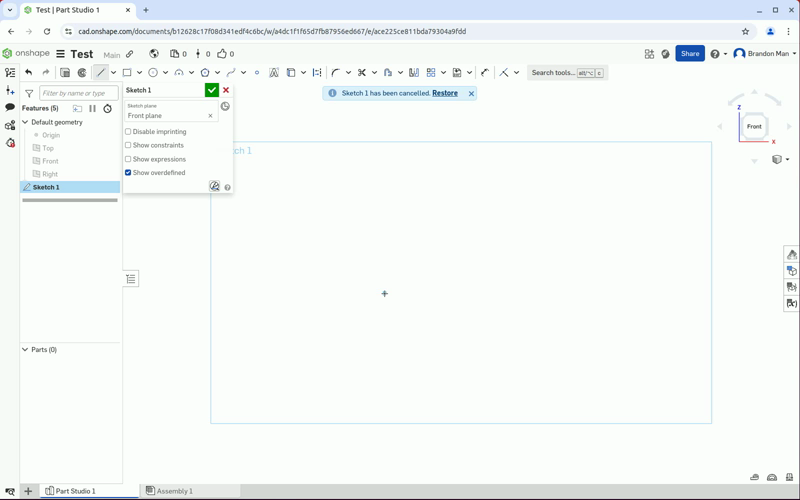
mouse_move(414, 293)
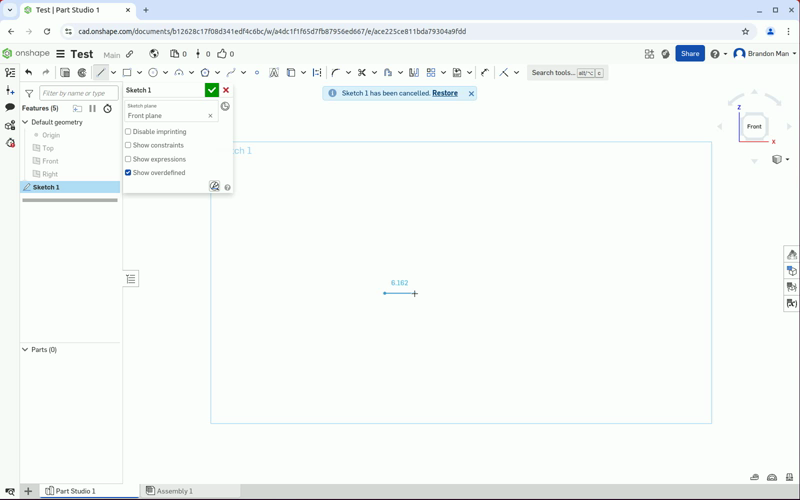
mouse_move(387, 293)
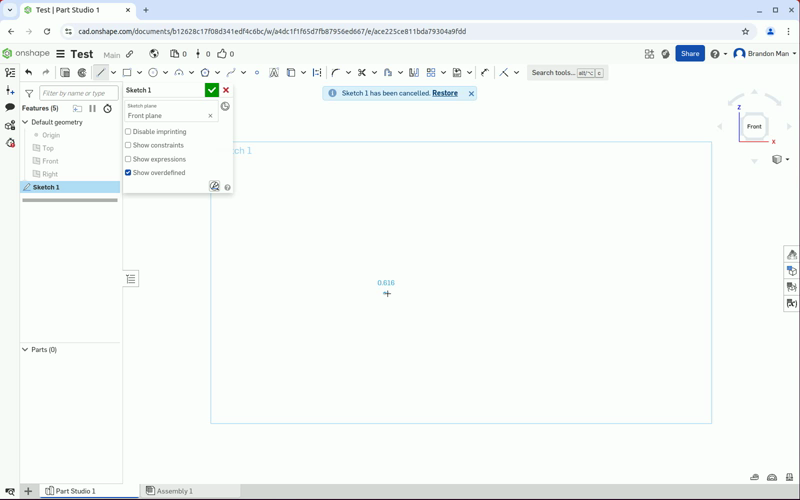
scroll(6)
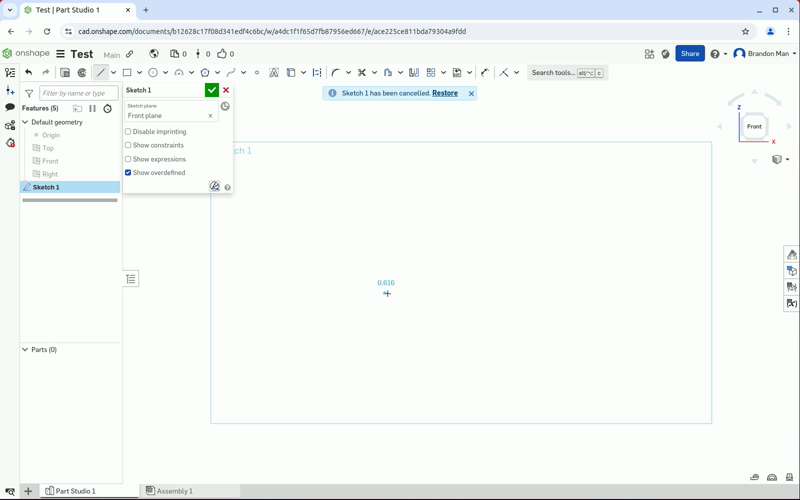
scroll(6)
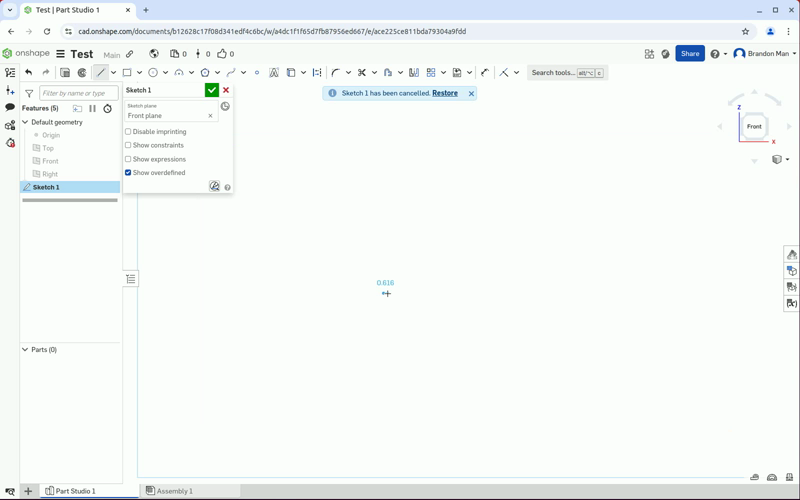
scroll(6)
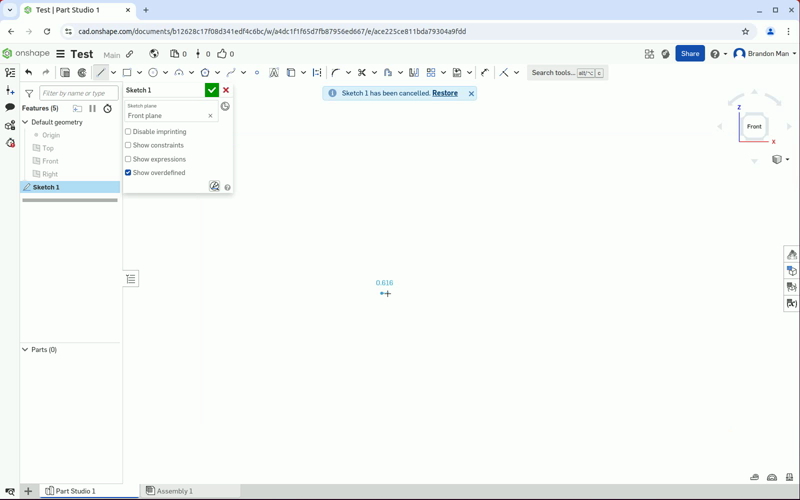
scroll(6)
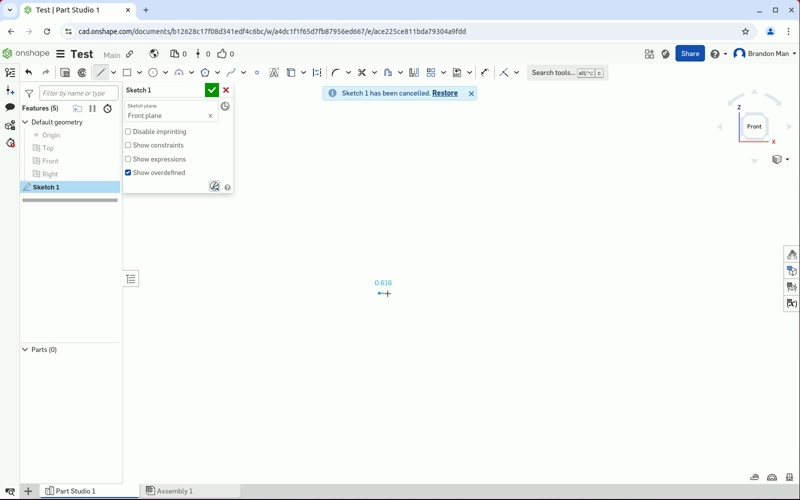
scroll(6)
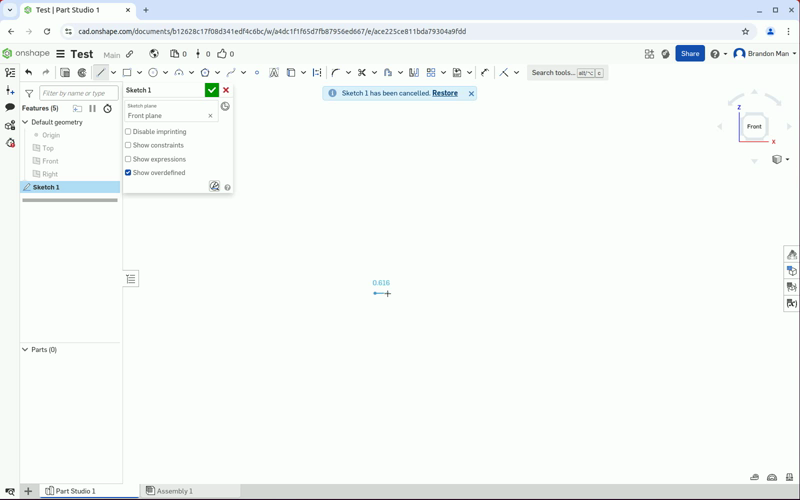
scroll(6)
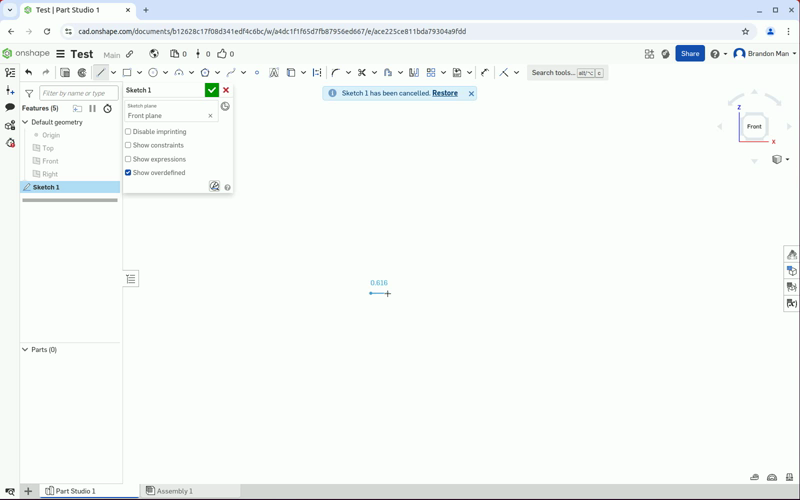
scroll(6)
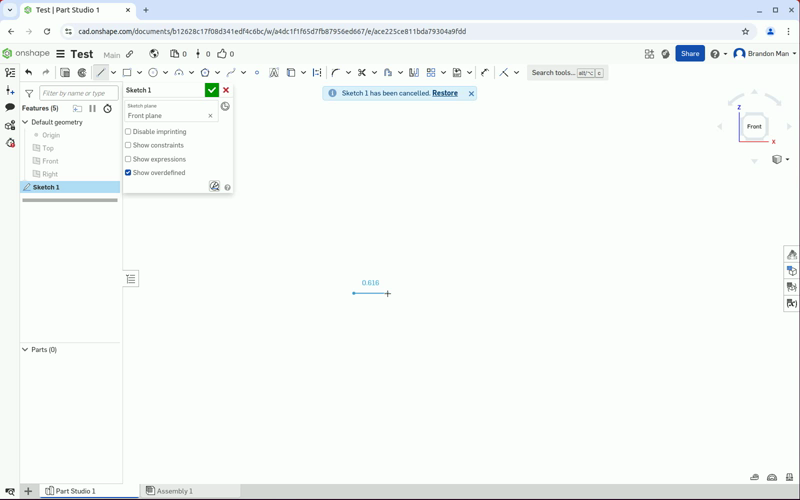
click(387, 293)
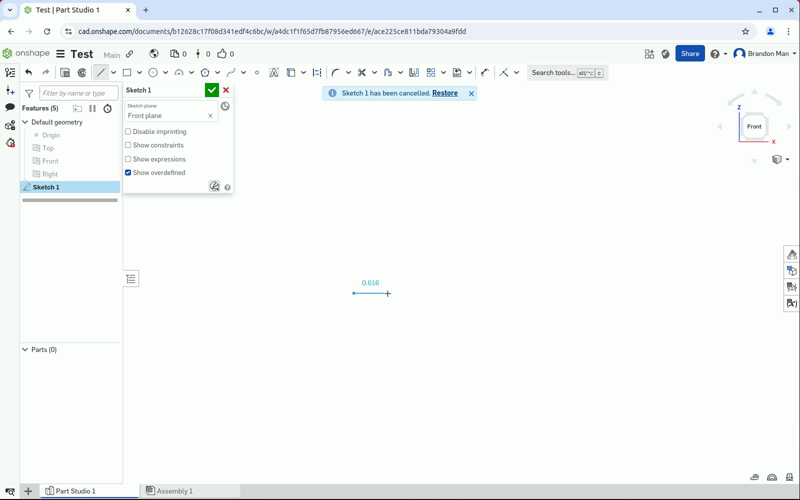
scroll(-6)
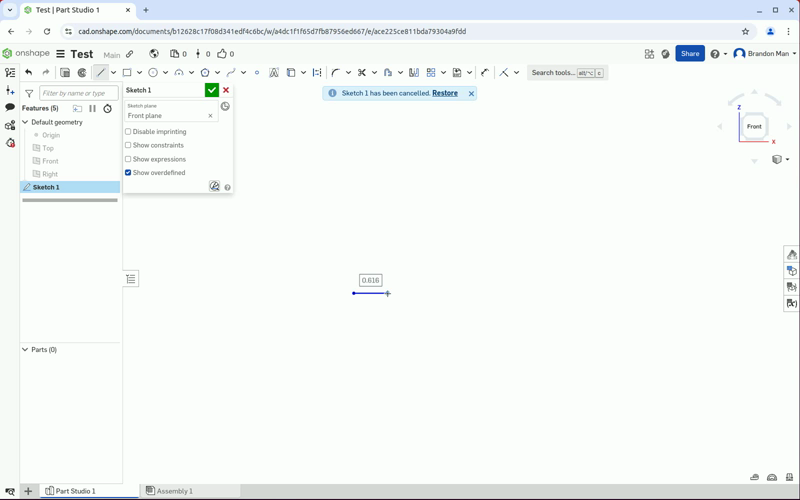
scroll(-6)
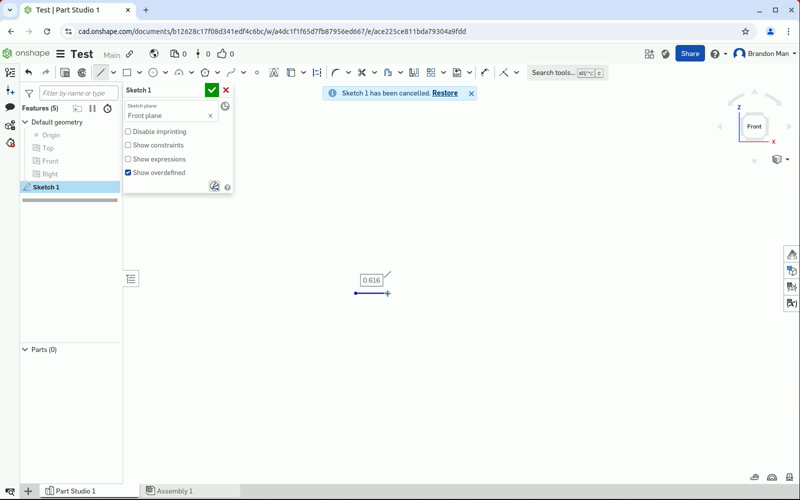
scroll(-6)
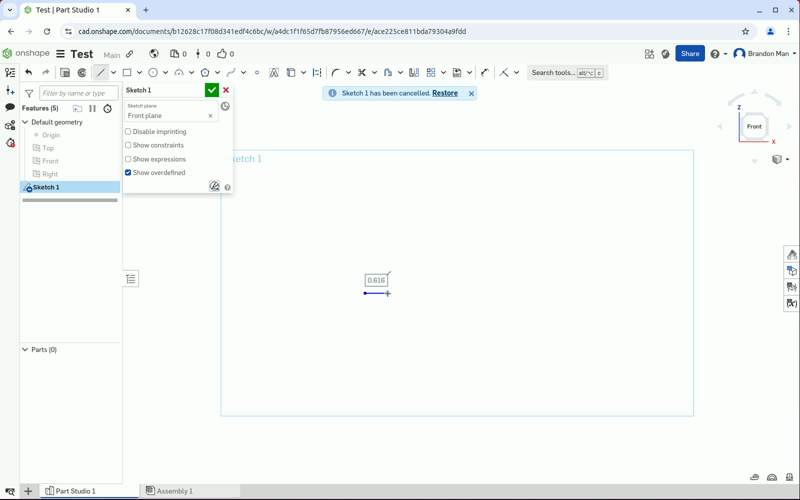
scroll(-6)
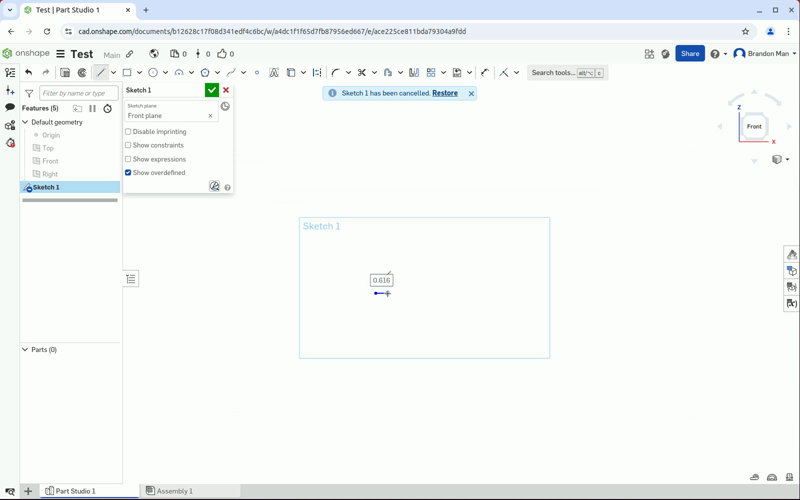
scroll(-6)
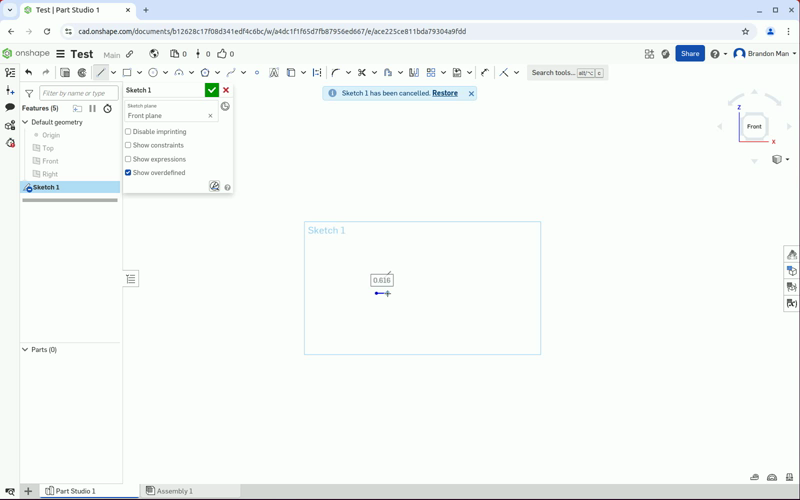
scroll(-6)
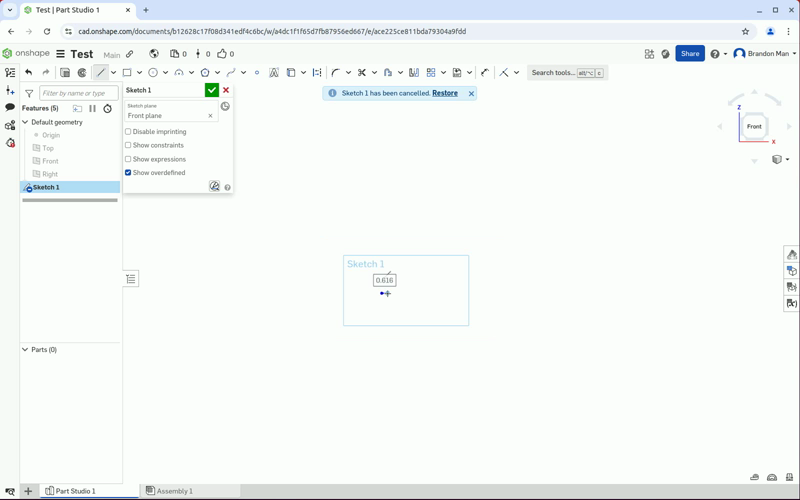
scroll(-6)
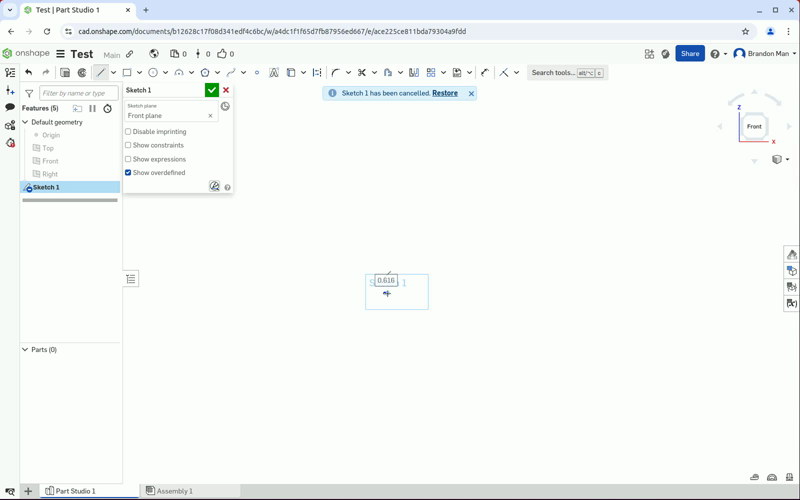
key_up(shift)
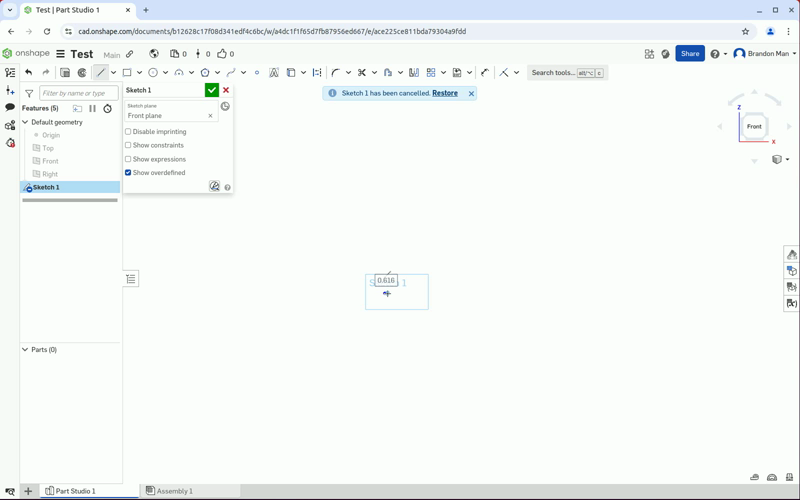
key(esc)
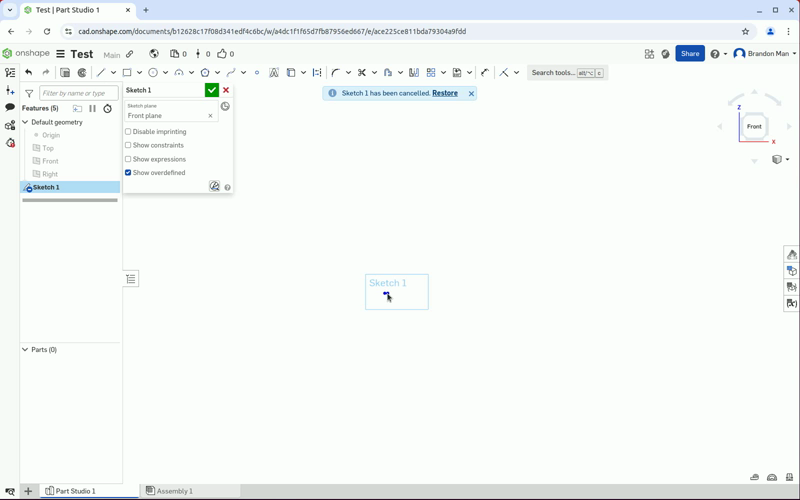
key(a)
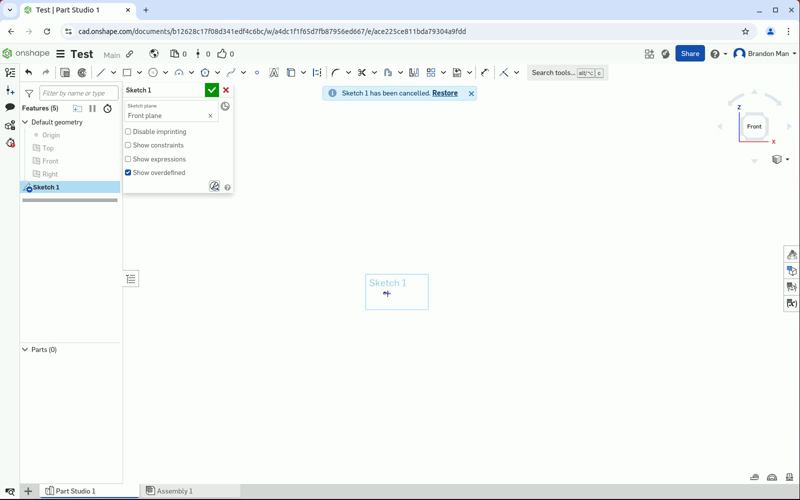
mouse_move(387, 293)
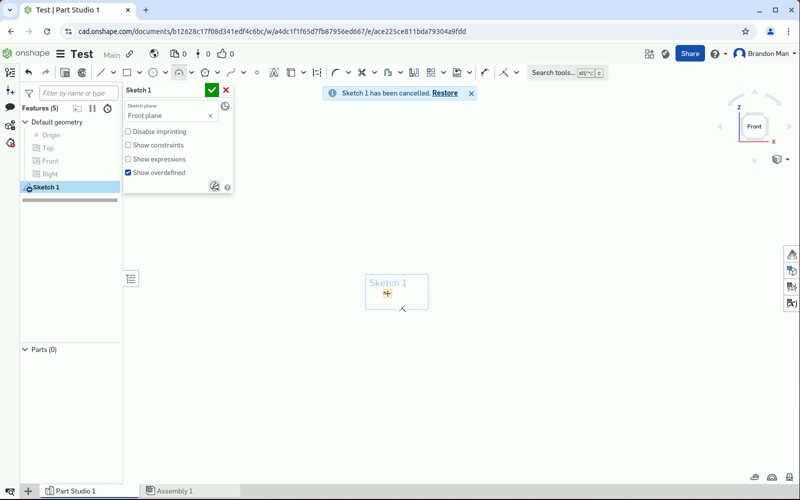
scroll(6)
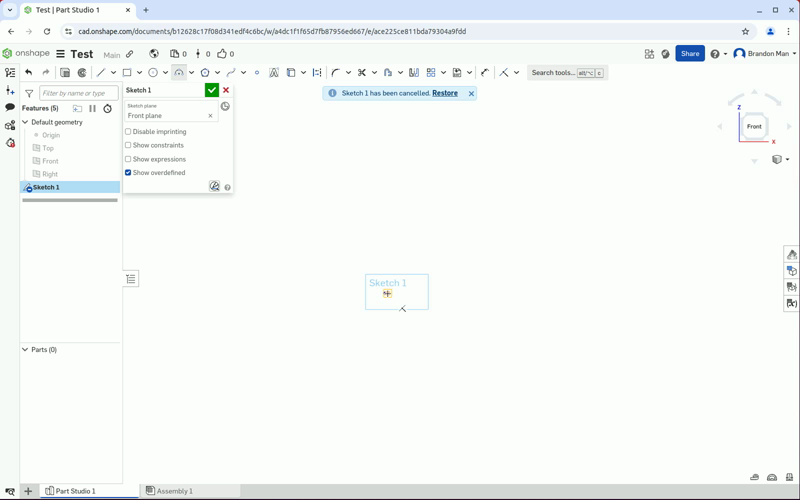
scroll(6)
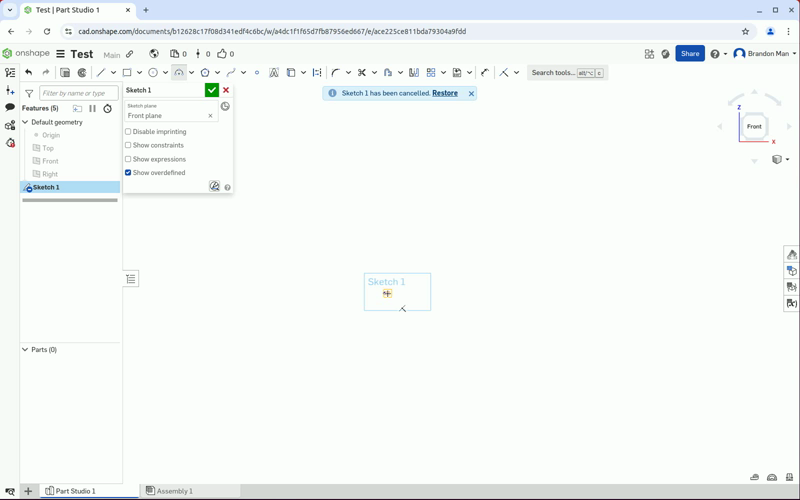
scroll(6)
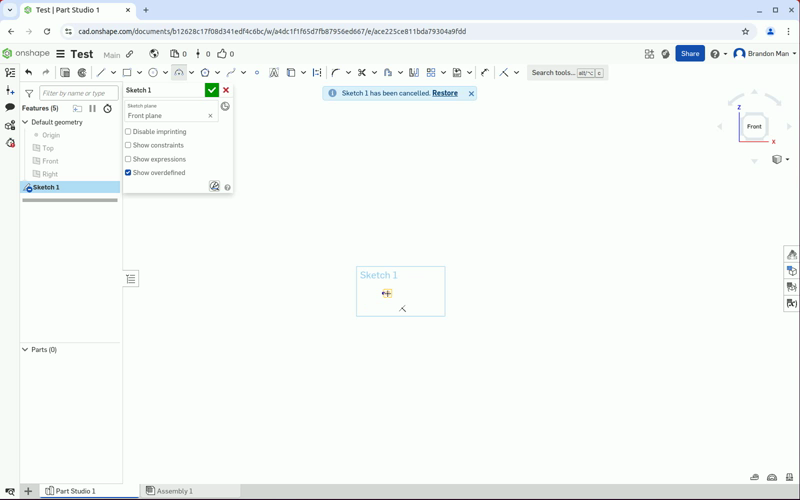
scroll(6)
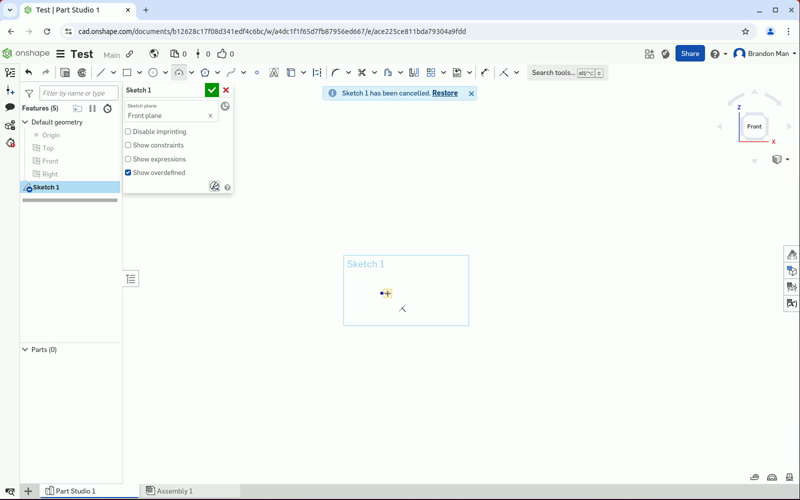
scroll(6)
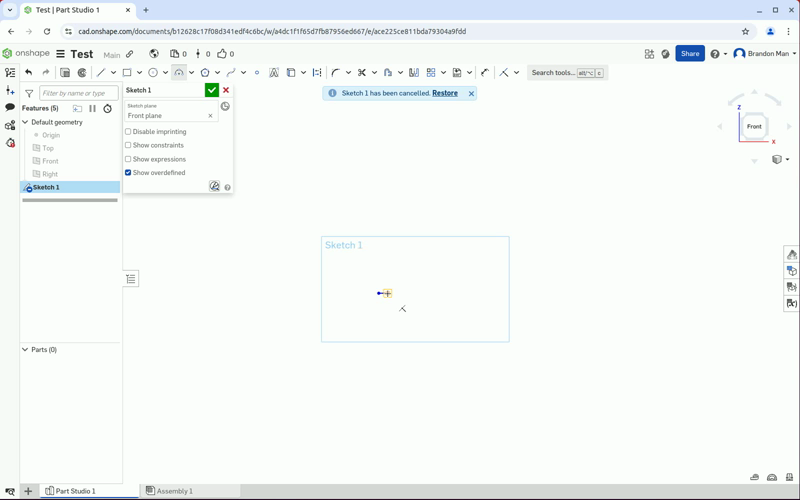
scroll(6)
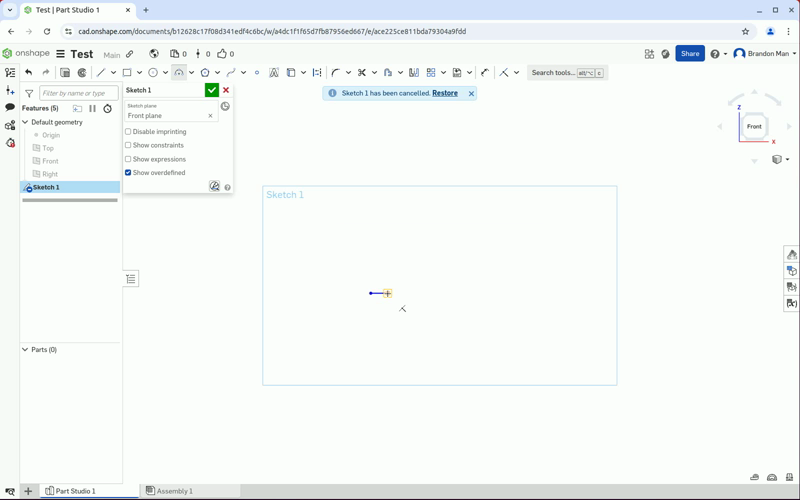
scroll(6)
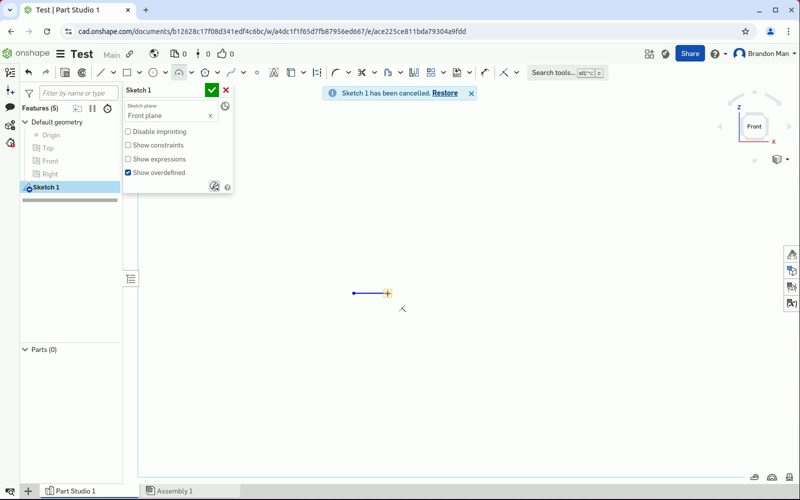
click(387, 293)
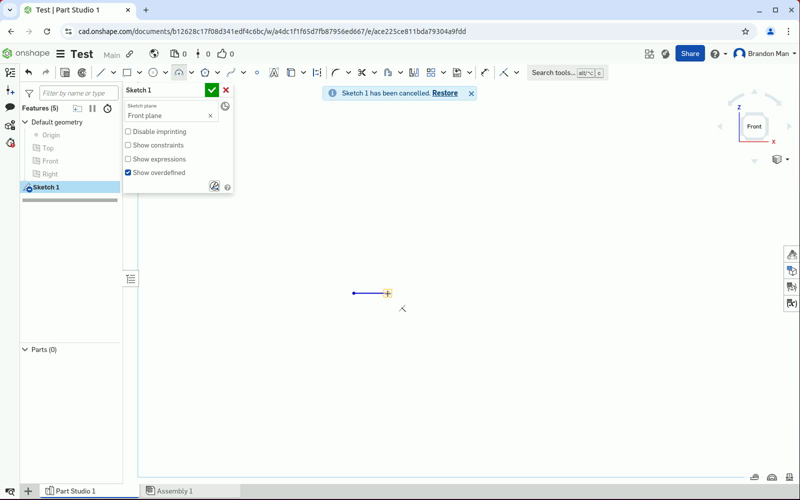
scroll(-6)
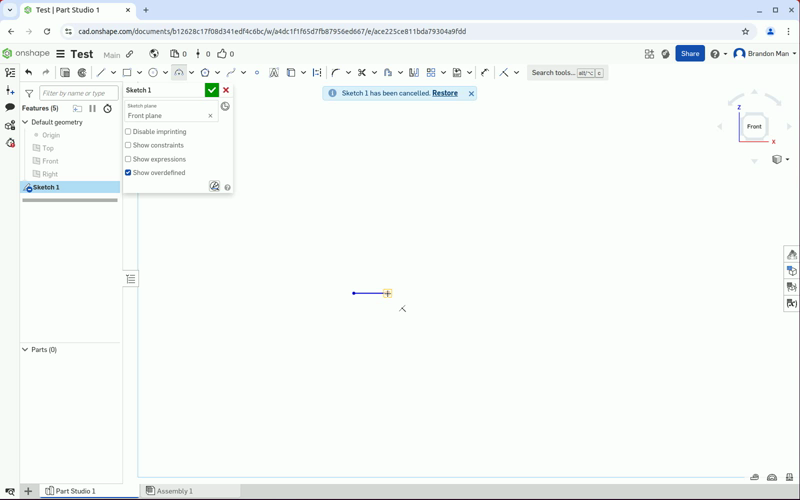
scroll(-6)
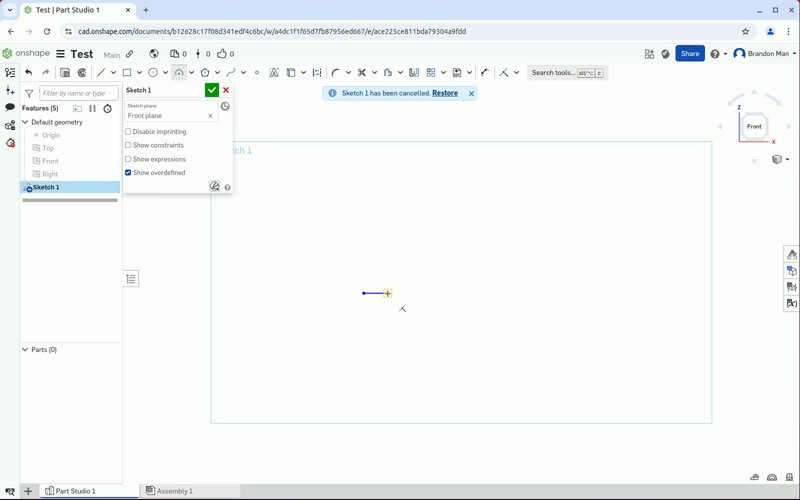
scroll(-6)
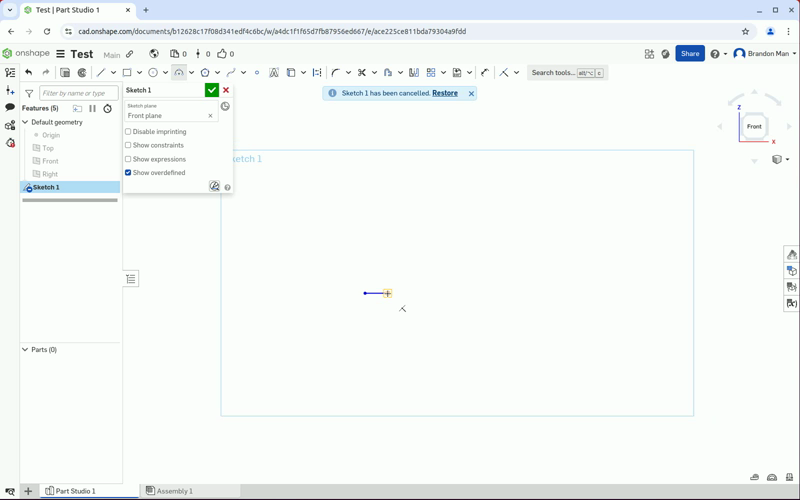
scroll(-6)
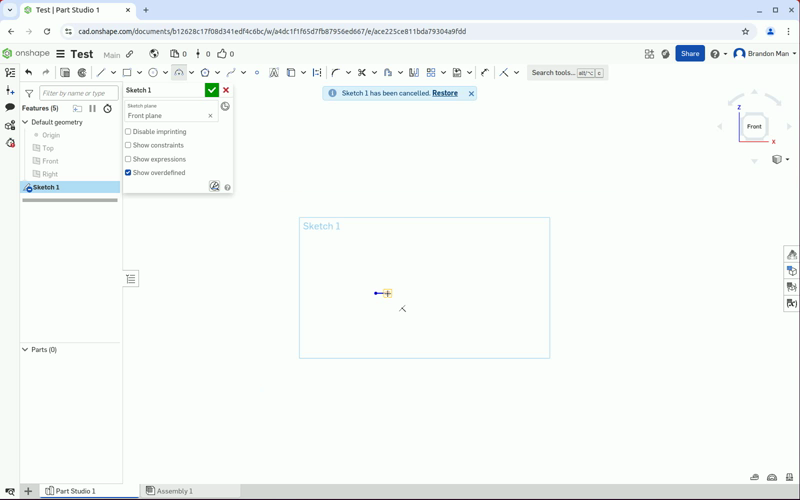
scroll(-6)
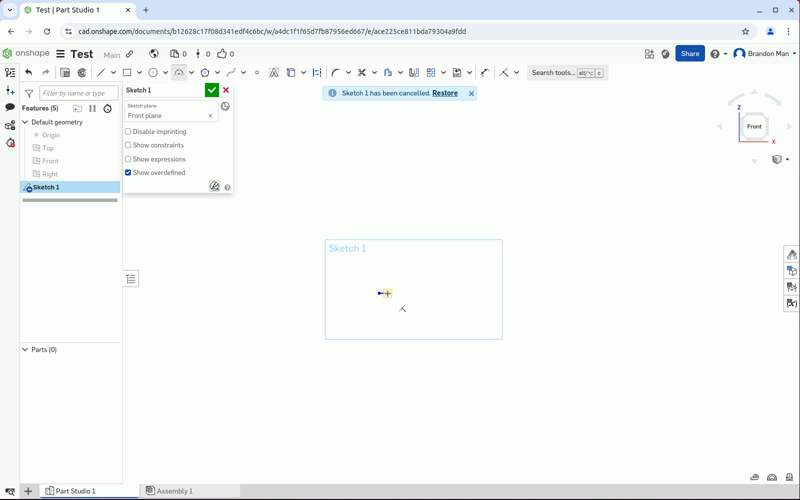
scroll(-6)
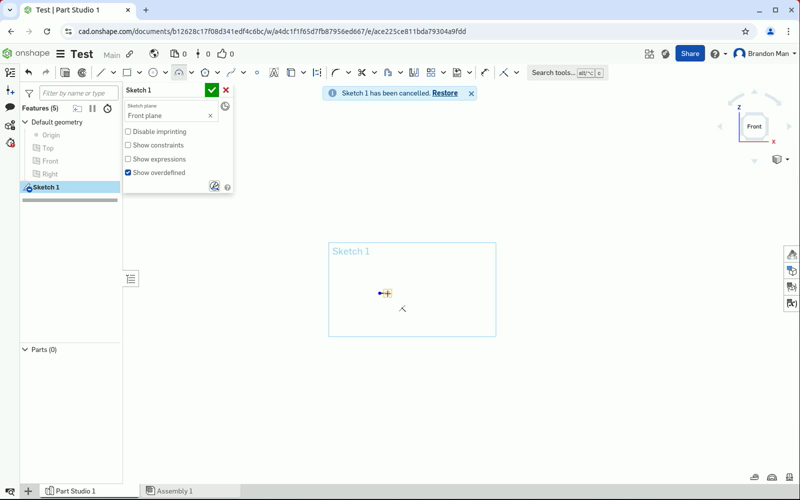
scroll(-6)
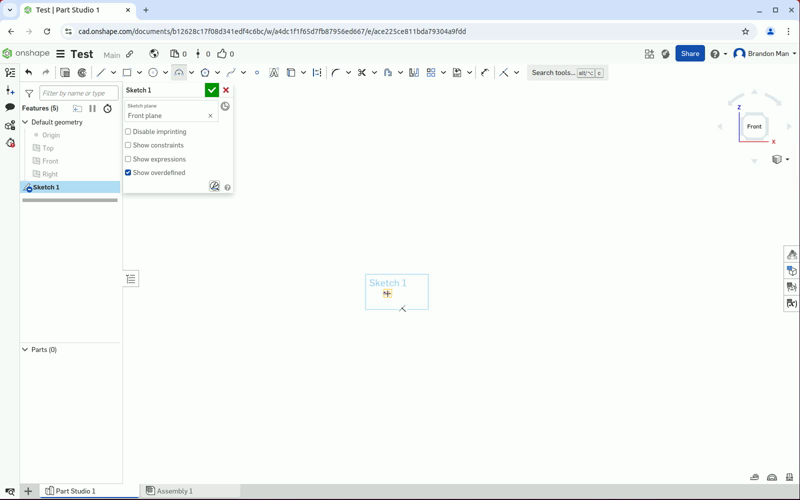
key_down(shift)
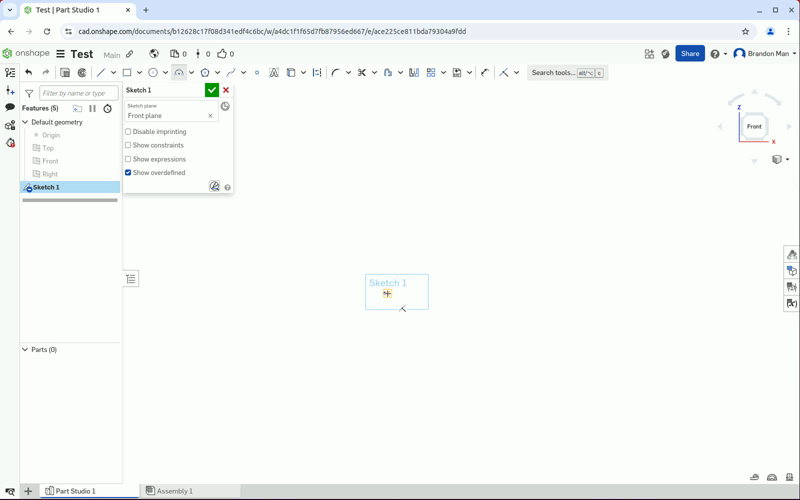
mouse_move(450, 355)
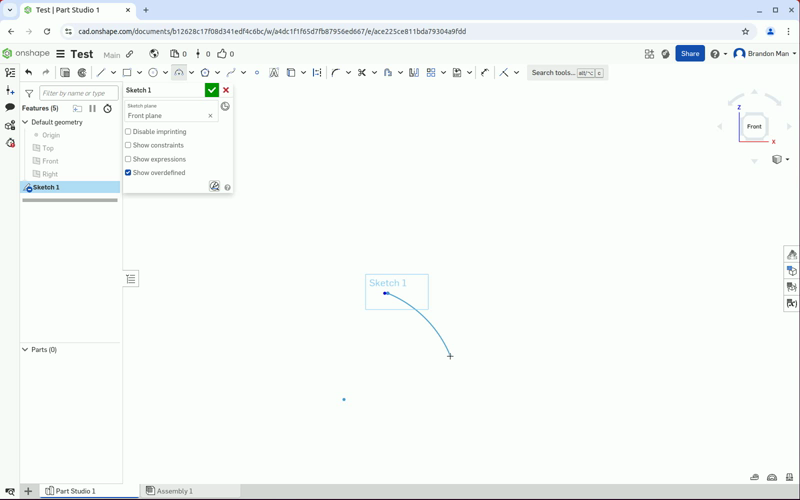
click(450, 355)
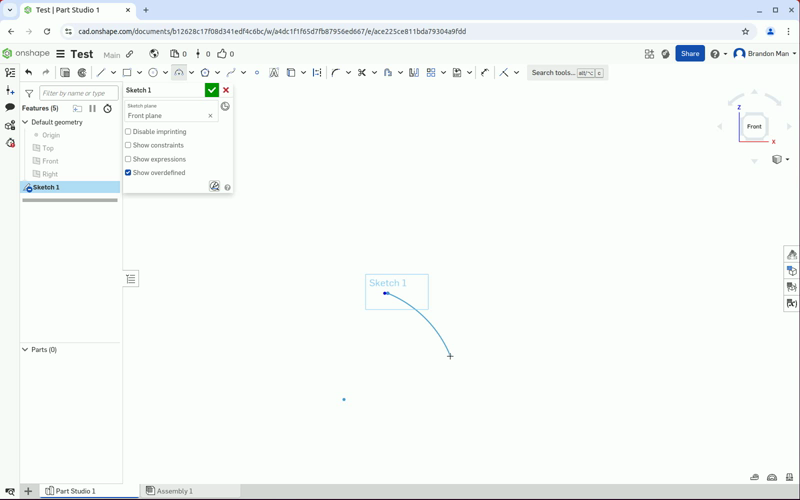
mouse_move(431, 311)
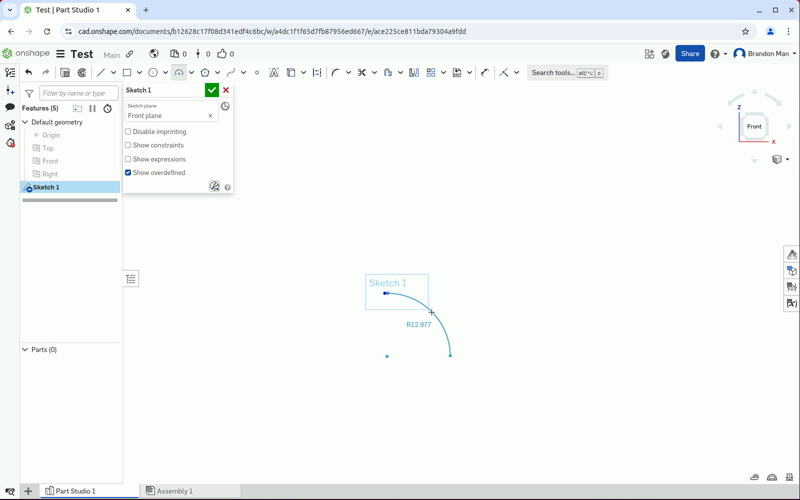
click(431, 311)
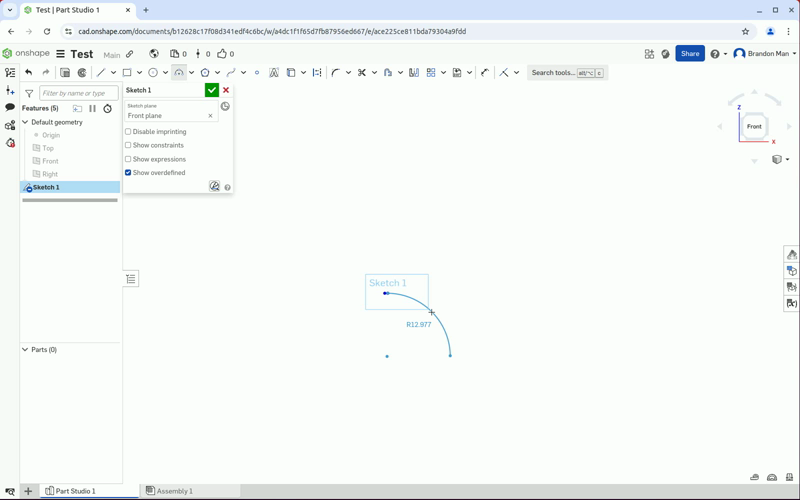
key_up(shift)
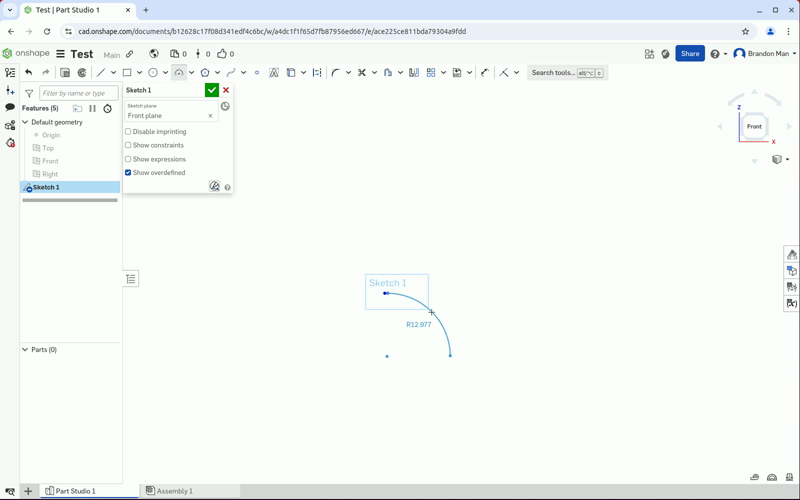
key(esc)
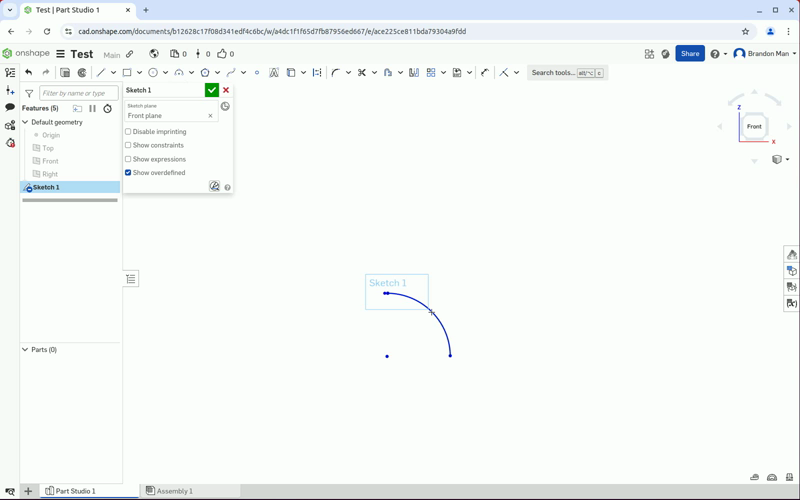
key(l)
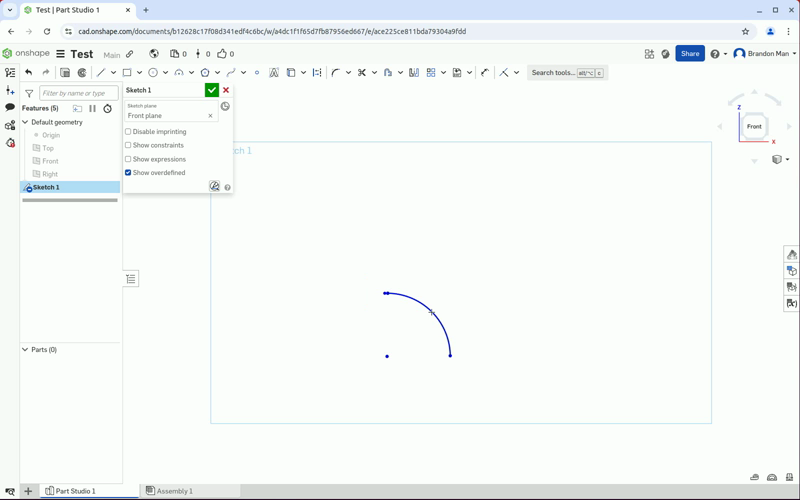
mouse_move(450, 355)
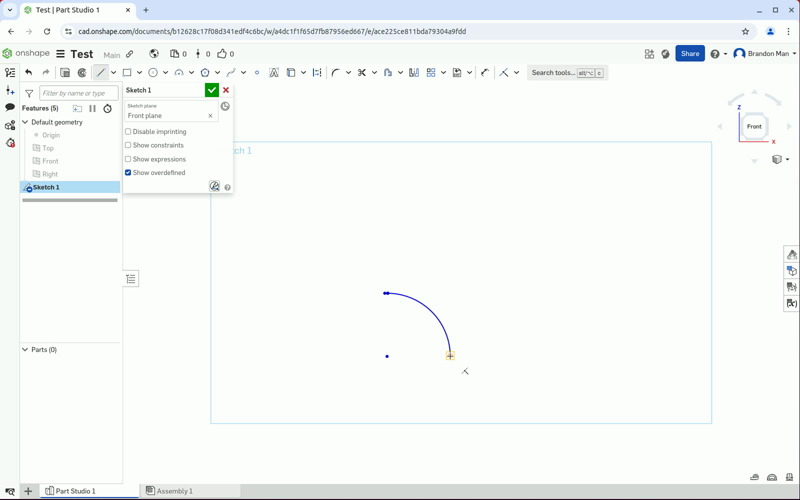
click(450, 355)
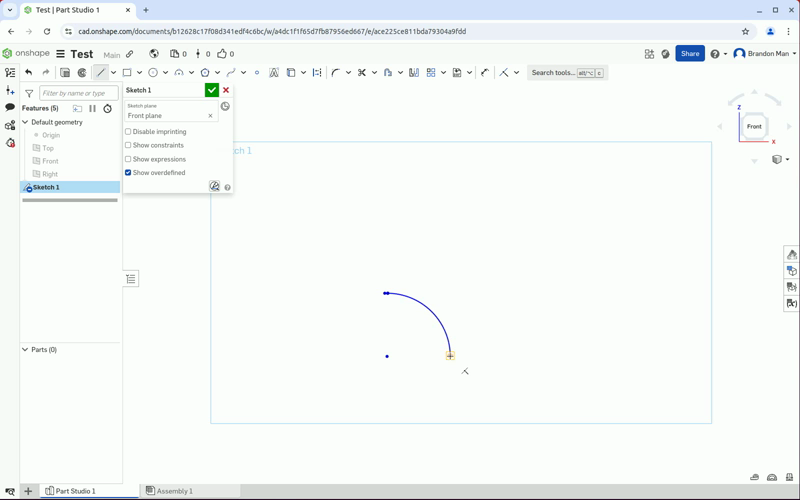
key_down(shift)
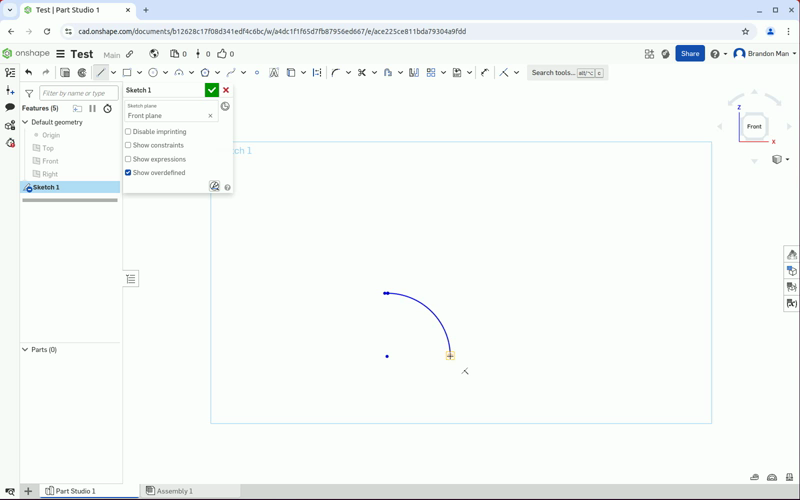
mouse_move(480, 355)
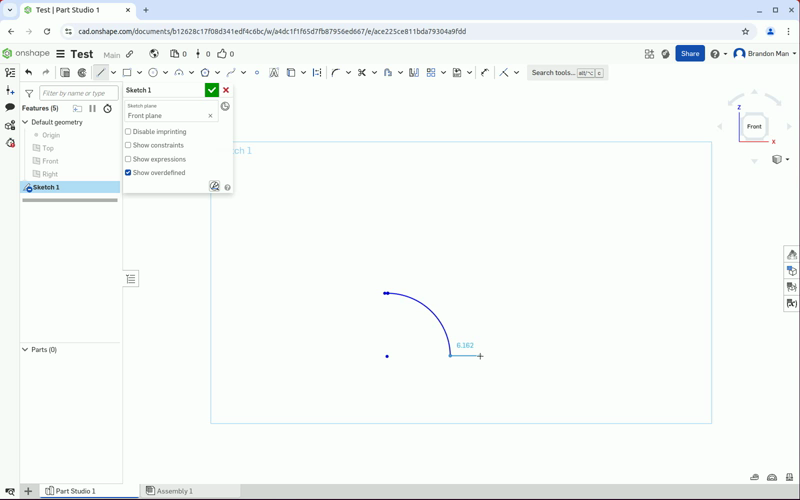
mouse_move(450, 384)
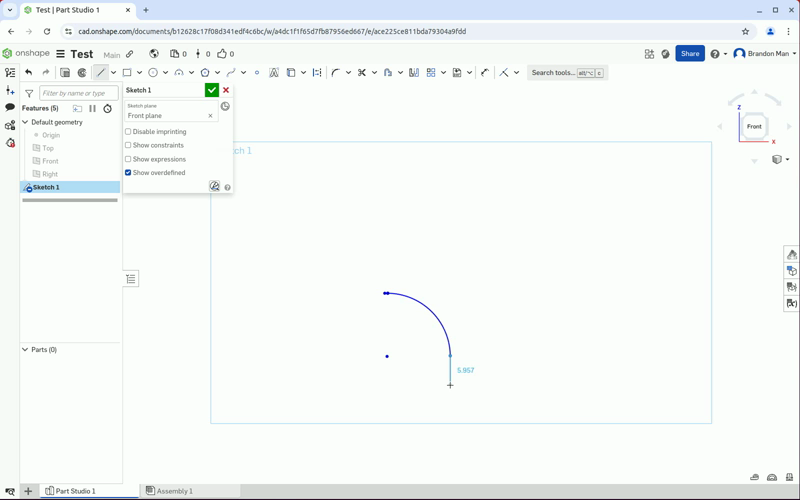
click(450, 384)
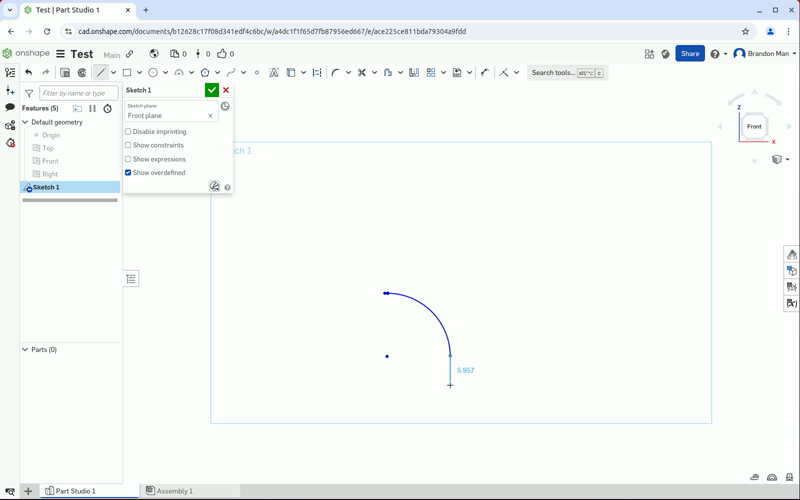
key_up(shift)
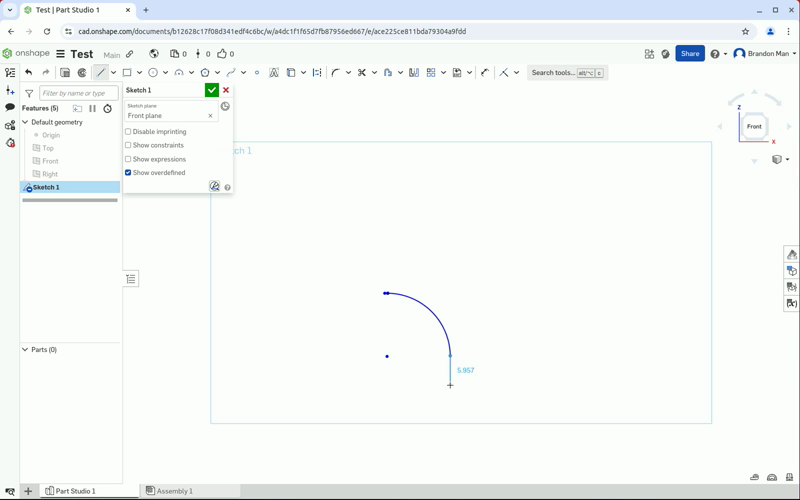
key(esc)
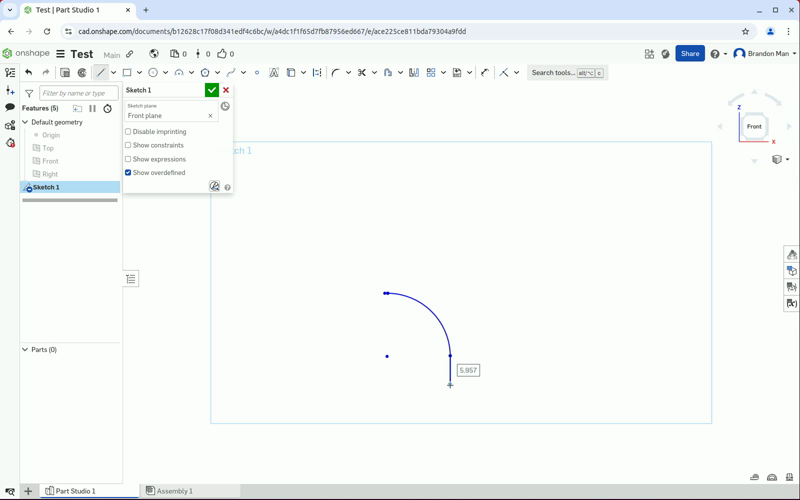
key(a)
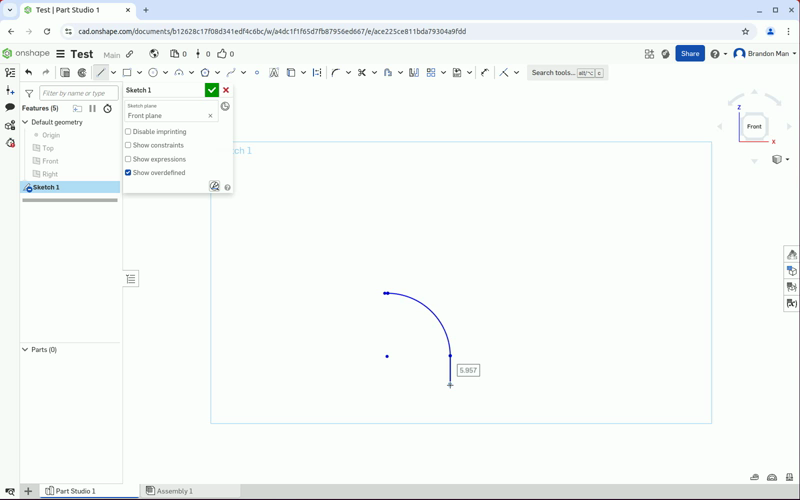
mouse_move(450, 384)
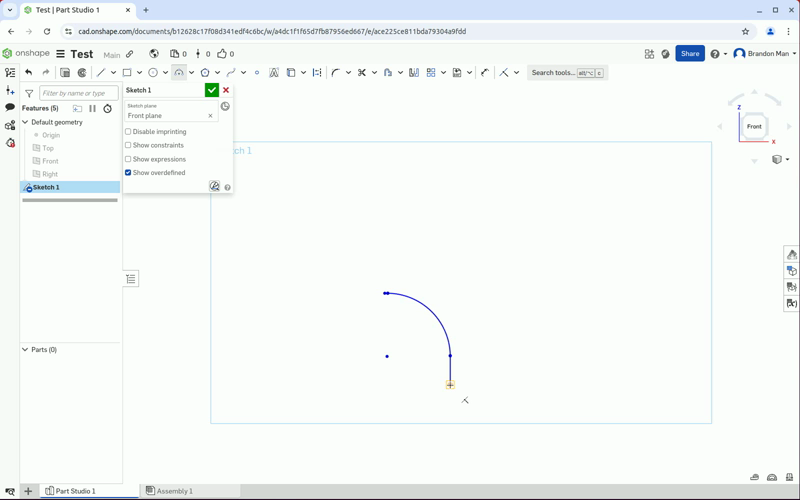
click(450, 384)
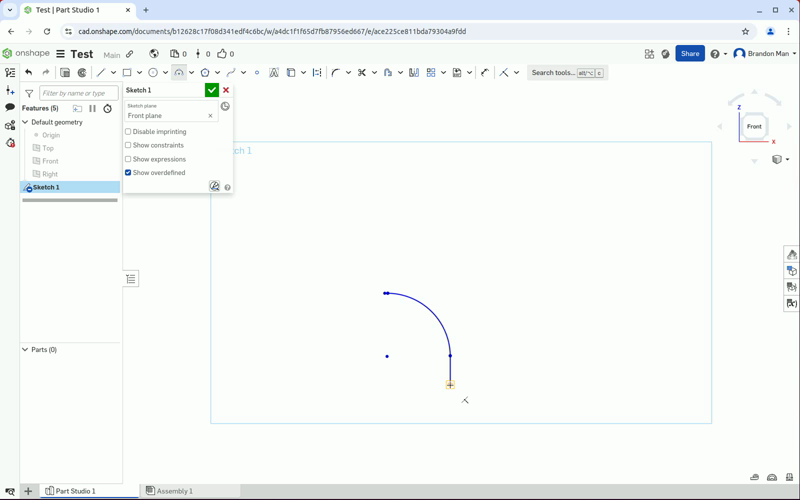
key_down(shift)
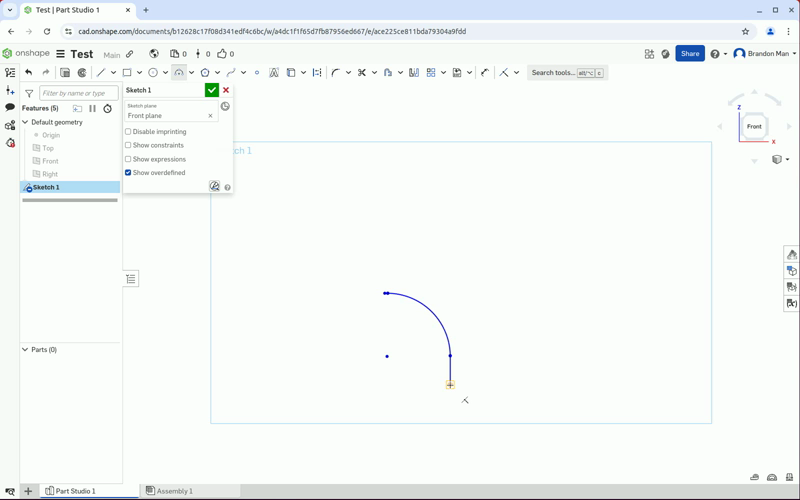
mouse_move(471, 384)
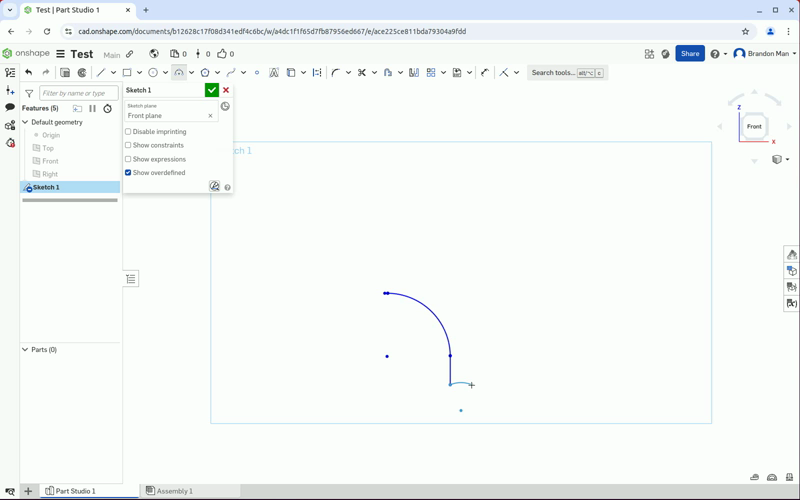
click(471, 384)
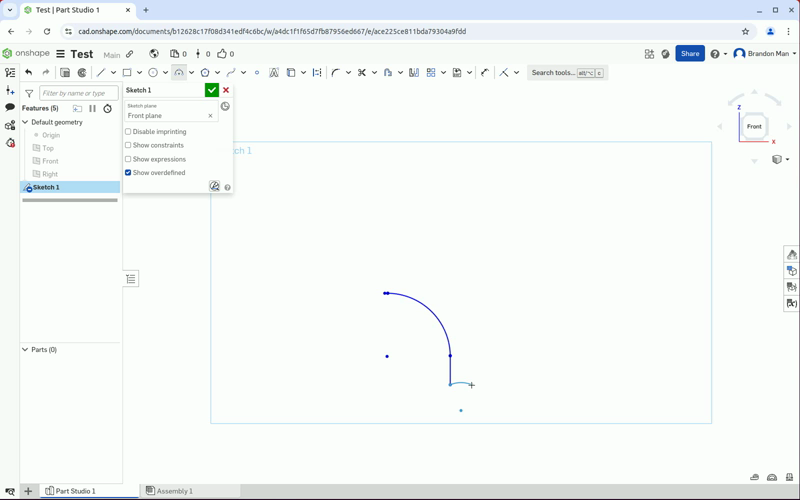
mouse_move(460, 395)
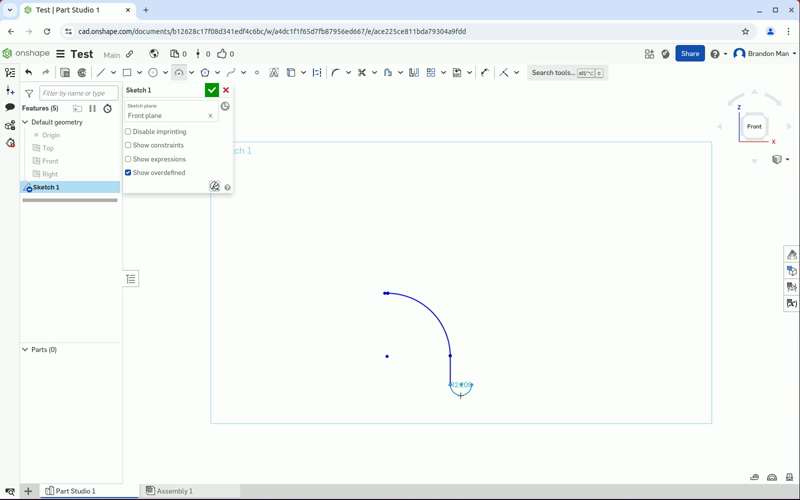
click(460, 395)
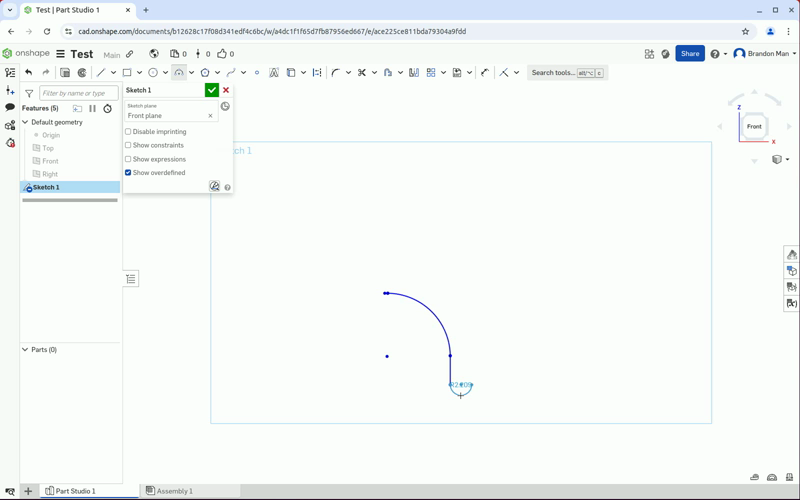
key_up(shift)
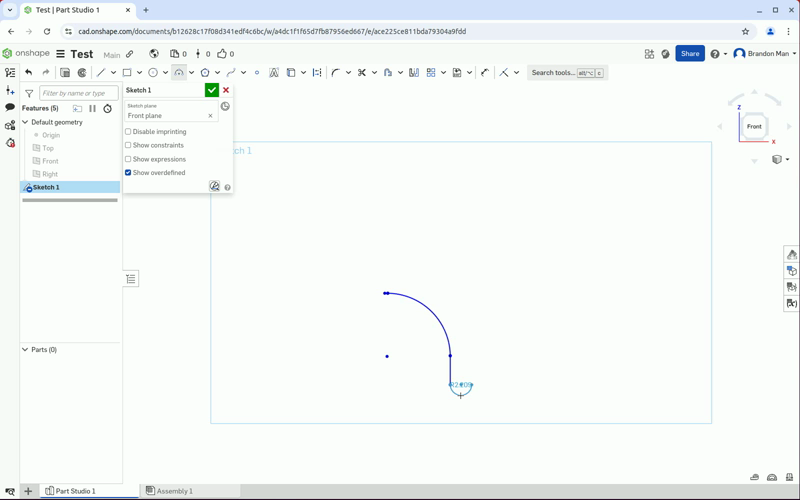
key(esc)
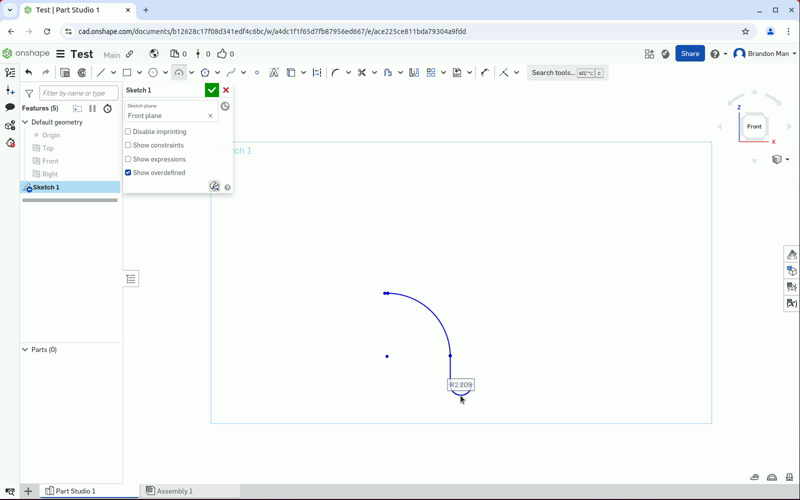
key(l)
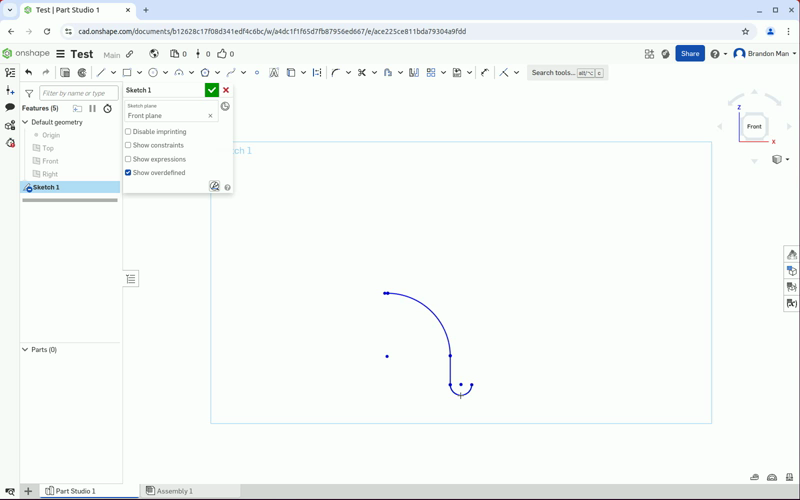
mouse_move(471, 384)
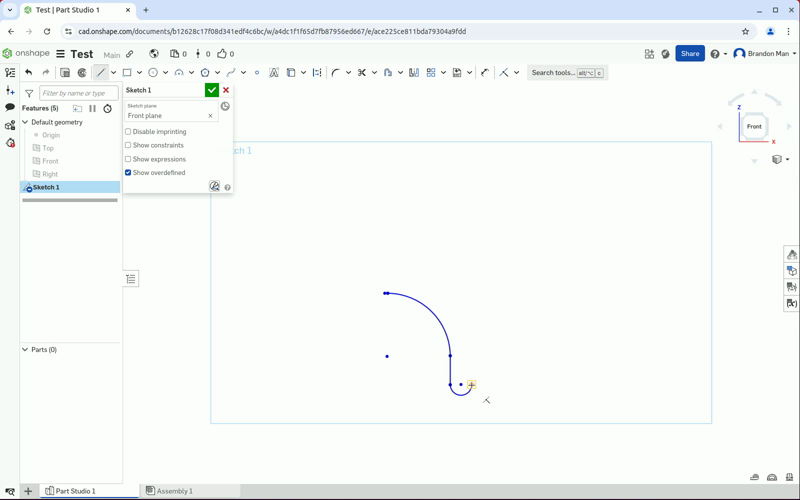
click(471, 384)
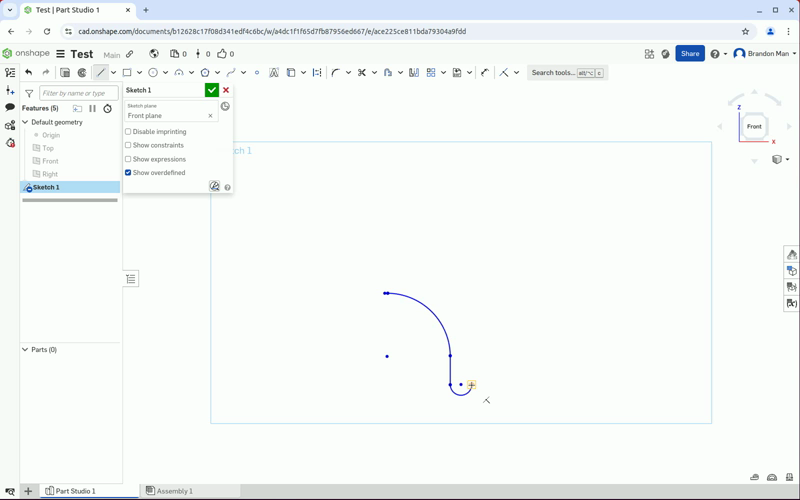
key_down(shift)
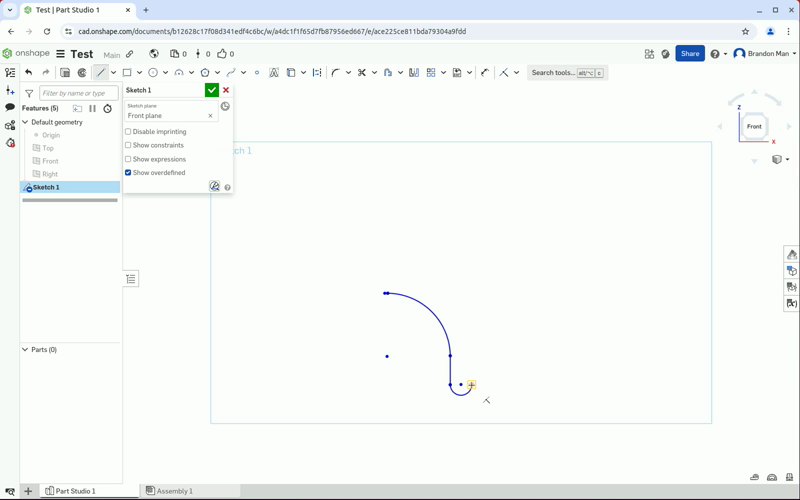
mouse_move(471, 282)
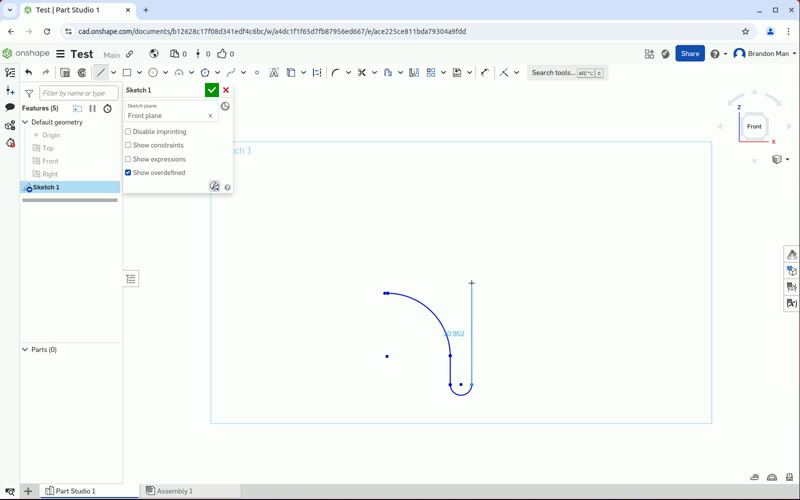
click(471, 282)
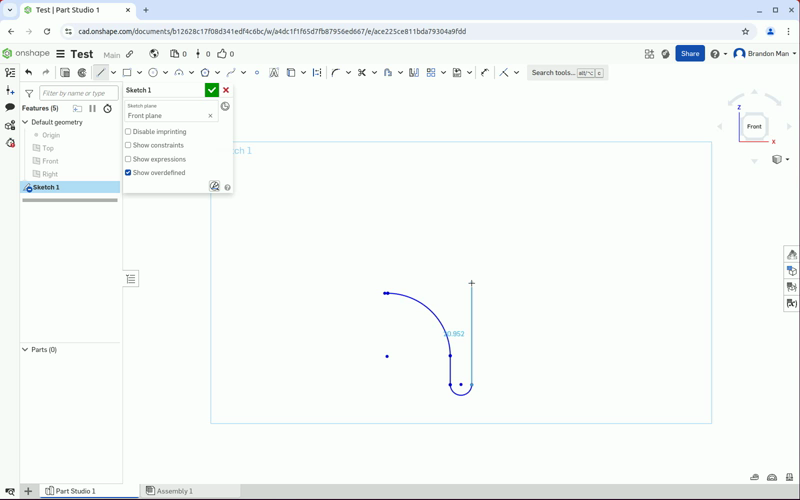
key_up(shift)
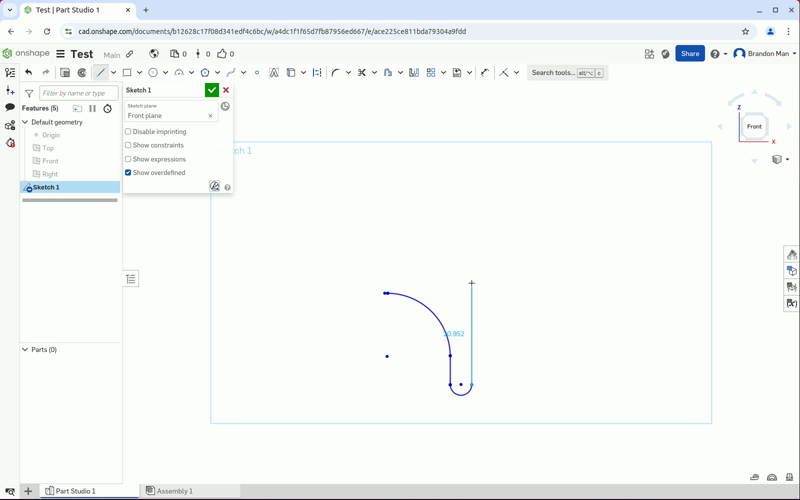
key(esc)
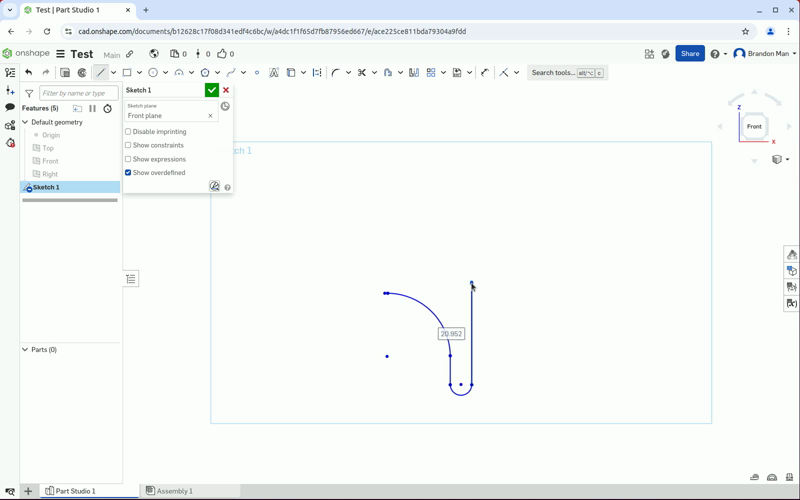
key(a)
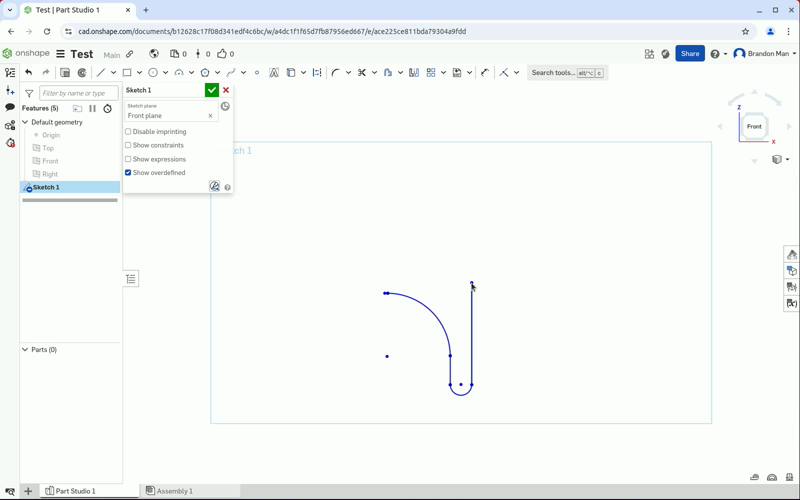
mouse_move(471, 282)
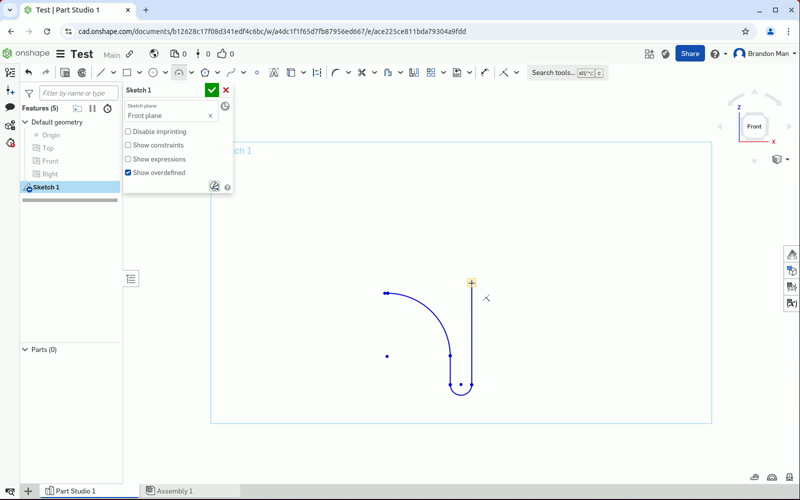
click(471, 282)
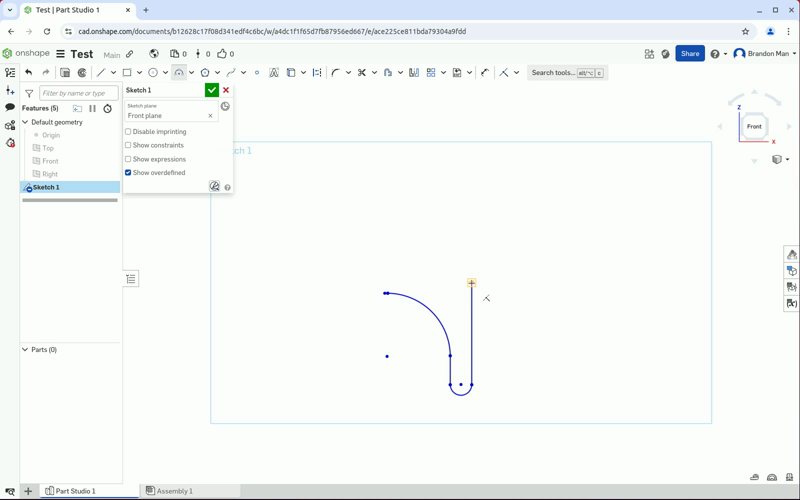
key_down(shift)
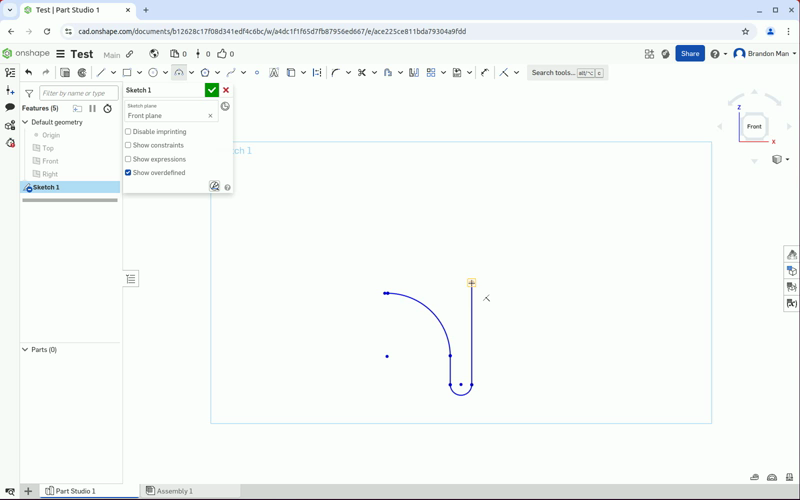
mouse_move(460, 273)
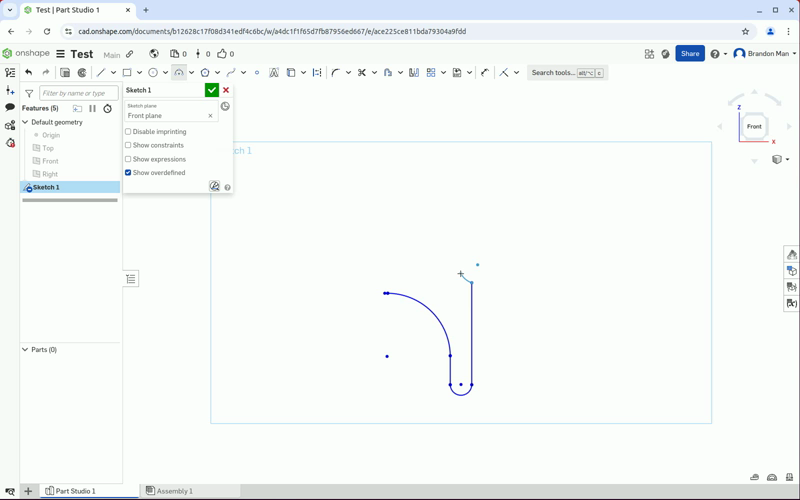
click(460, 273)
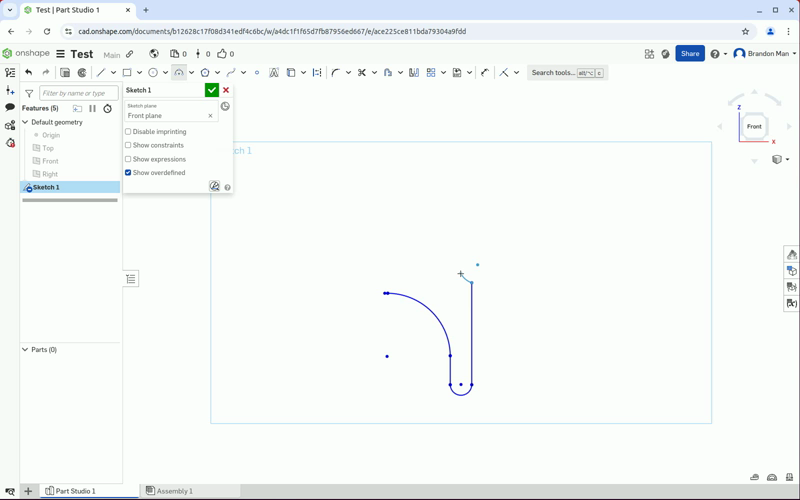
mouse_move(468, 275)
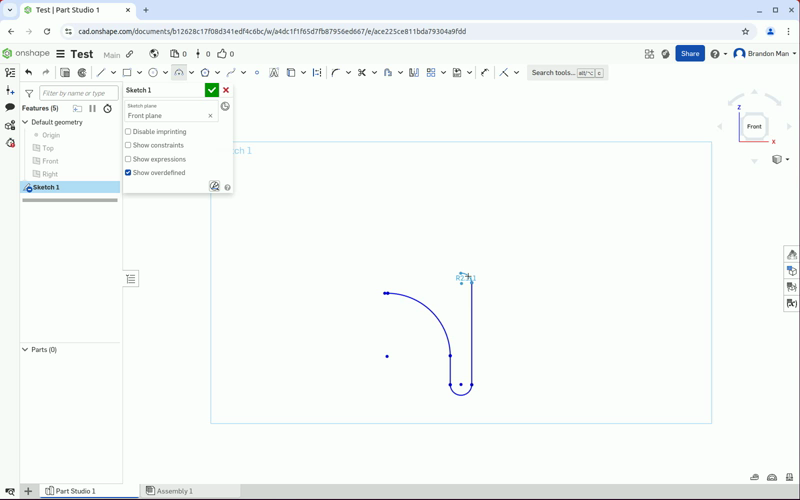
click(468, 275)
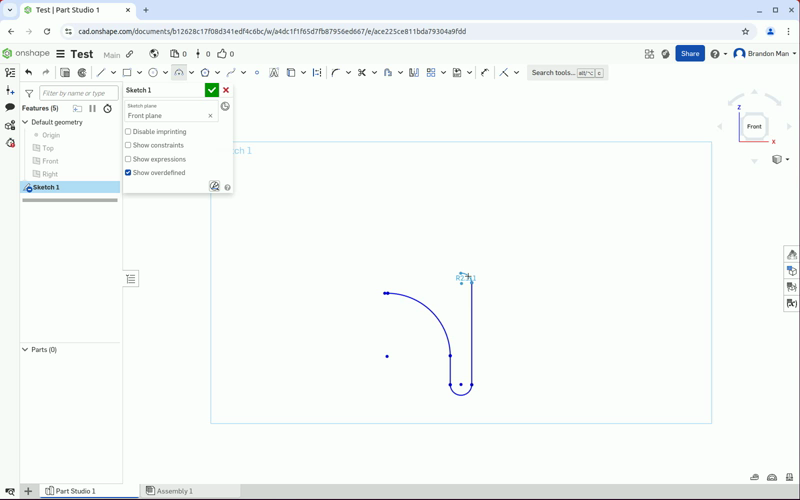
key_up(shift)
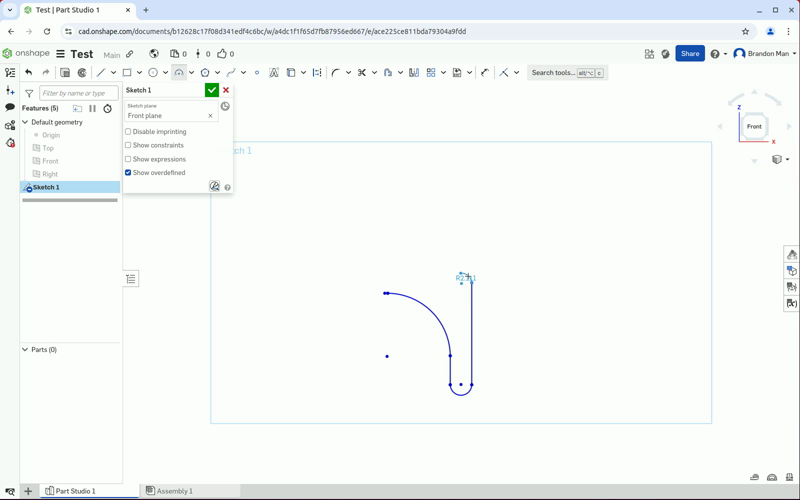
key(esc)
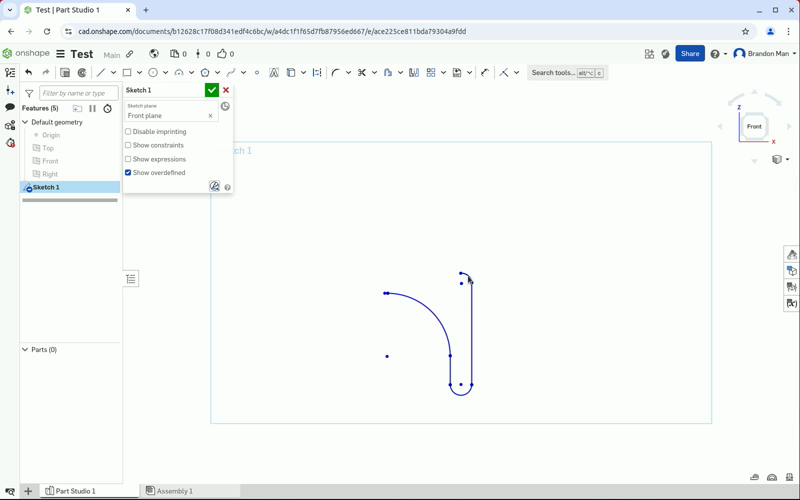
key(l)
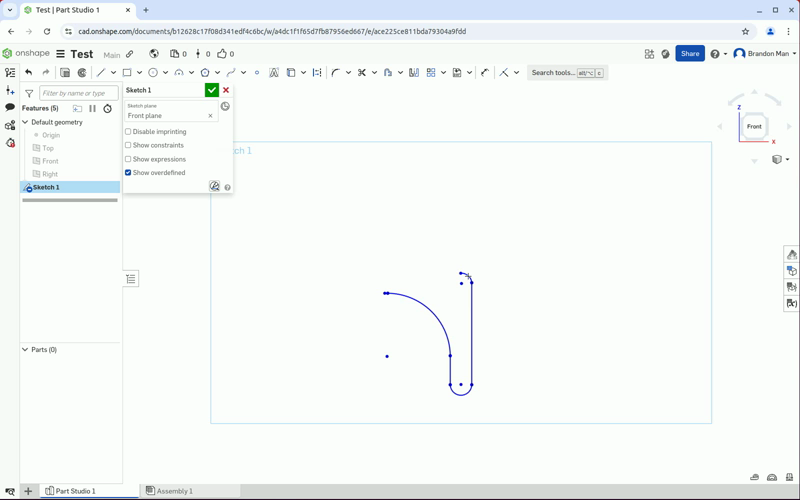
mouse_move(460, 273)
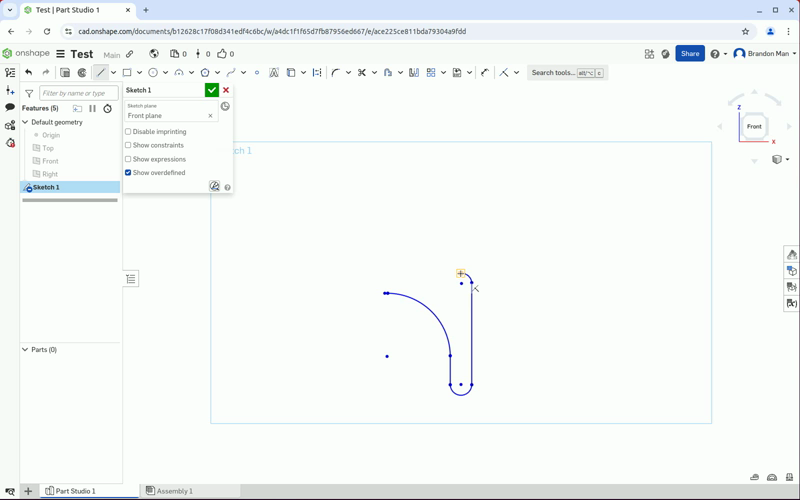
click(460, 273)
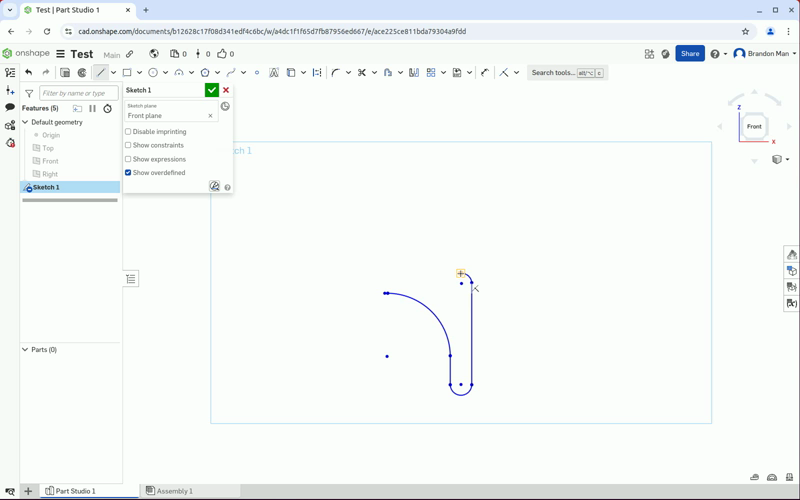
key_down(shift)
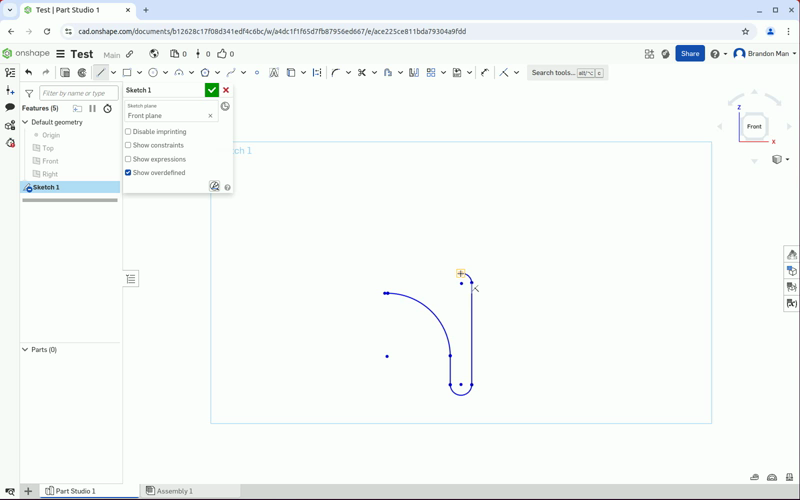
mouse_move(384, 273)
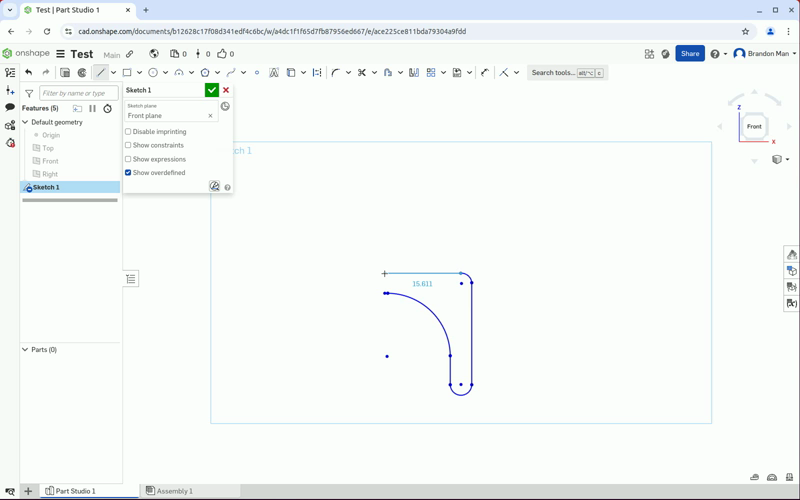
click(384, 273)
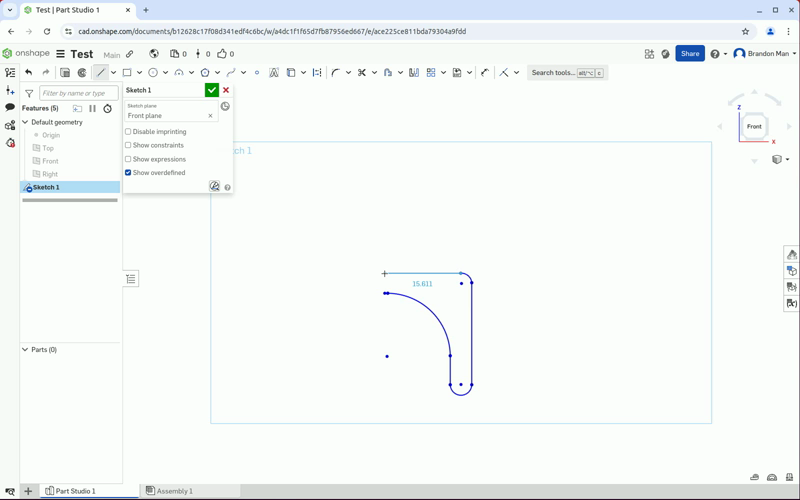
key_up(shift)
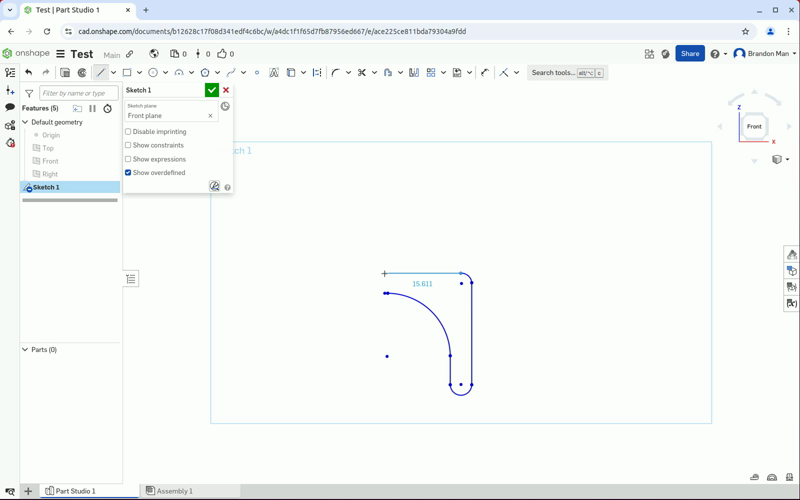
key(esc)
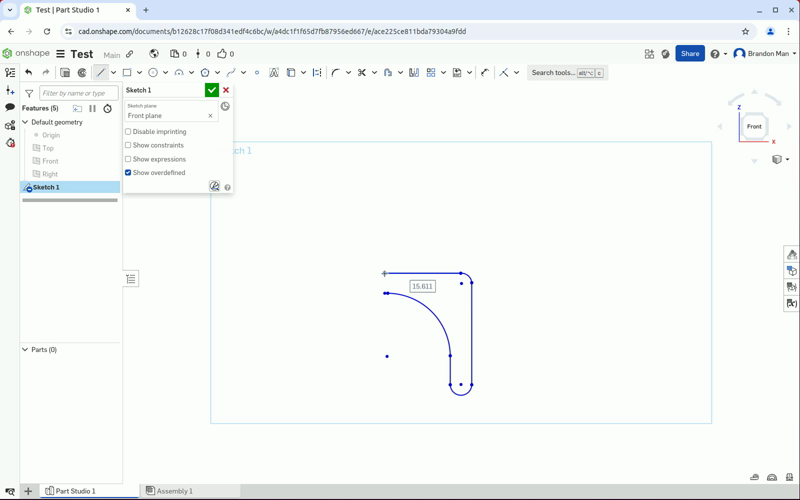
key(a)
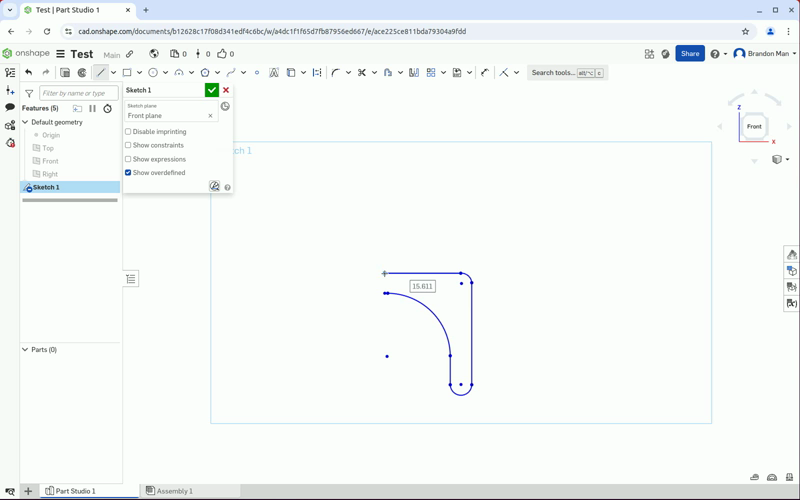
mouse_move(384, 273)
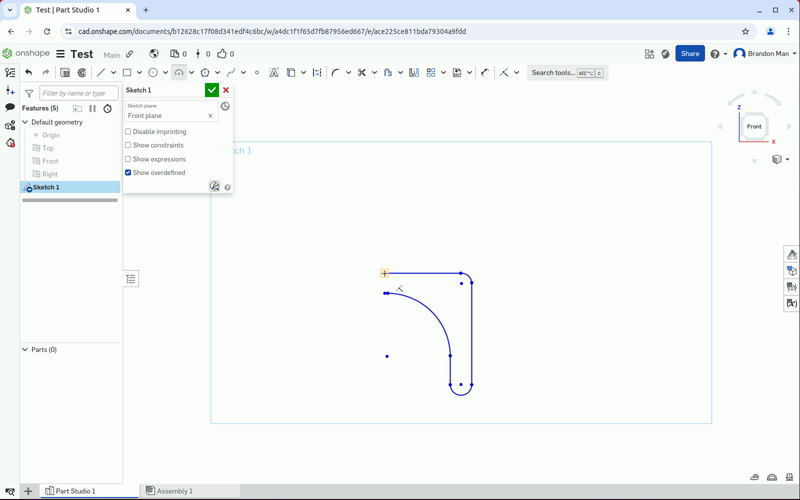
click(384, 273)
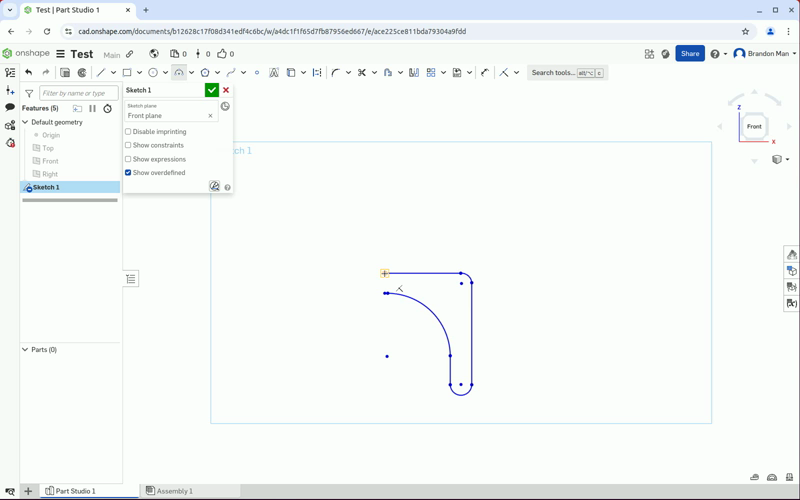
mouse_move(384, 293)
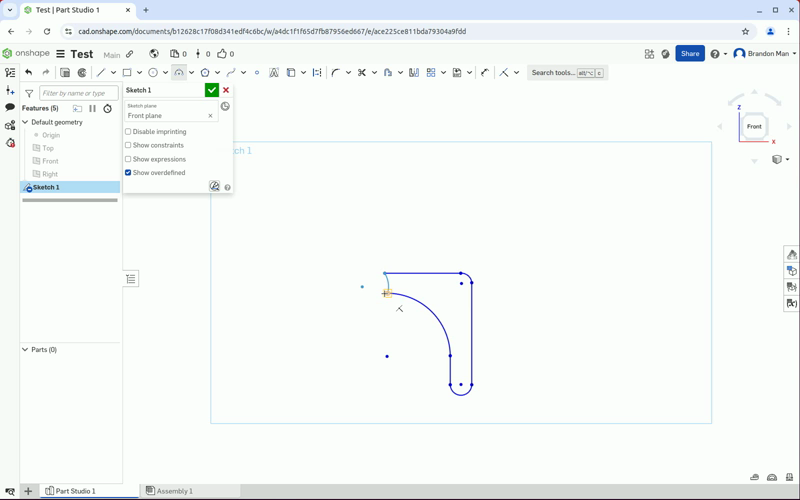
scroll(6)
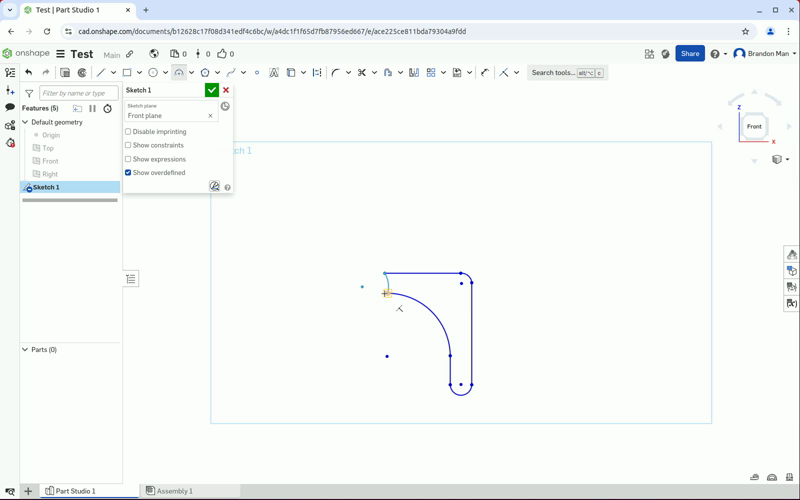
scroll(6)
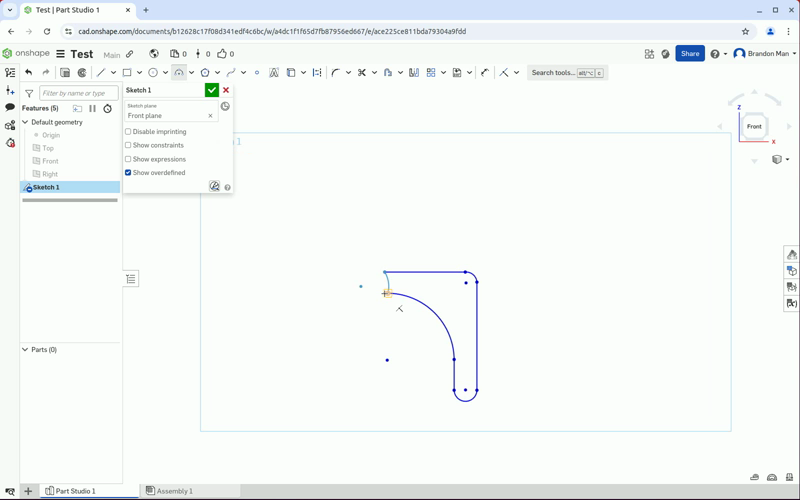
scroll(6)
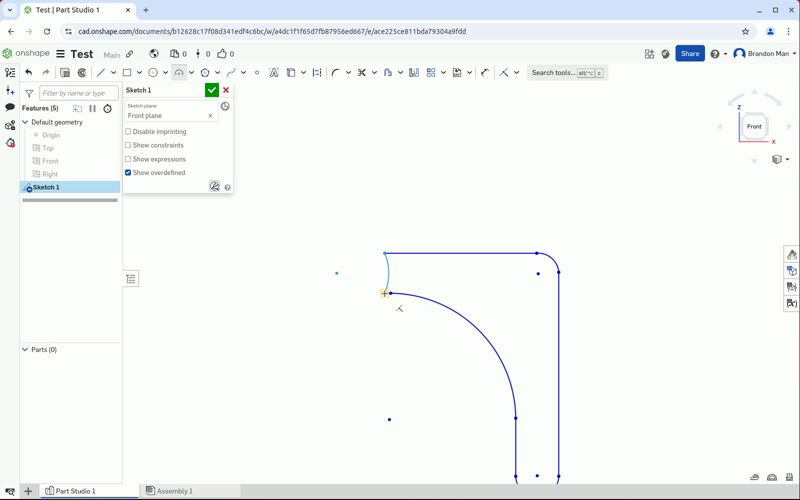
scroll(6)
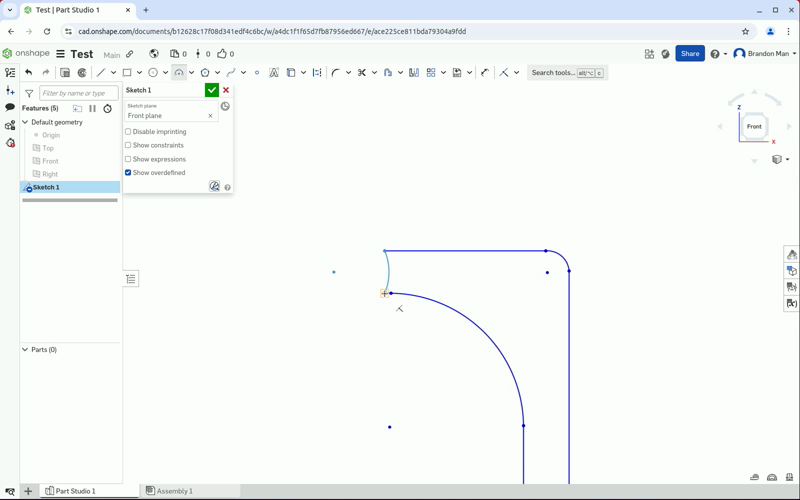
scroll(6)
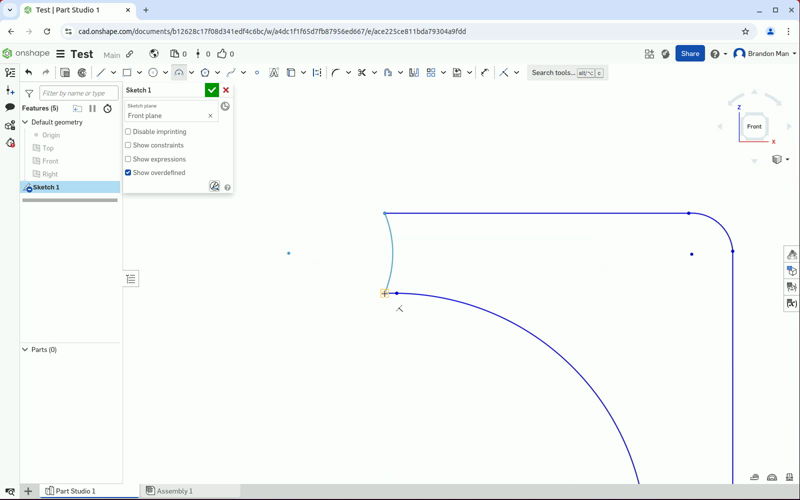
scroll(6)
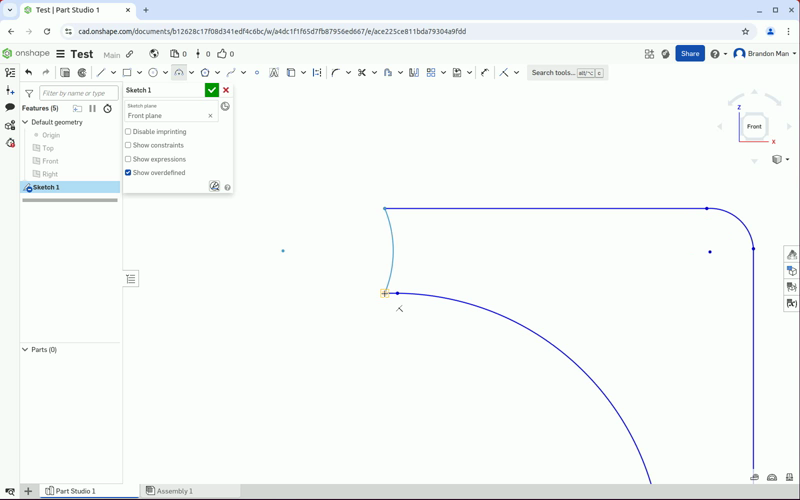
scroll(6)
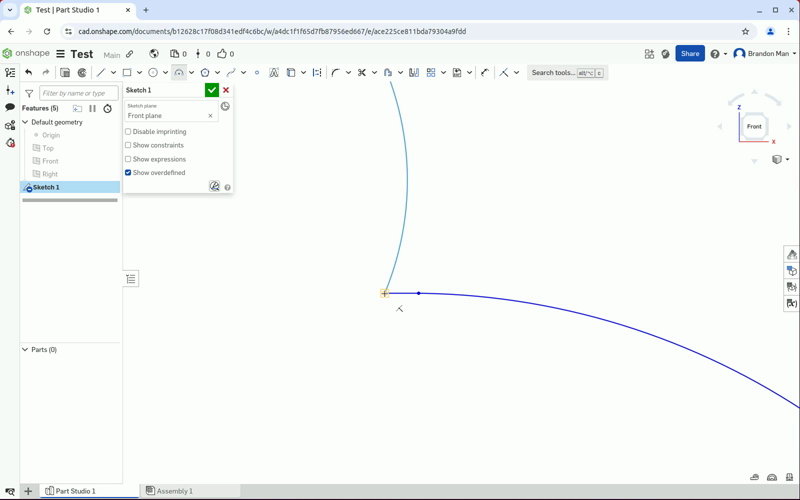
click(384, 293)
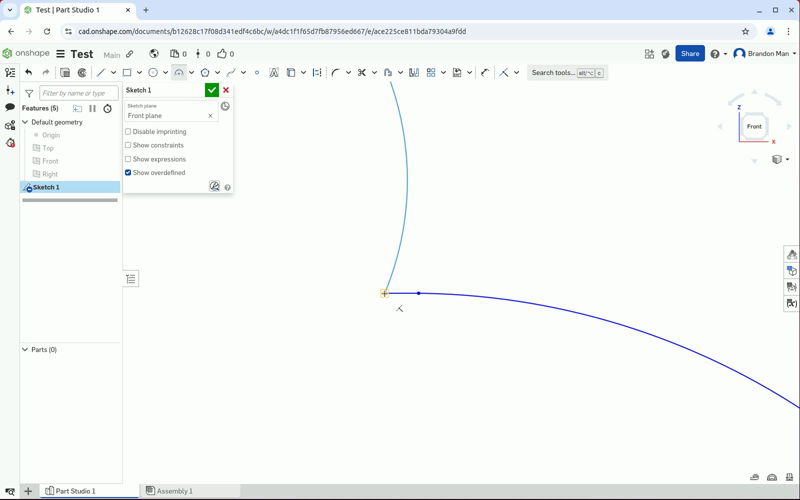
scroll(-6)
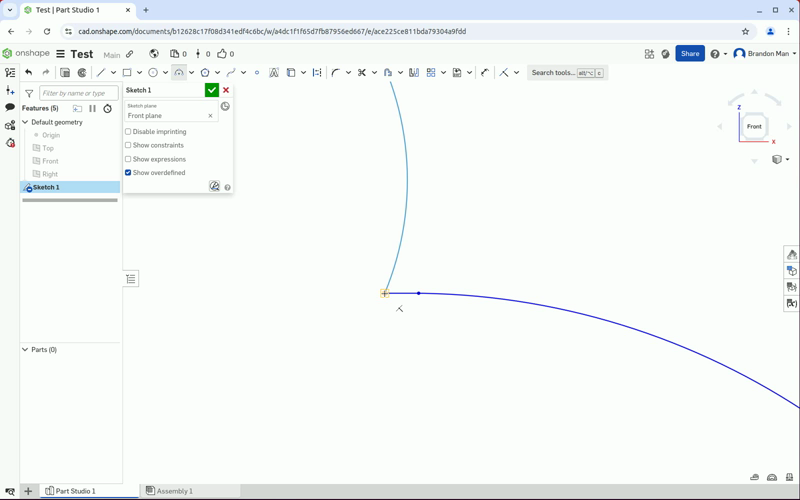
scroll(-6)
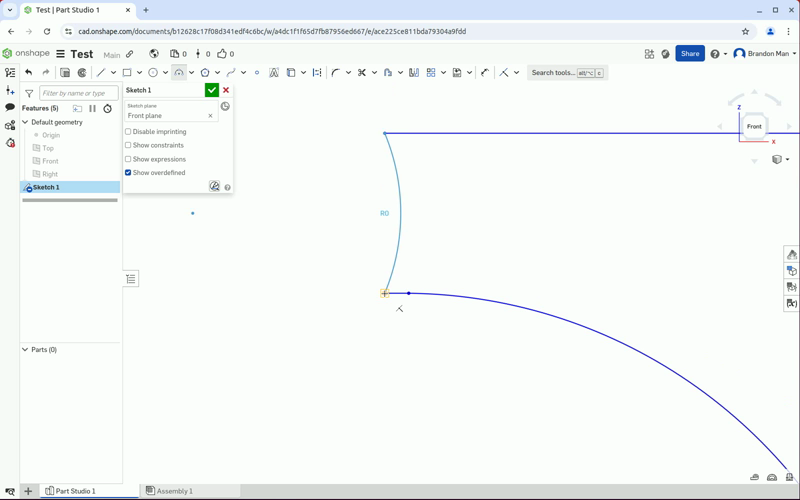
scroll(-6)
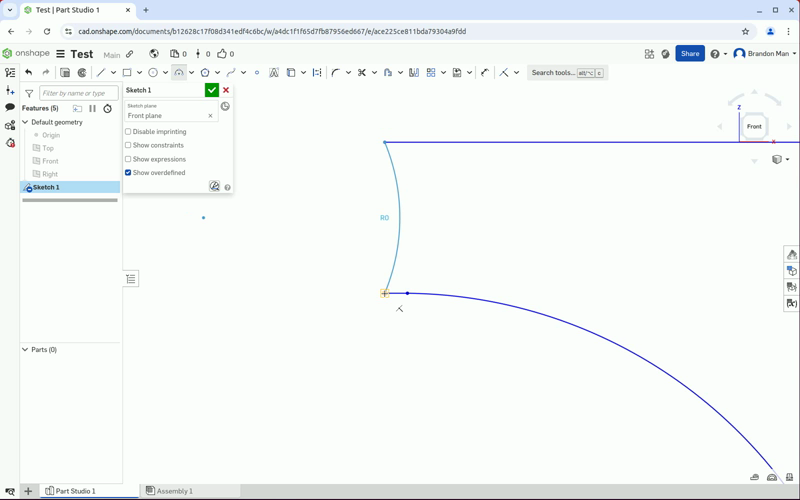
scroll(-6)
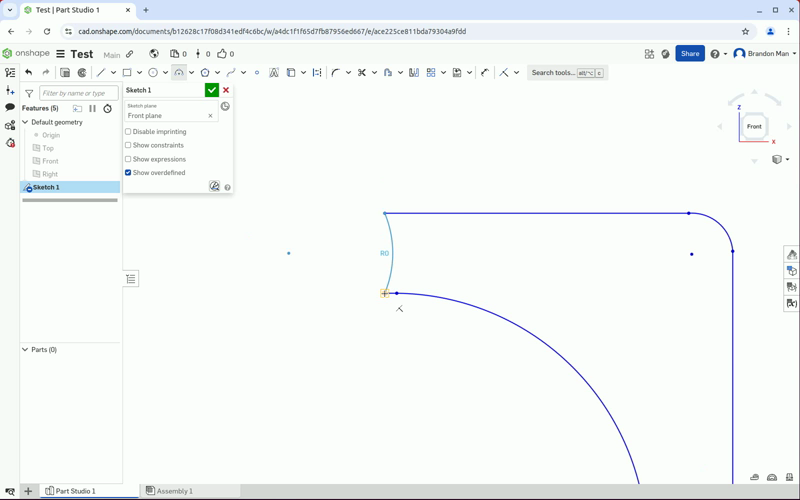
scroll(-6)
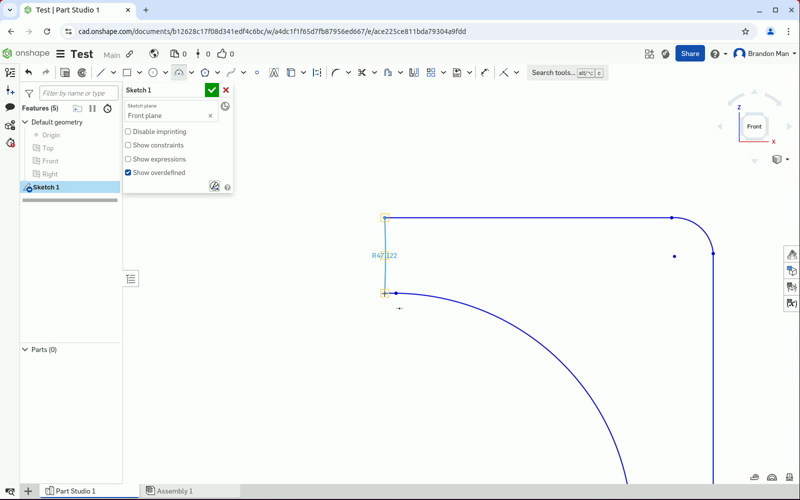
scroll(-6)
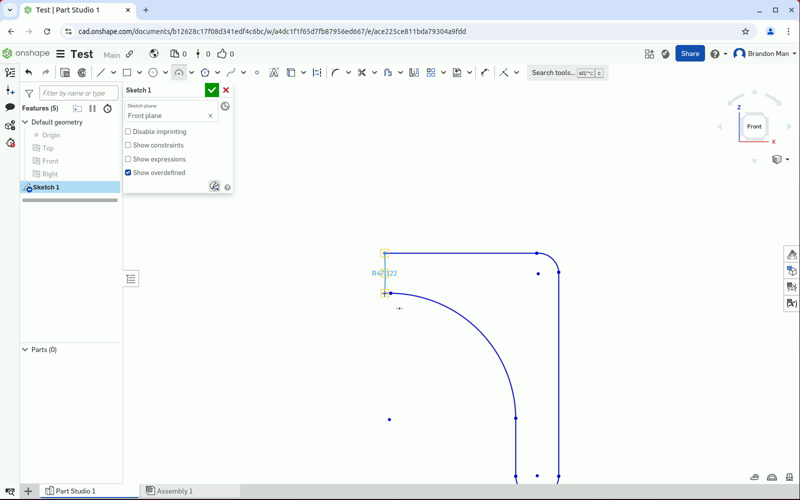
scroll(-6)
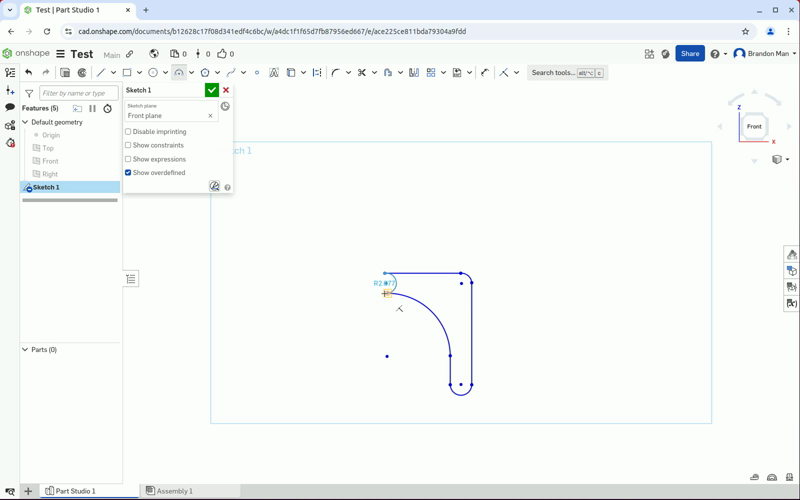
key_down(shift)
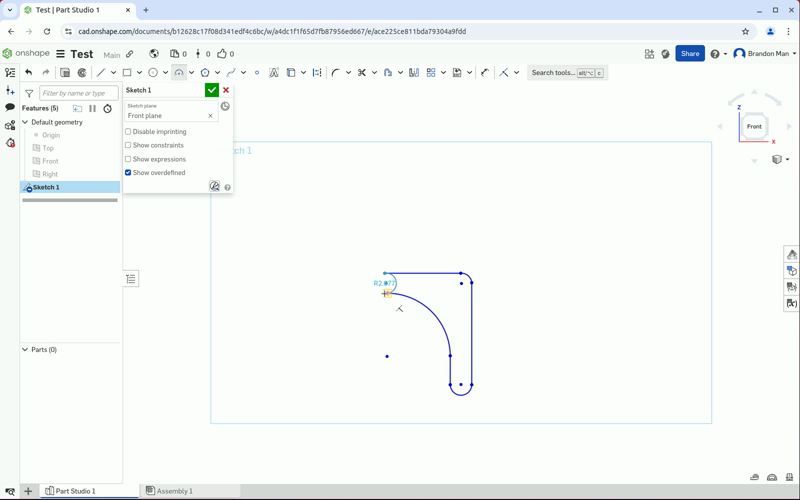
mouse_move(374, 283)
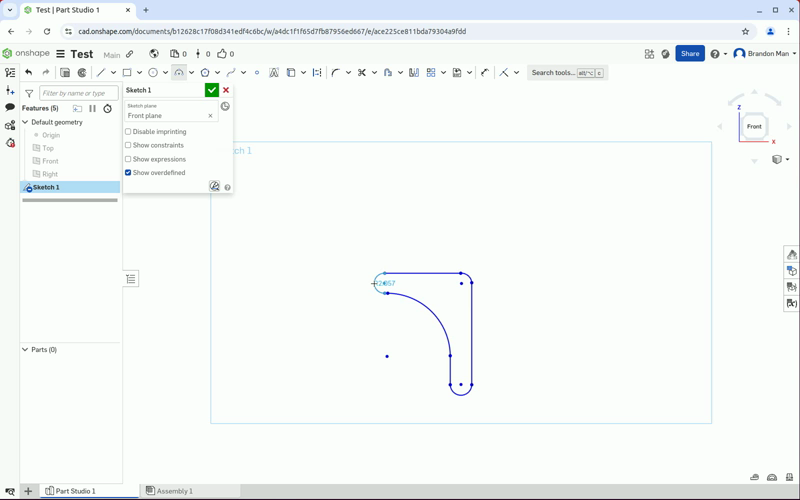
click(374, 283)
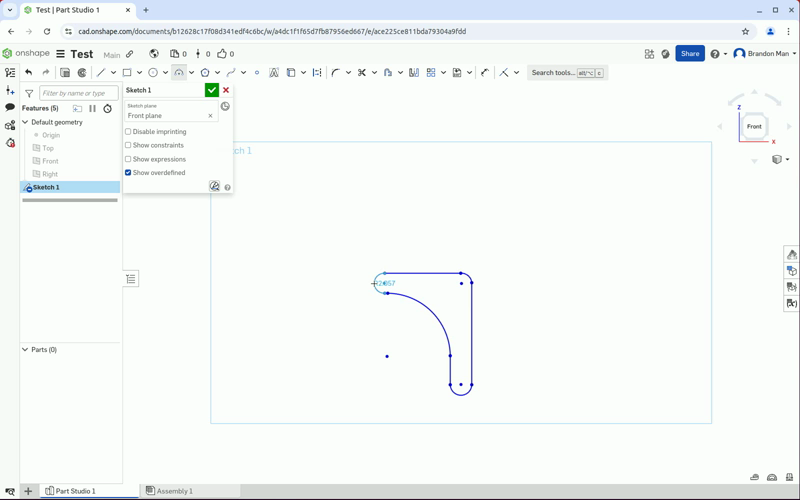
key_up(shift)
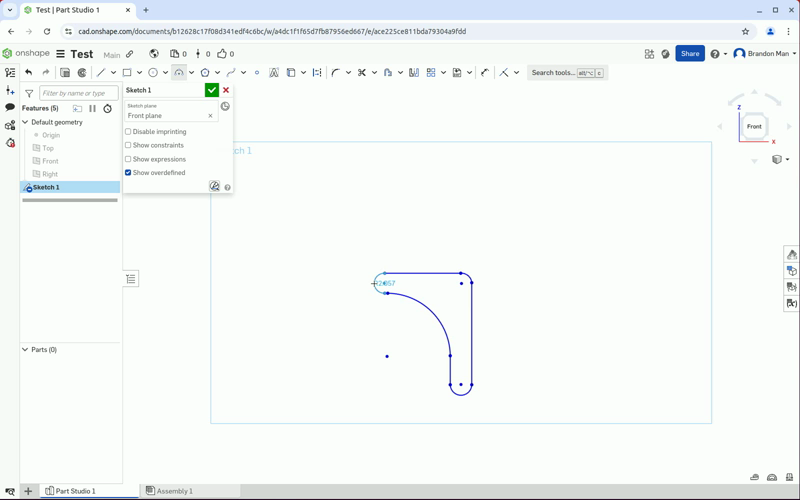
key(esc)
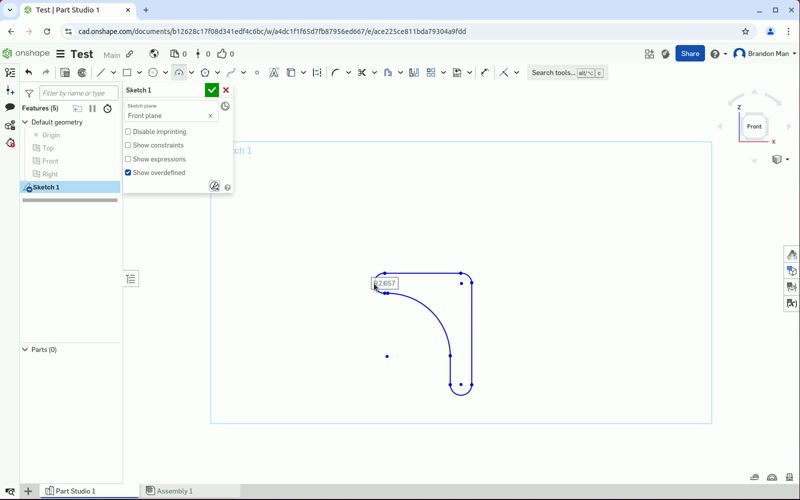
key(c)
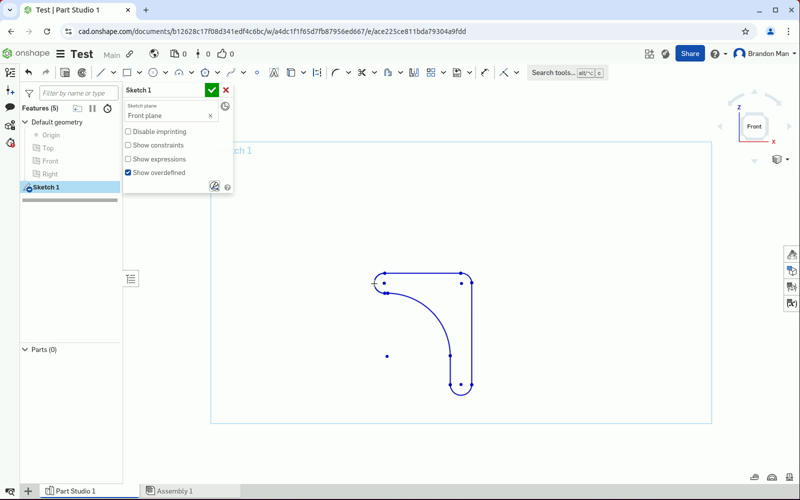
key_down(shift)
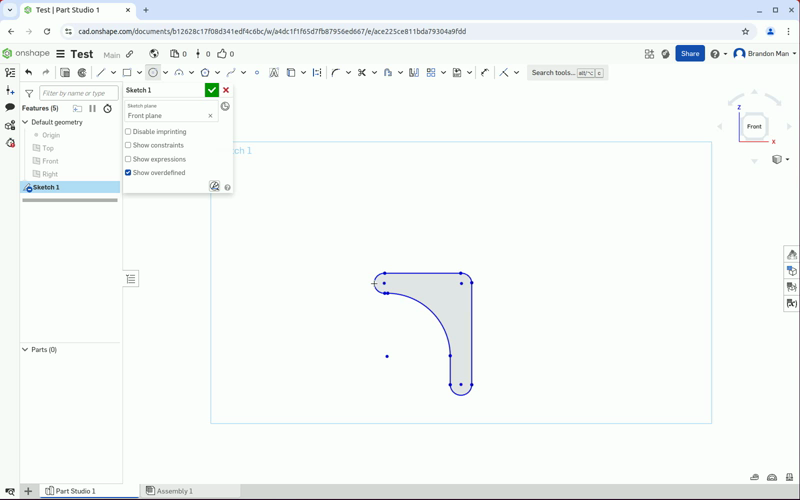
mouse_move(384, 282)
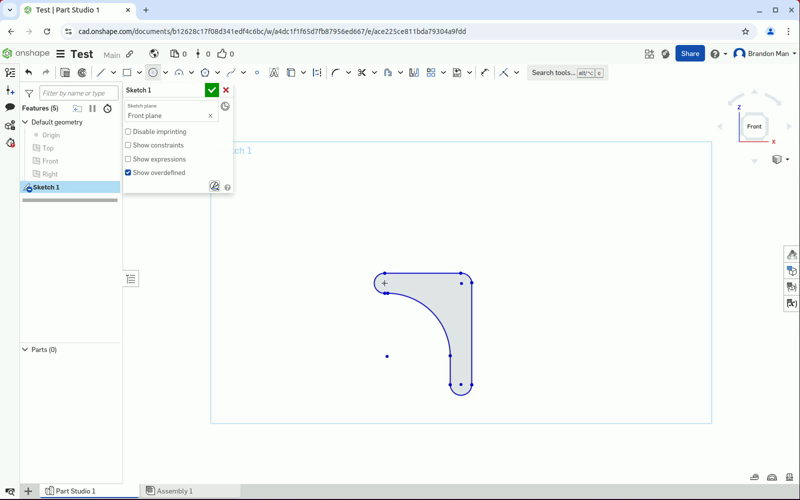
scroll(6)
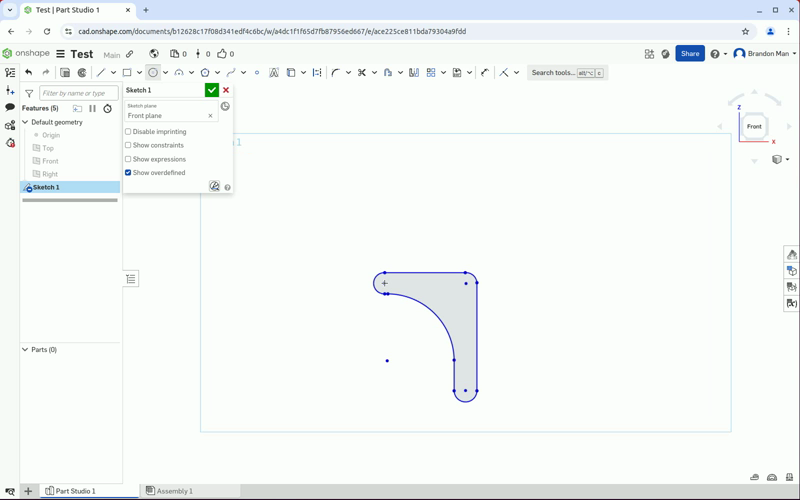
scroll(6)
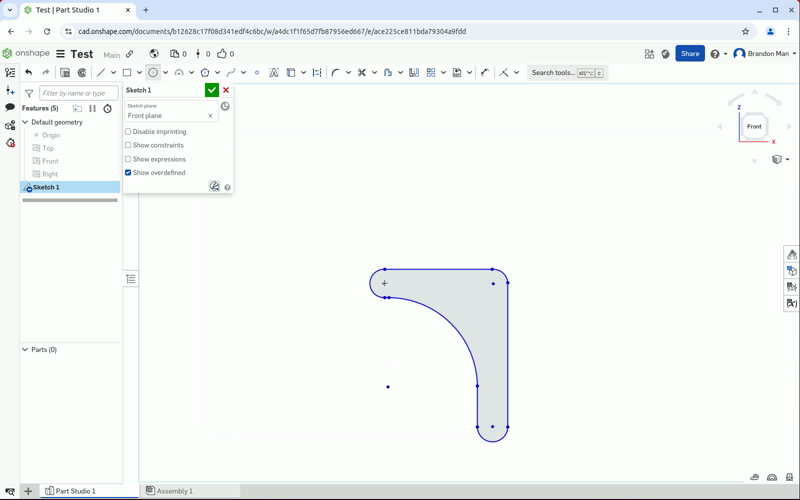
scroll(6)
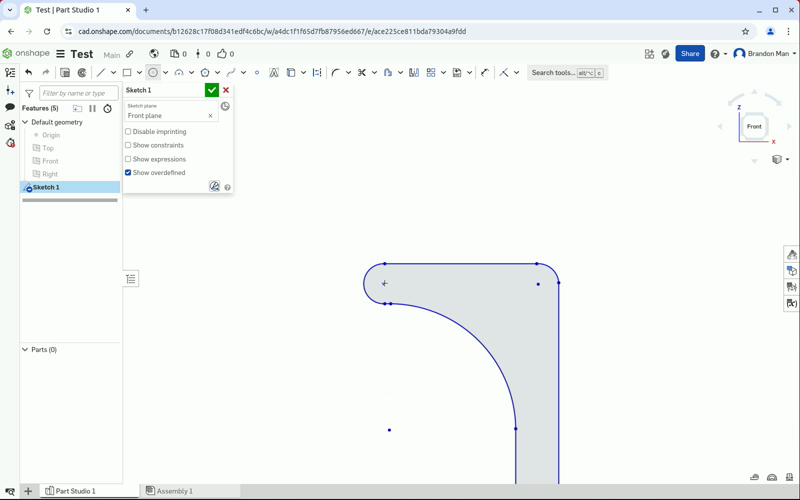
scroll(6)
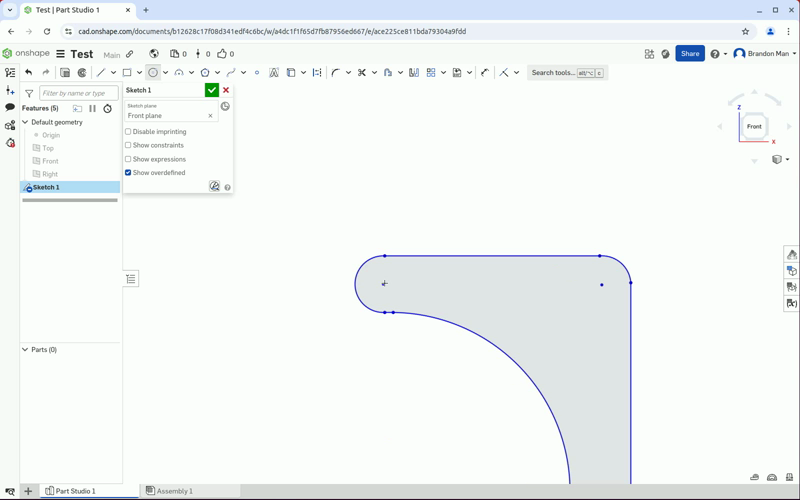
scroll(6)
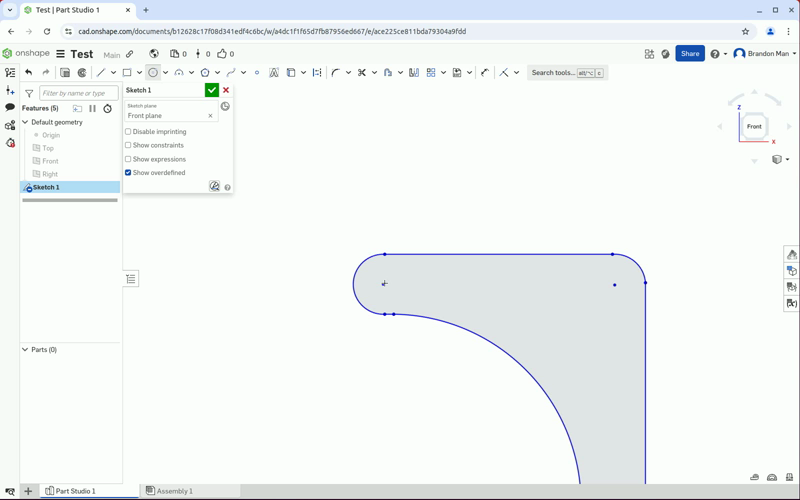
scroll(6)
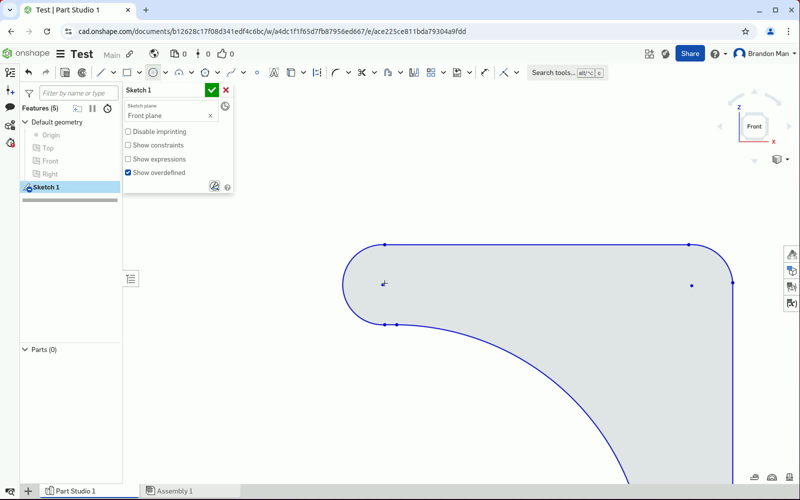
scroll(6)
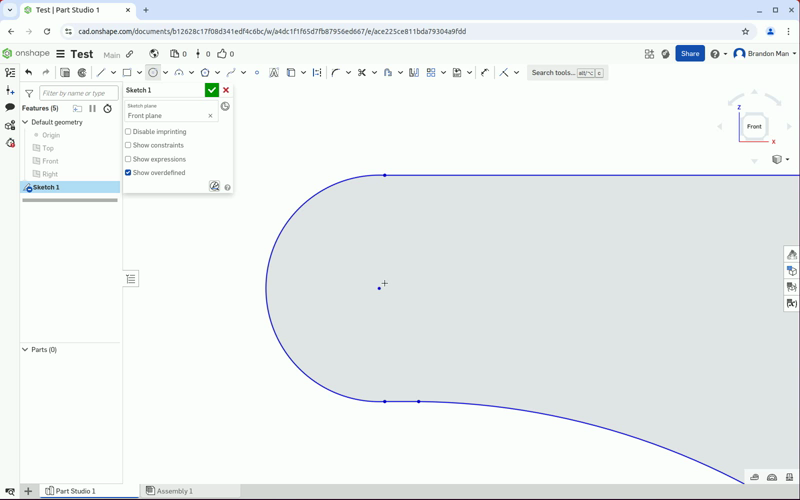
click(384, 282)
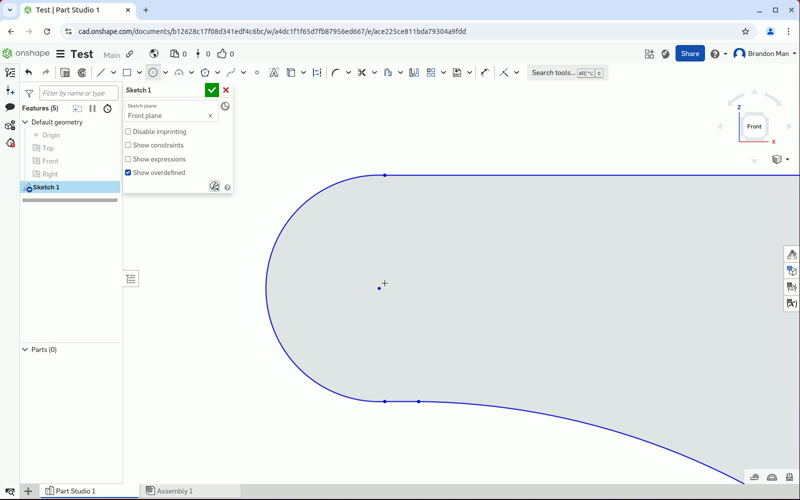
scroll(-6)
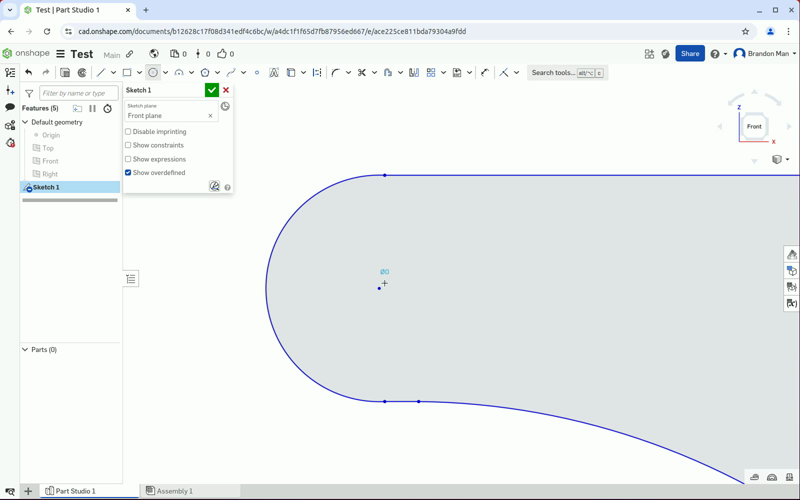
scroll(-6)
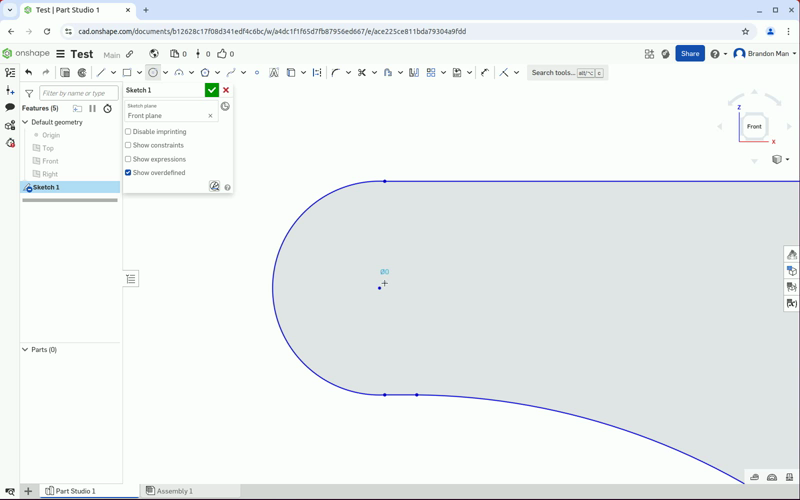
scroll(-6)
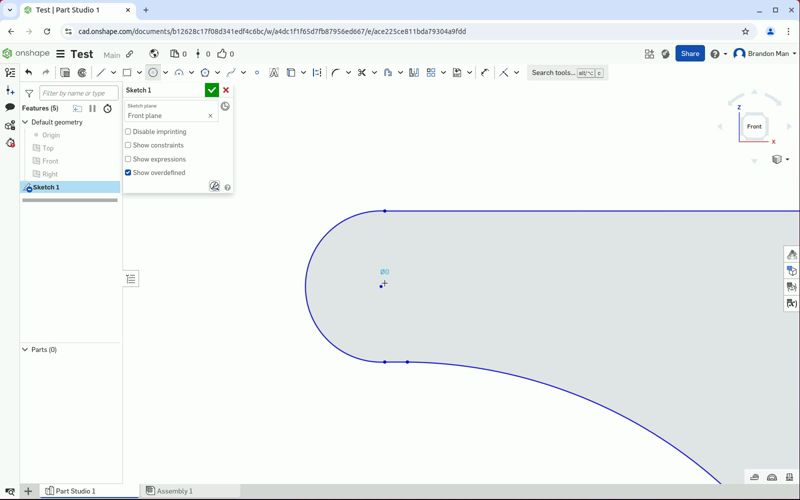
scroll(-6)
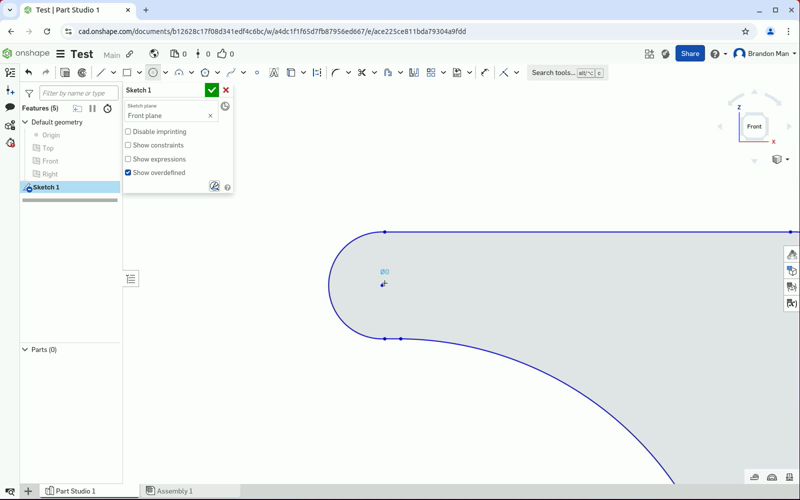
scroll(-6)
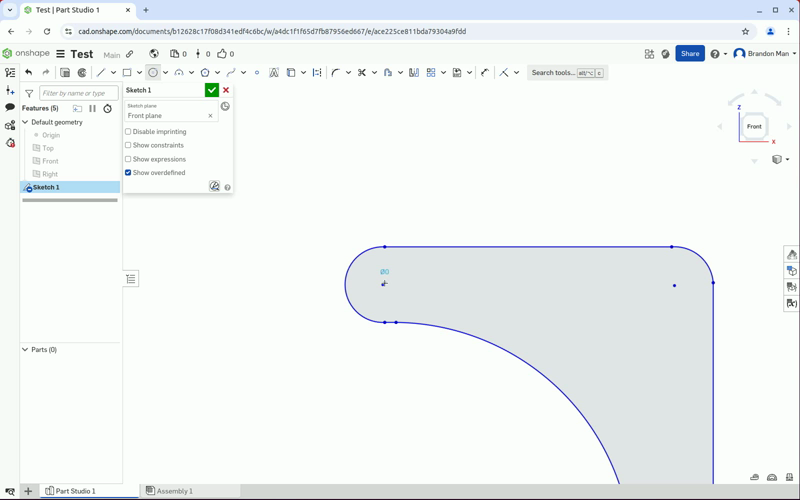
scroll(-6)
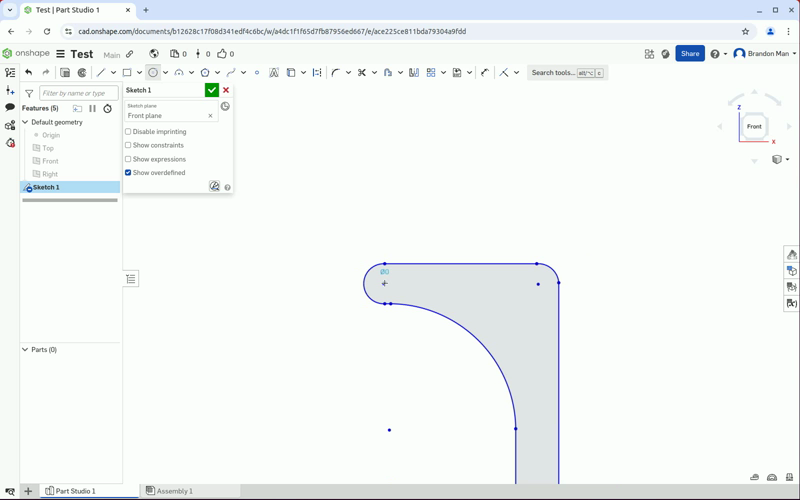
scroll(-6)
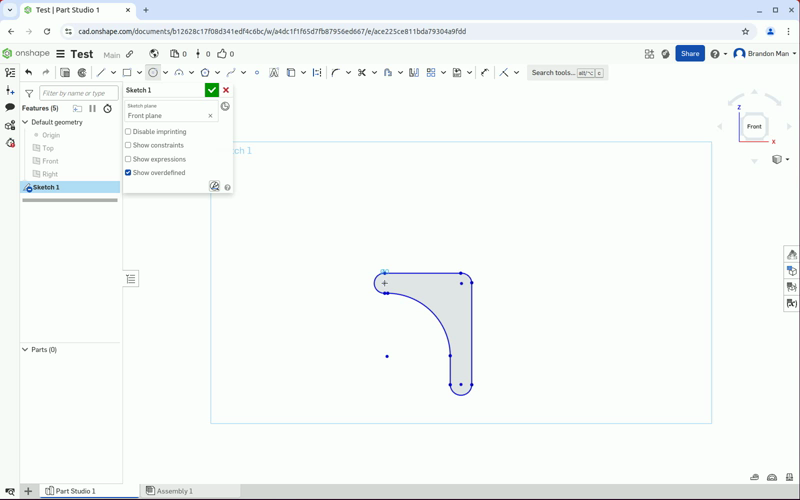
key_up(shift)
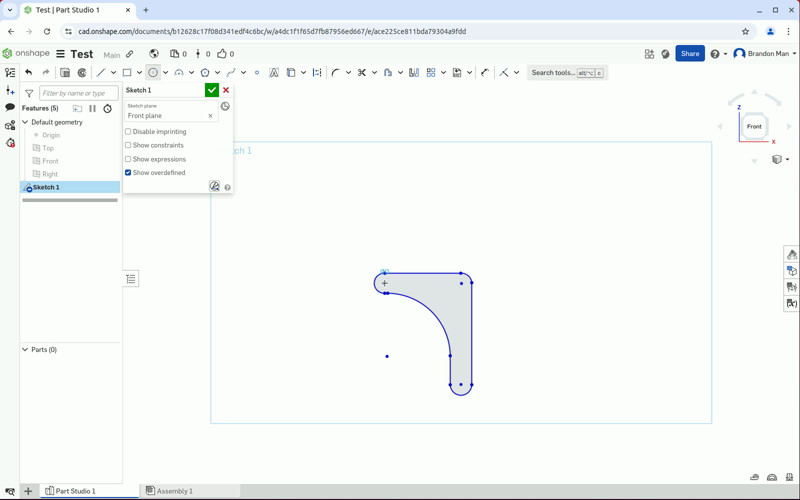
mouse_move(390, 282)
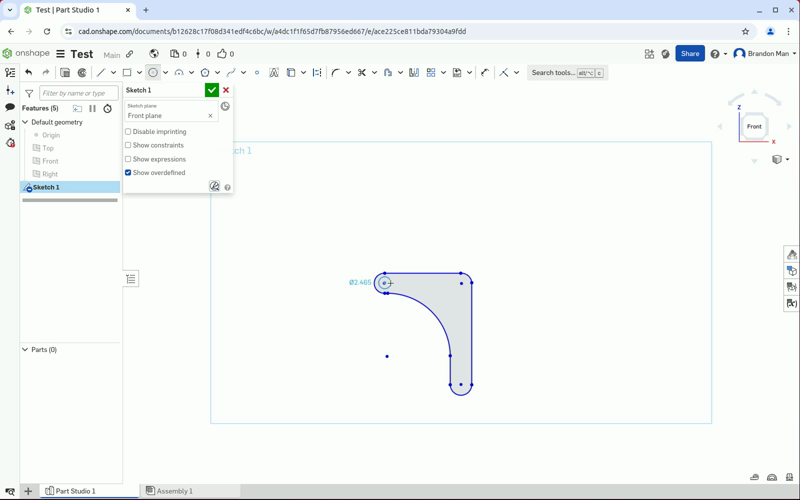
click(390, 282)
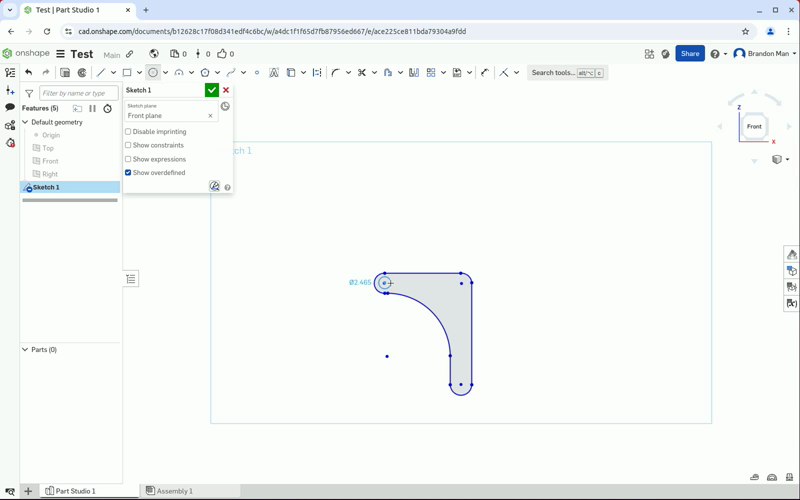
key(esc)
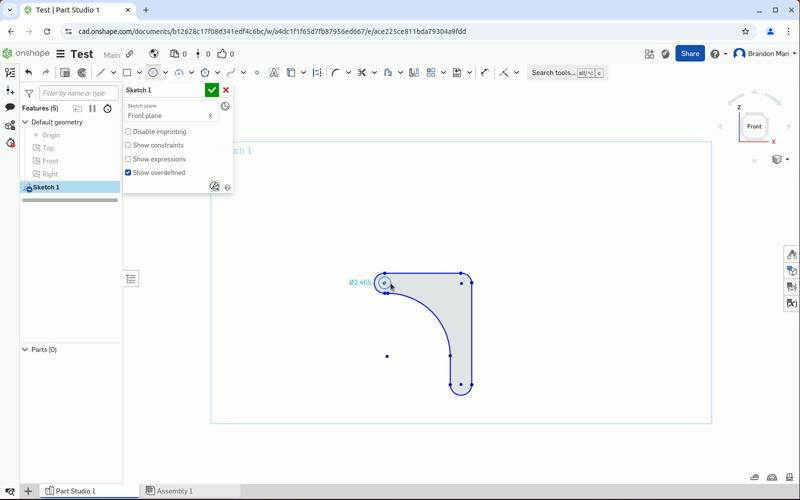
key(c)
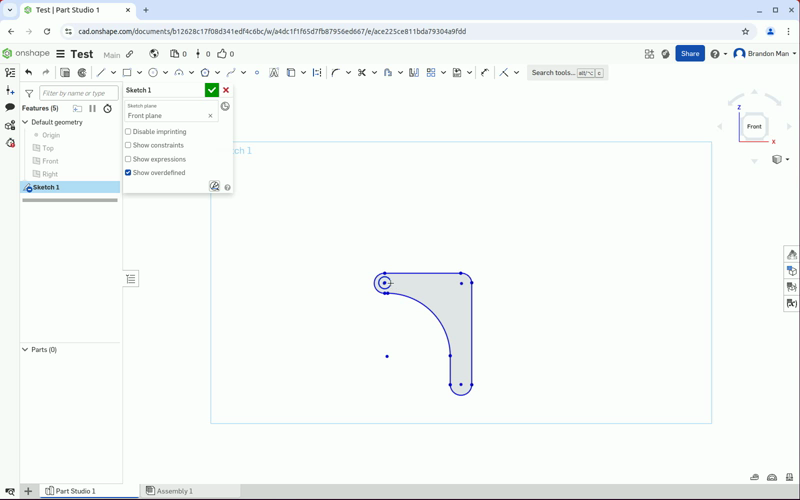
key_down(shift)
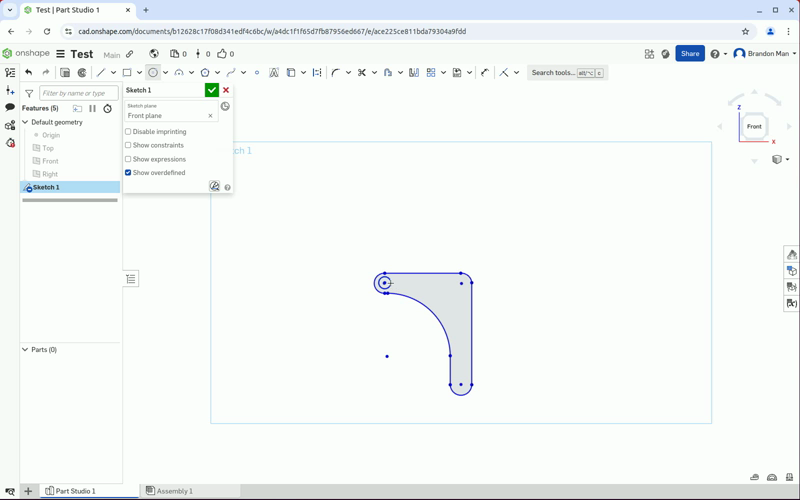
mouse_move(460, 384)
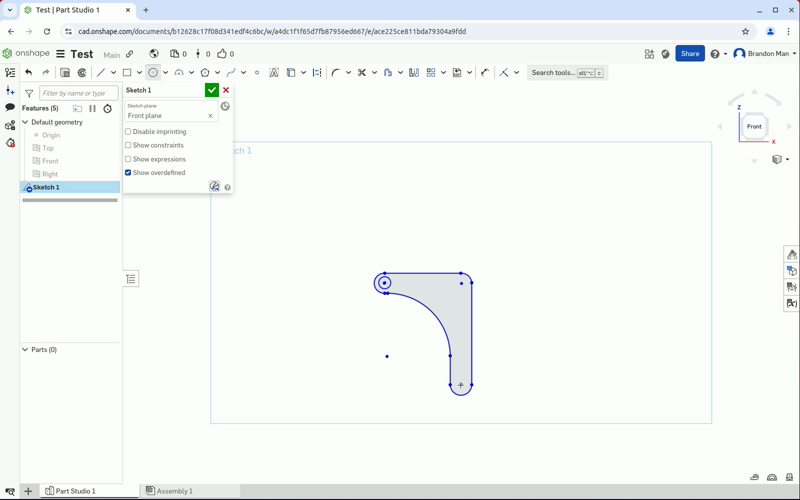
click(460, 384)
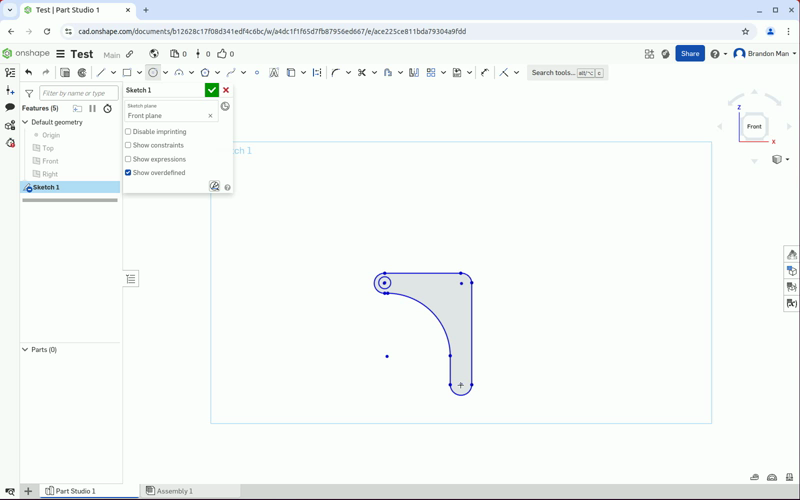
key_up(shift)
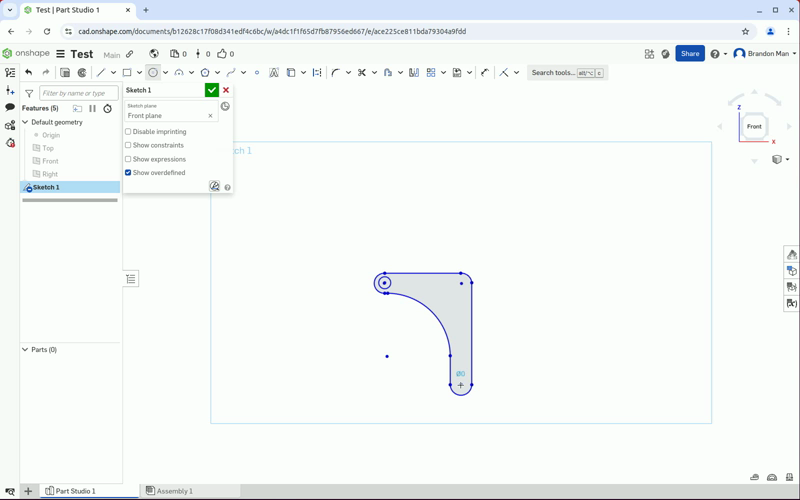
mouse_move(467, 384)
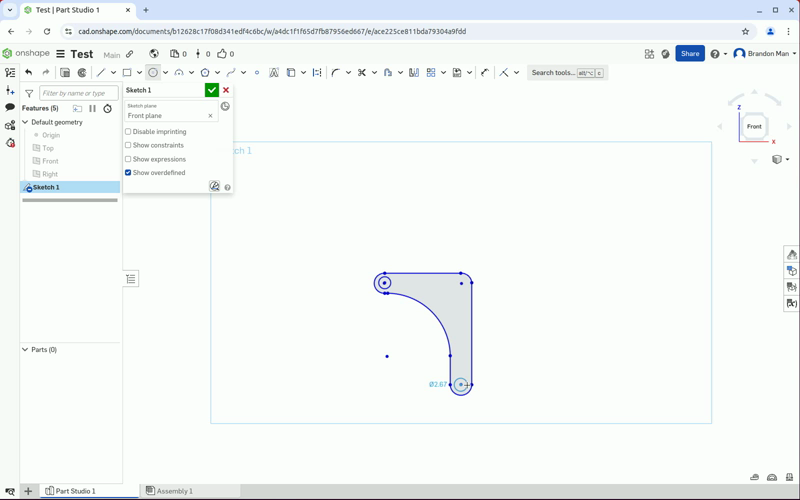
click(467, 384)
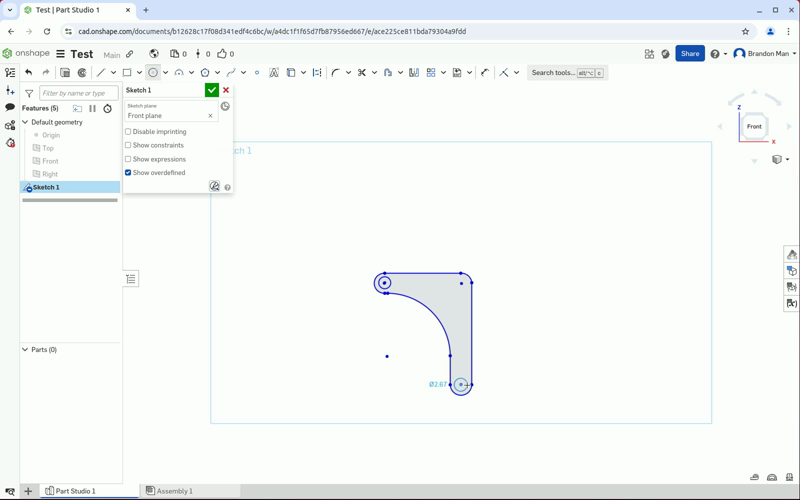
key(esc)
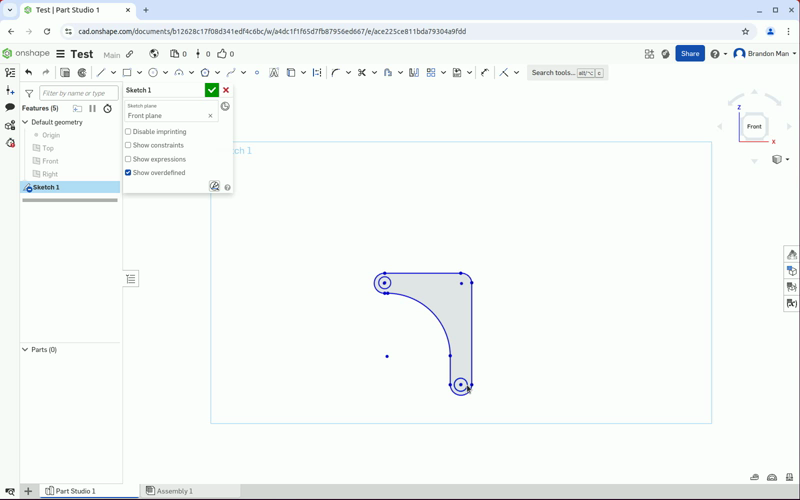
key(c)
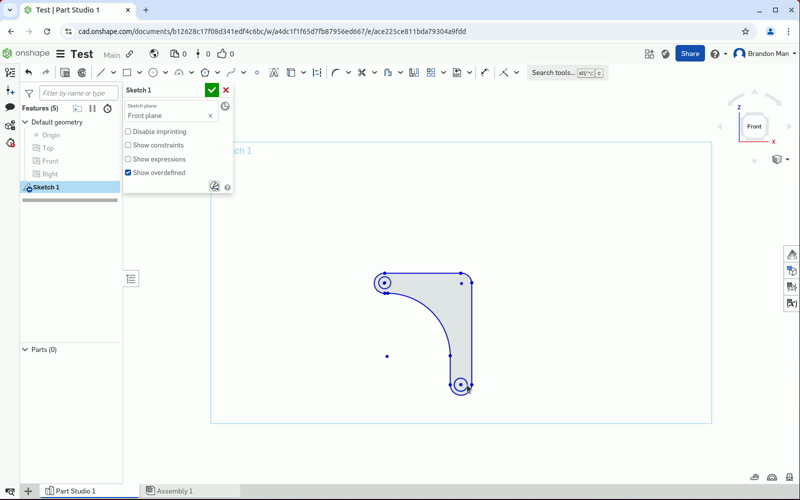
key_down(shift)
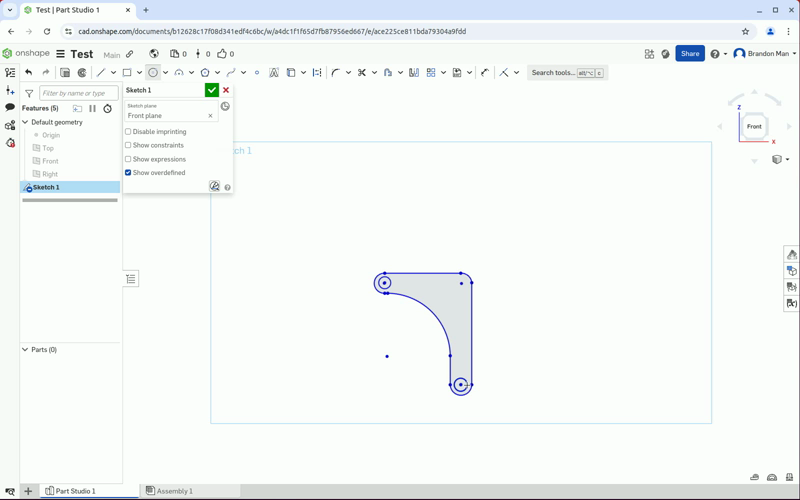
mouse_move(460, 282)
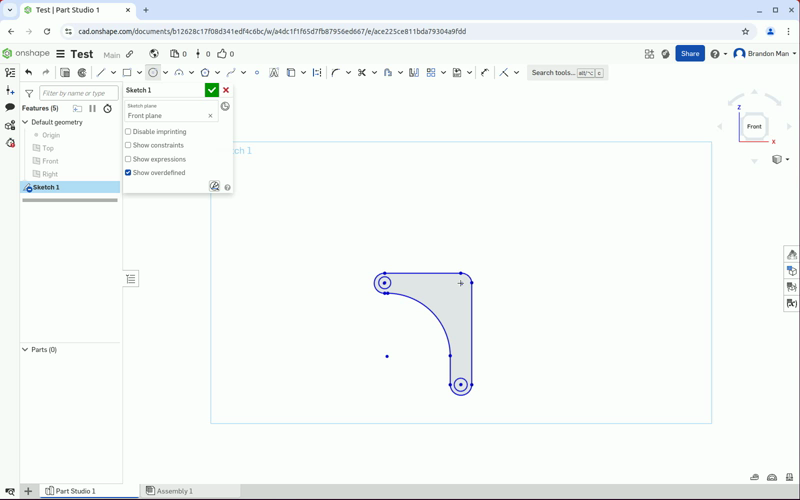
scroll(6)
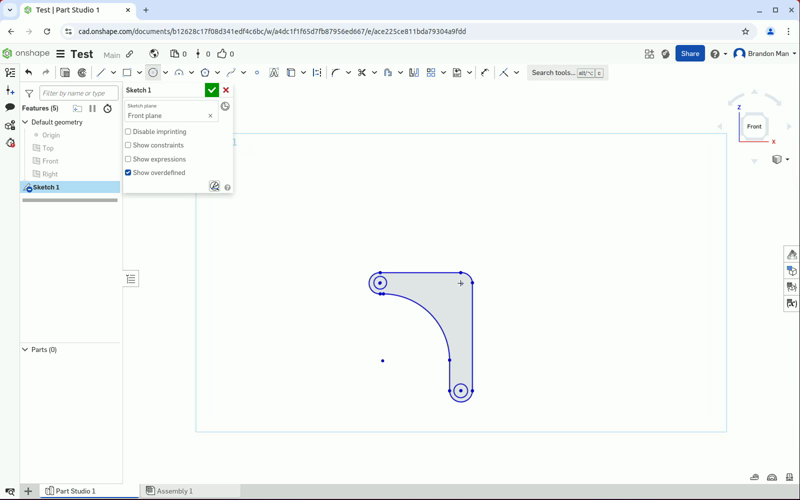
scroll(6)
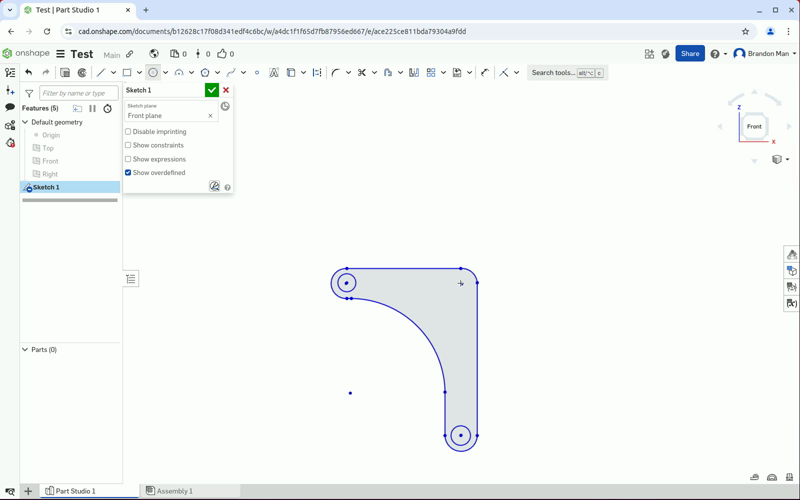
scroll(6)
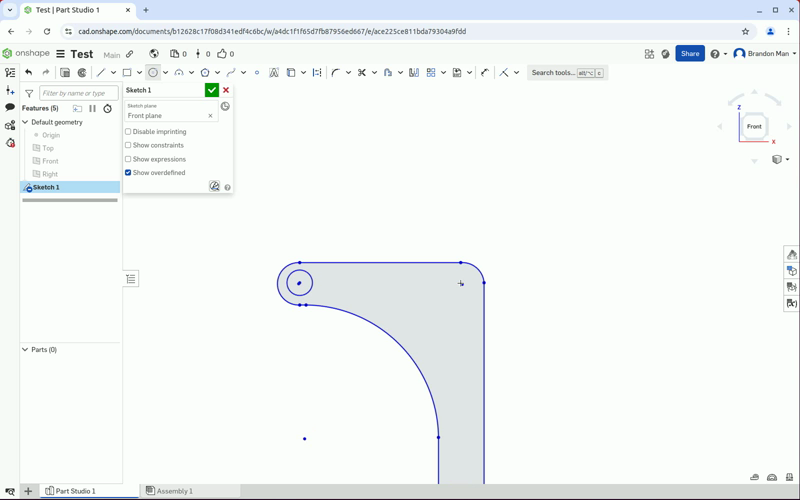
scroll(6)
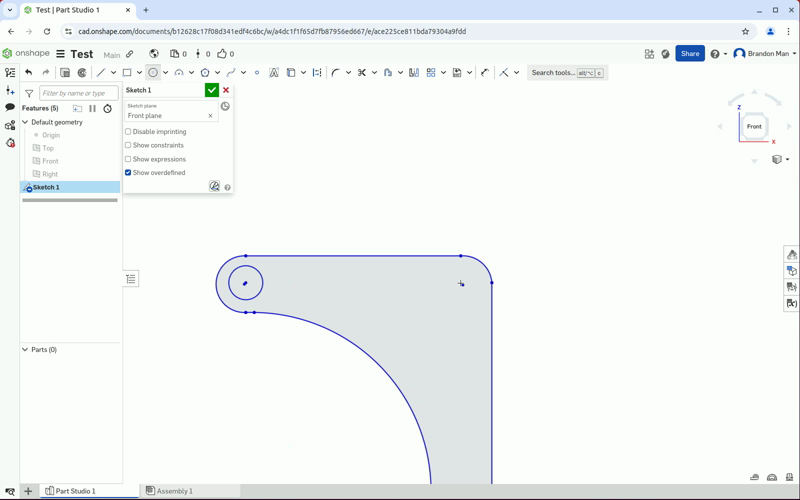
scroll(6)
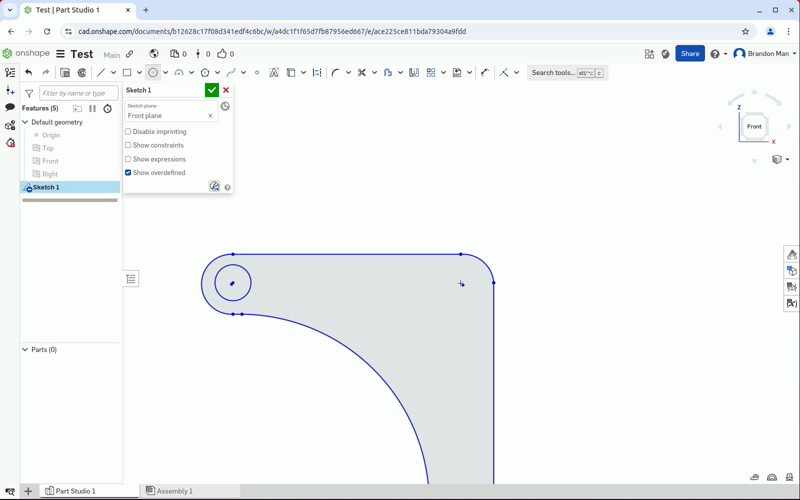
scroll(6)
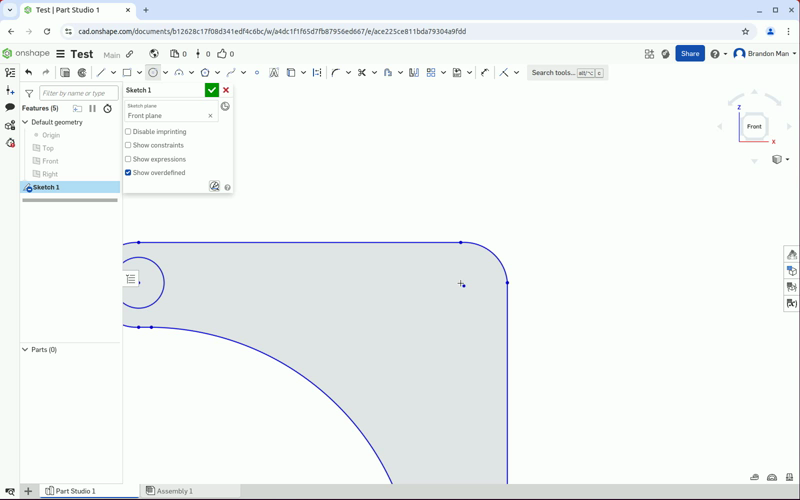
scroll(6)
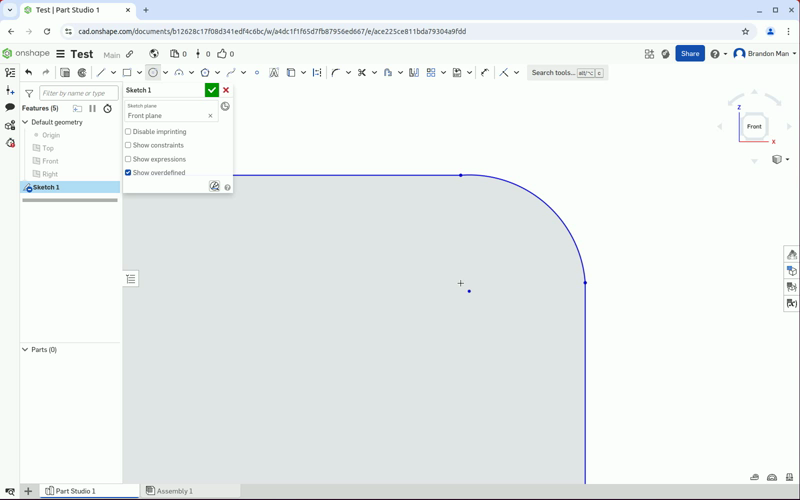
click(460, 282)
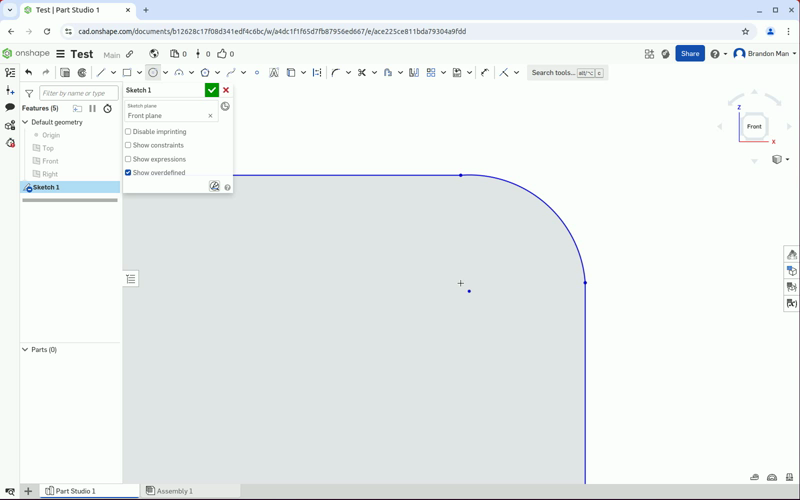
scroll(-6)
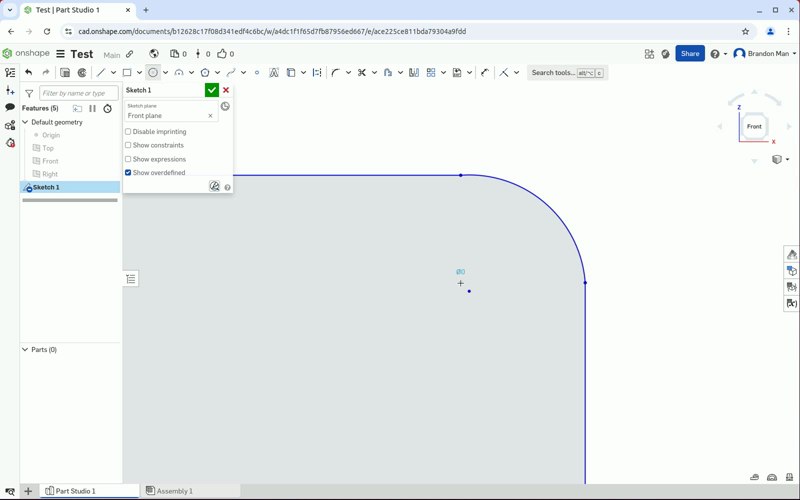
scroll(-6)
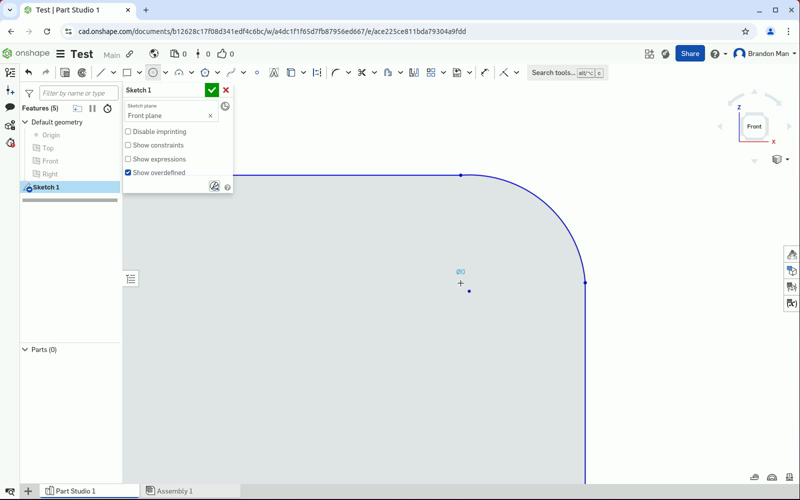
scroll(-6)
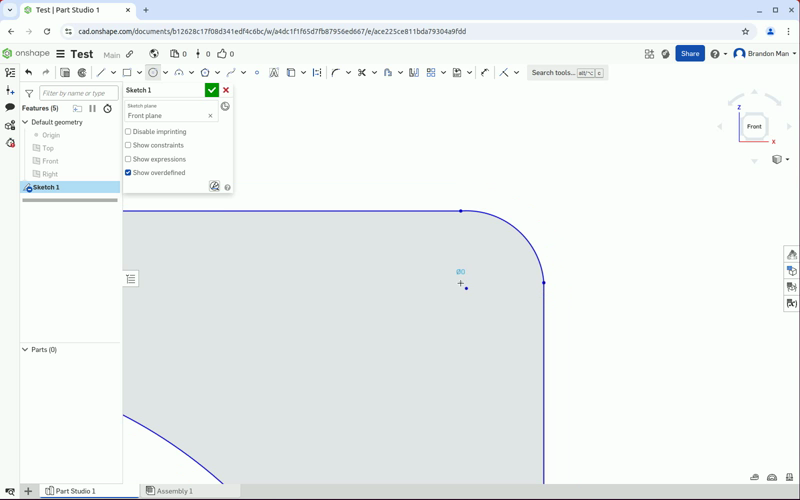
scroll(-6)
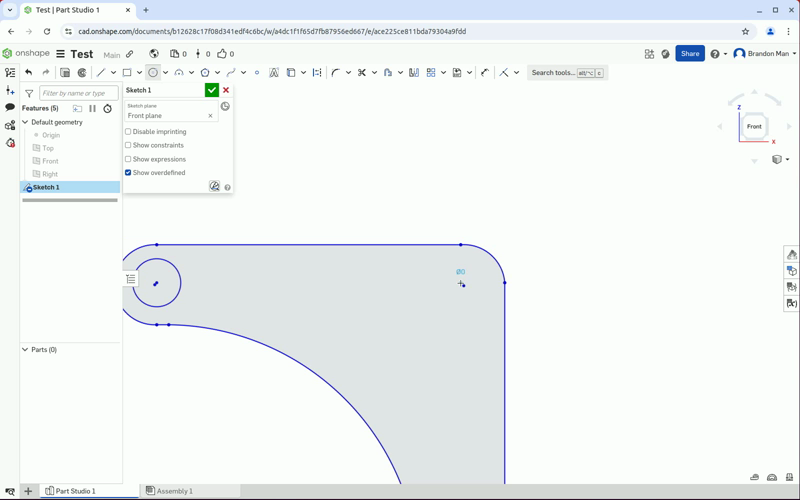
scroll(-6)
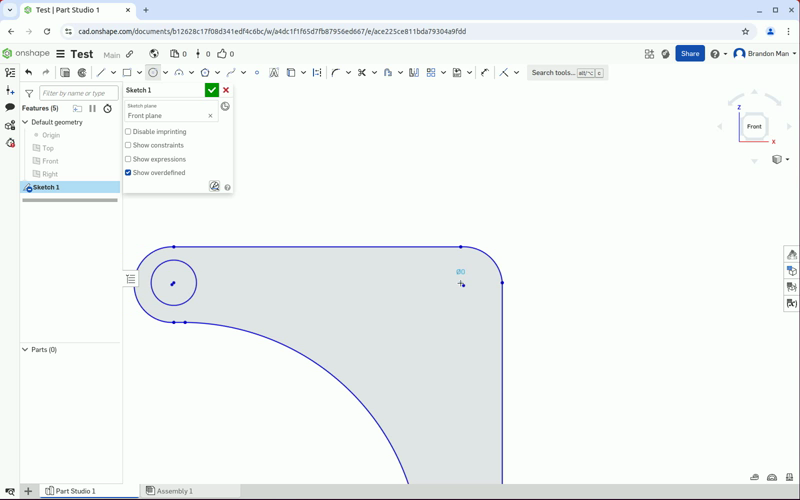
scroll(-6)
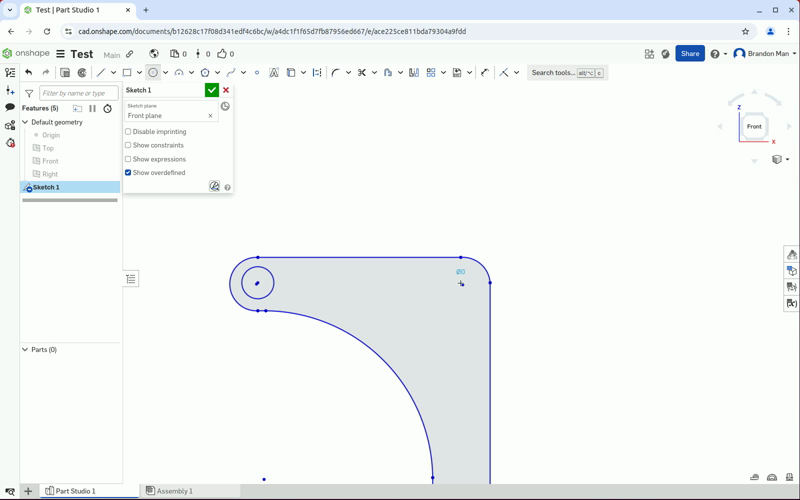
scroll(-6)
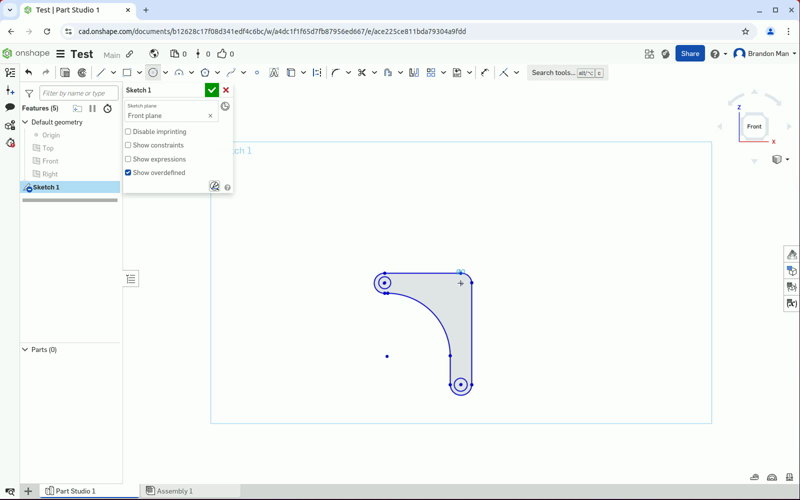
key_up(shift)
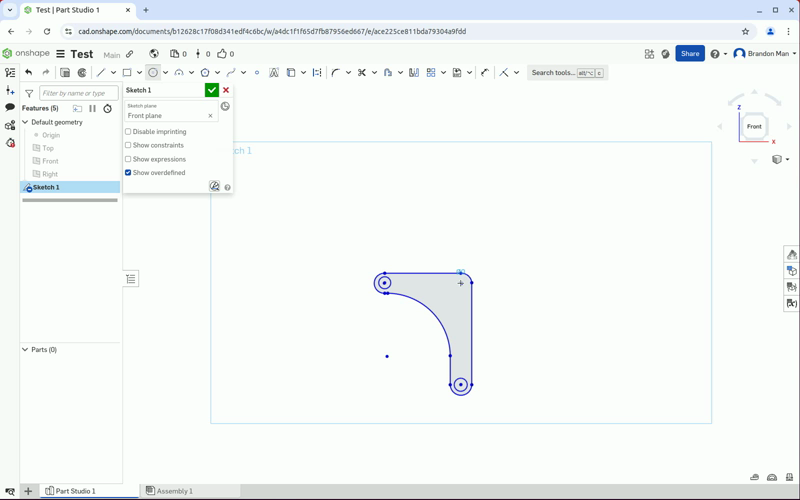
mouse_move(467, 282)
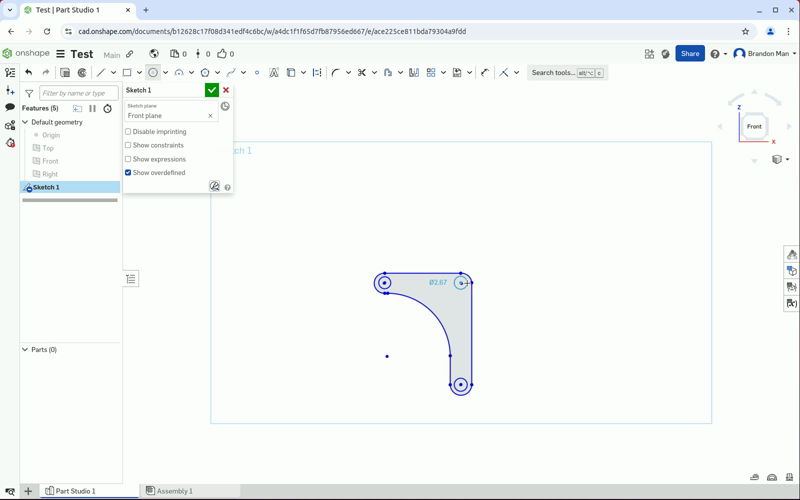
click(467, 282)
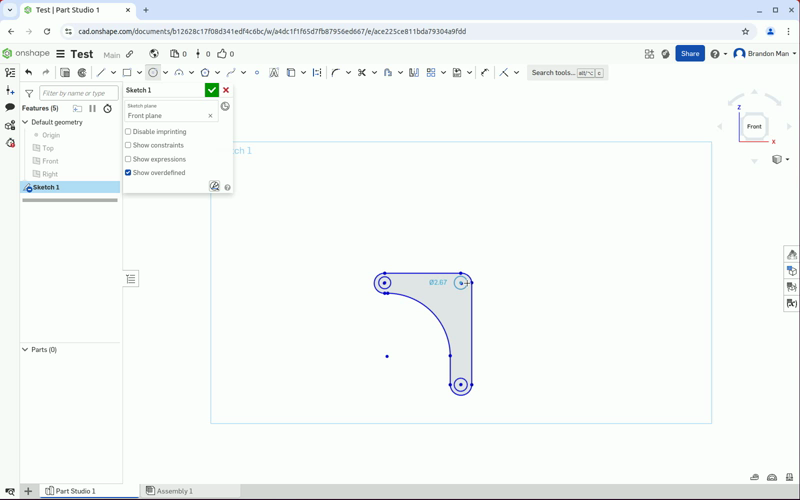
key(esc)
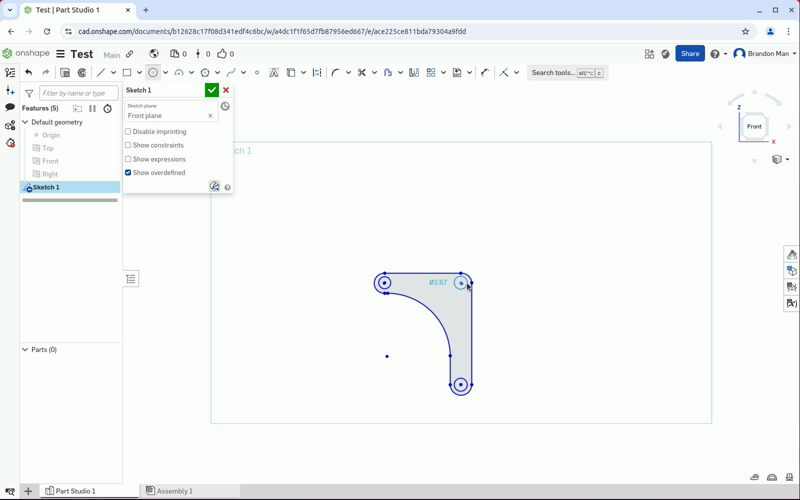
mouse_move(459, 296)
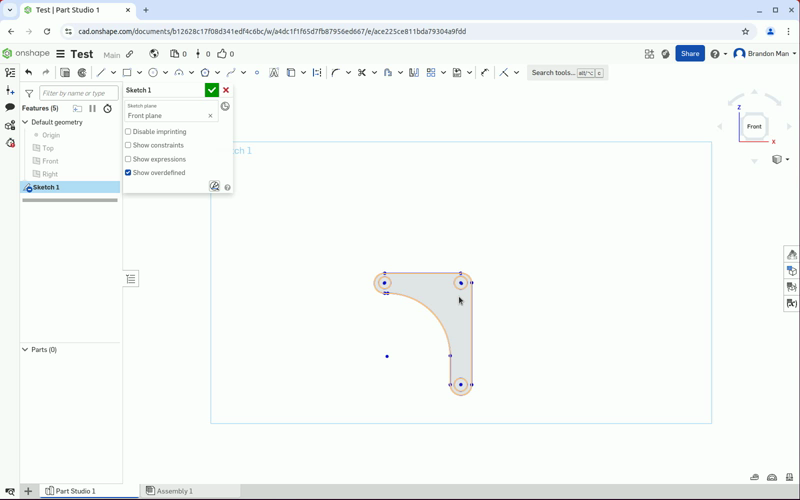
click(459, 296)
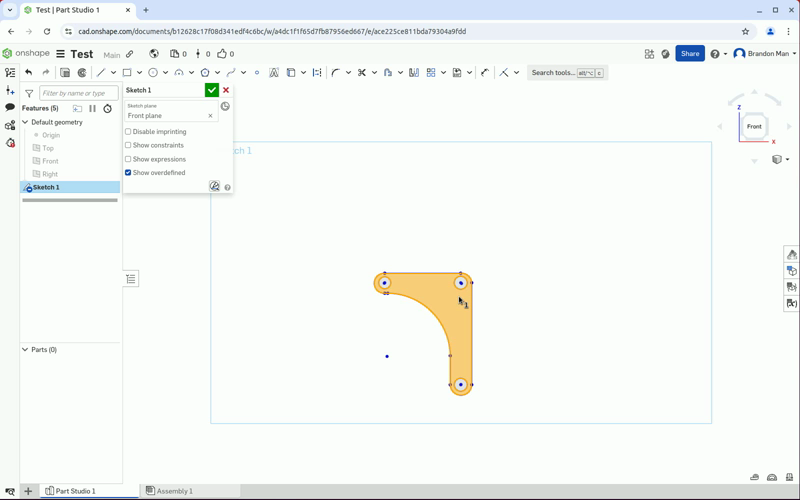
mouse_move(73, 352)
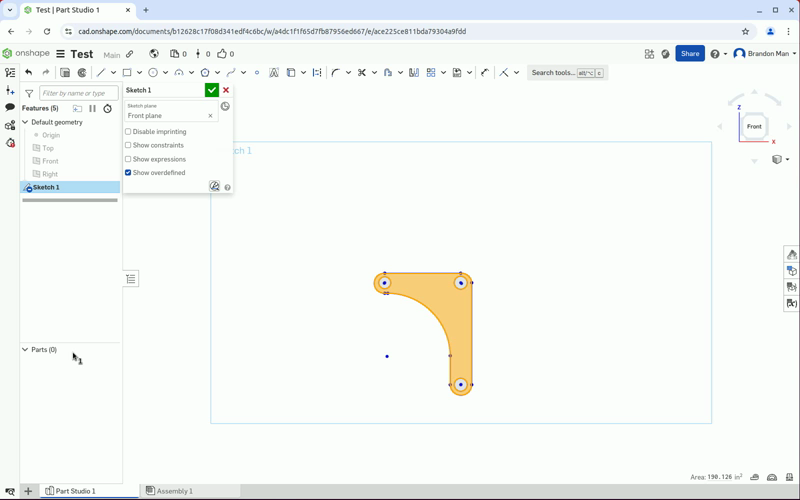
key(shift+y)
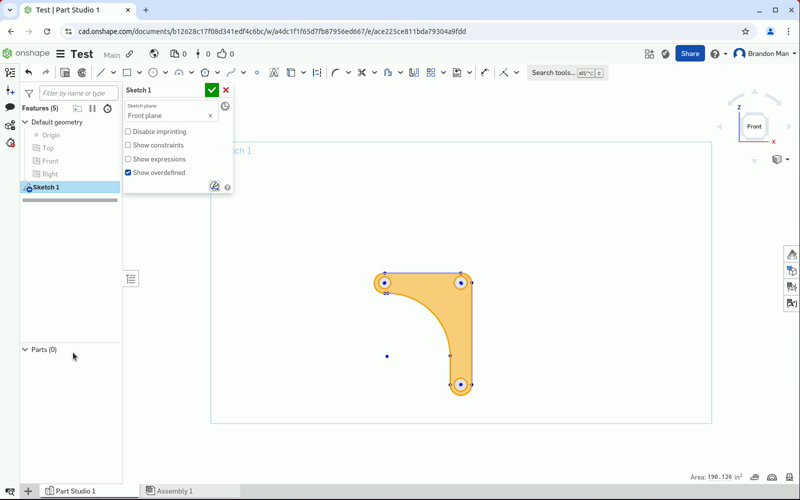
key(shift+e)
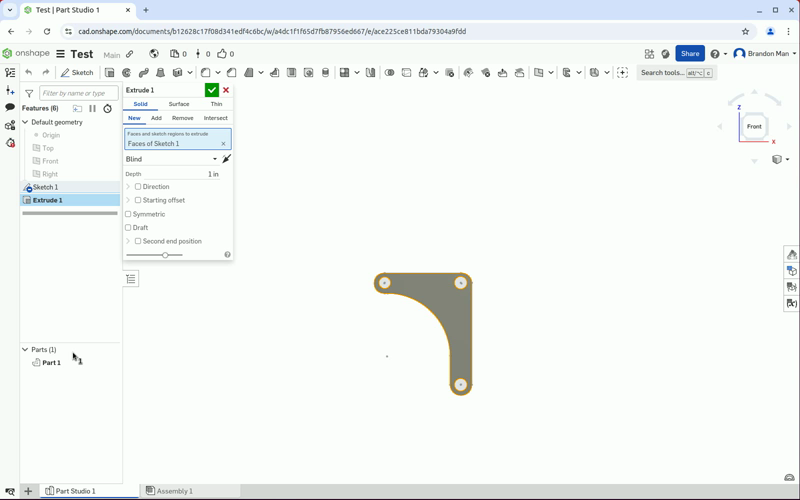
mouse_move(143, 106)
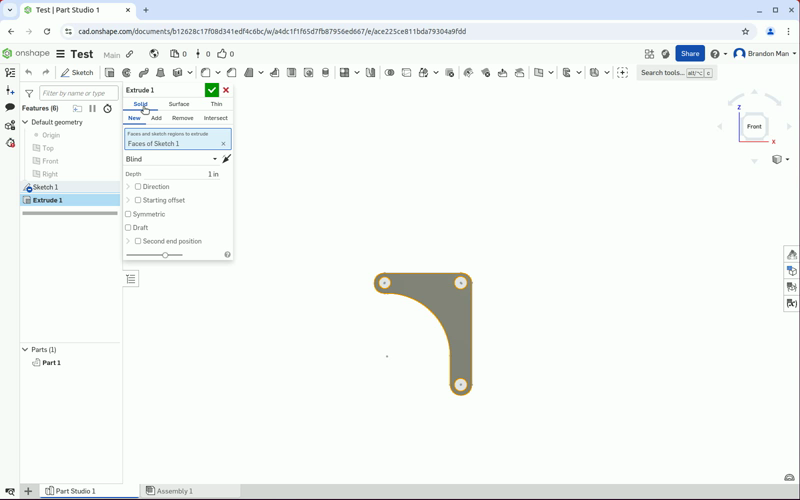
click(143, 106)
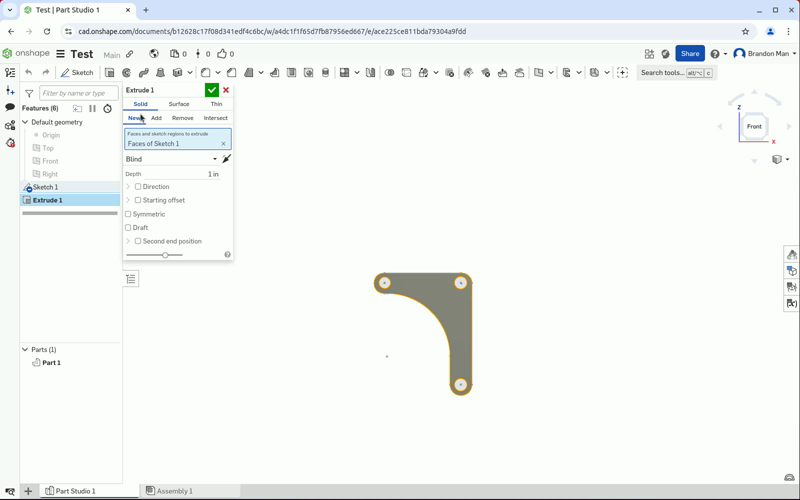
mouse_move(137, 120)
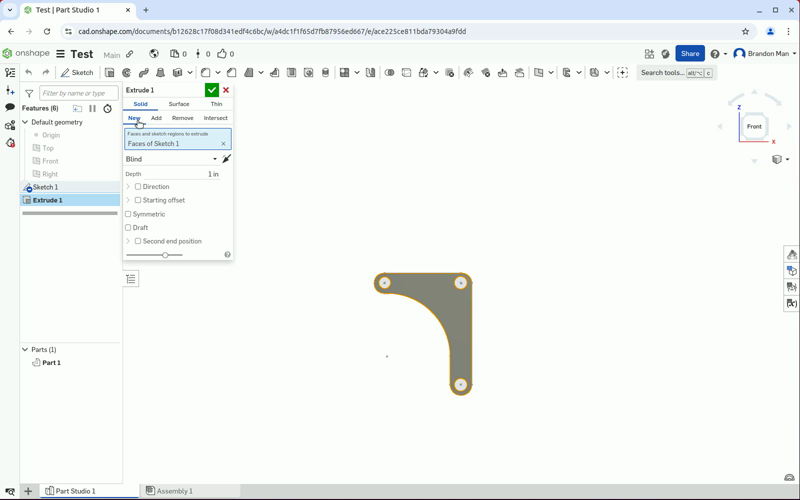
click(137, 120)
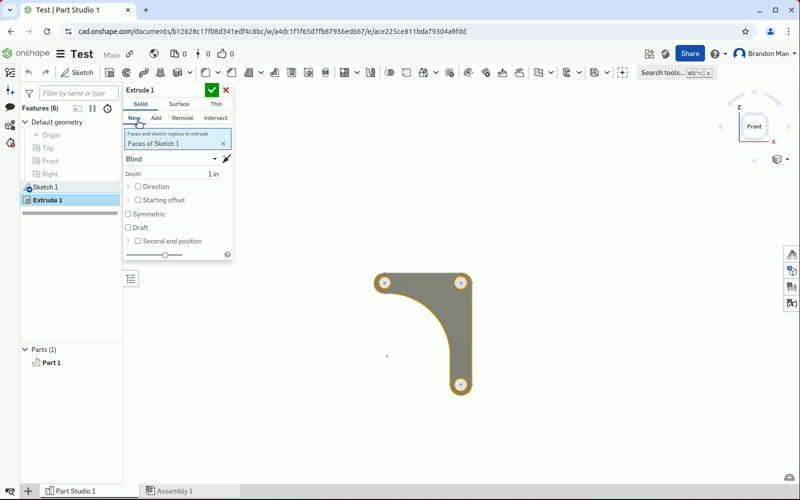
key(tab, 4)
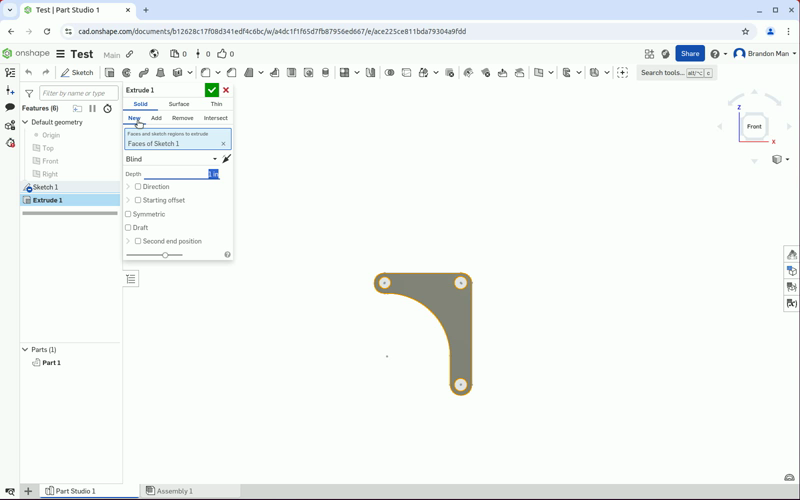
text(1.204)
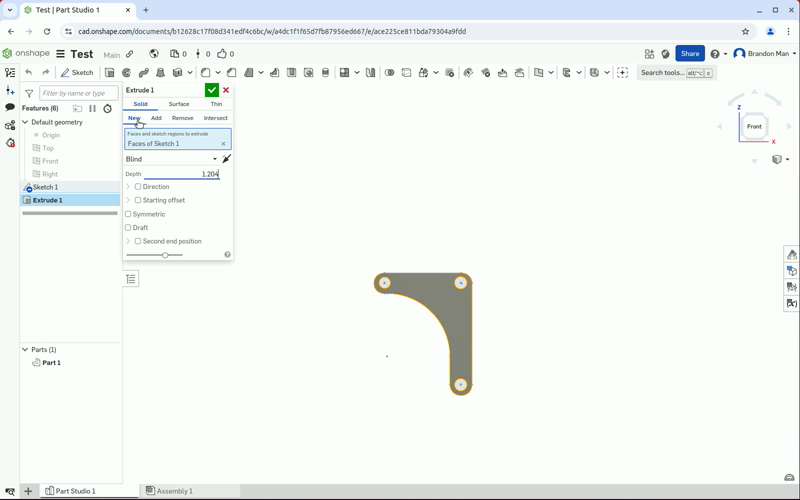
key(enter)
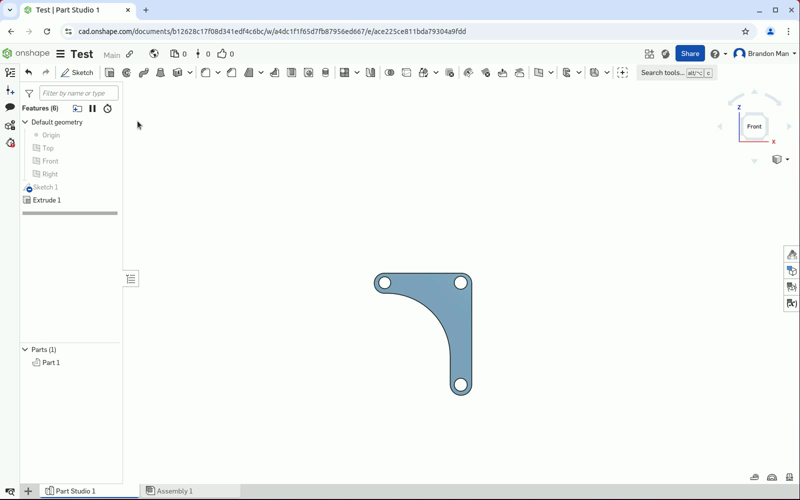
key(shift+h)
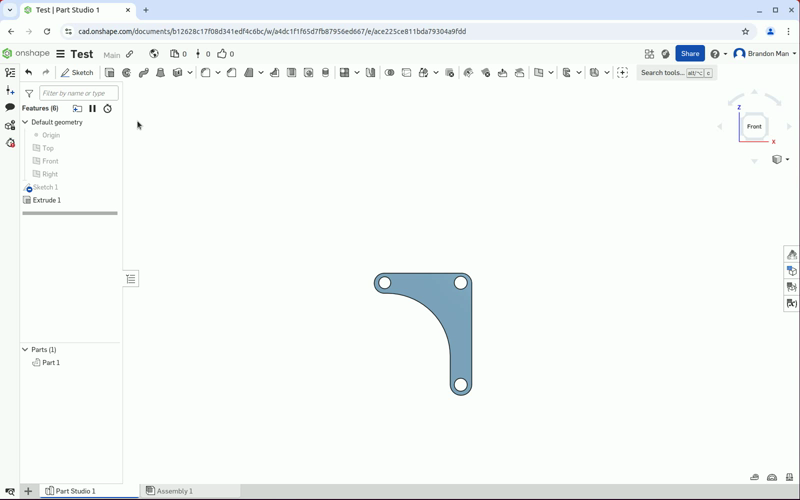
key(shift+h)
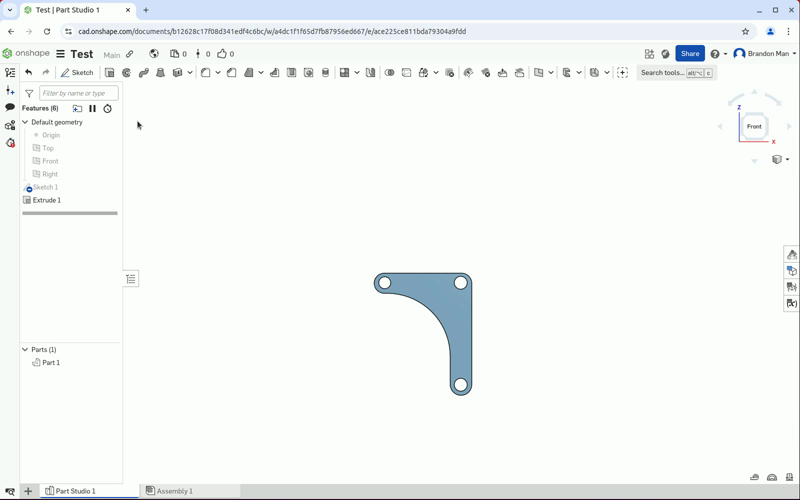
mouse_move(73, 189)
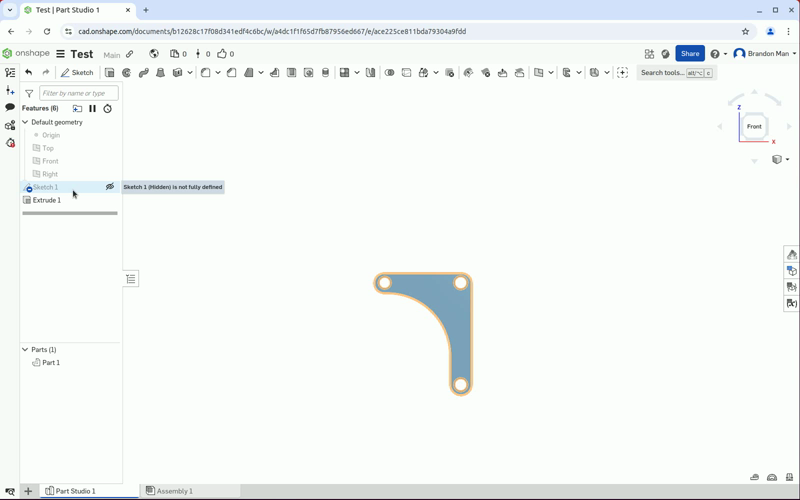
click(73, 189)
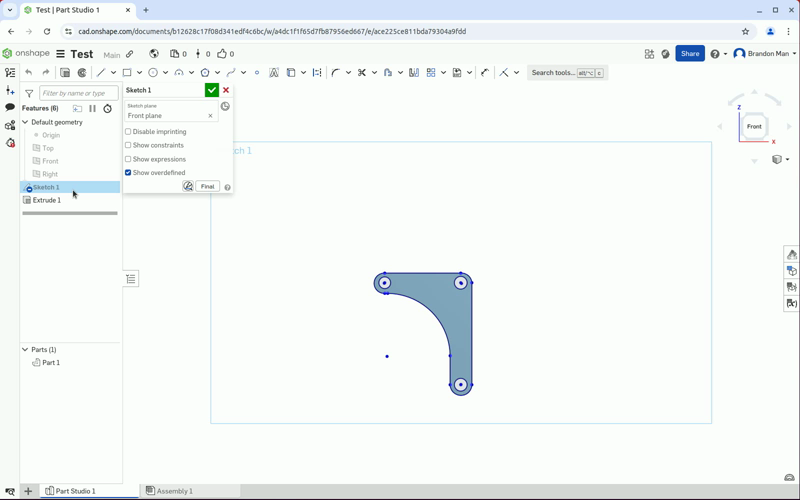
mouse_move(229, 92)
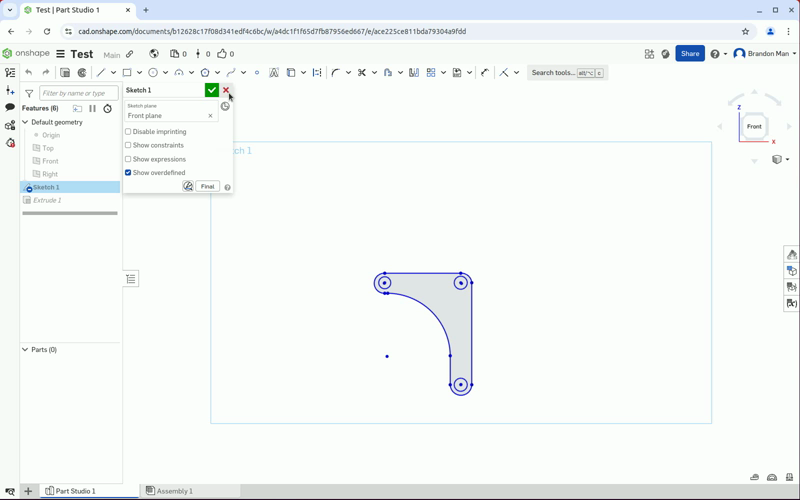
click(229, 92)
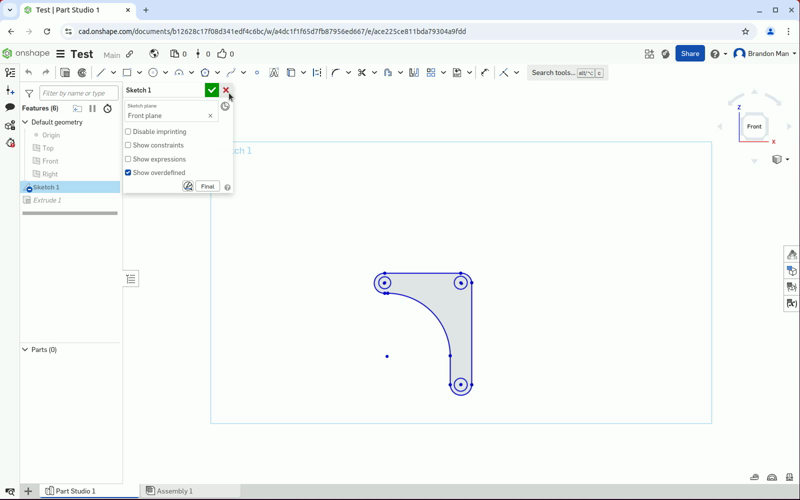
key(shift+s)
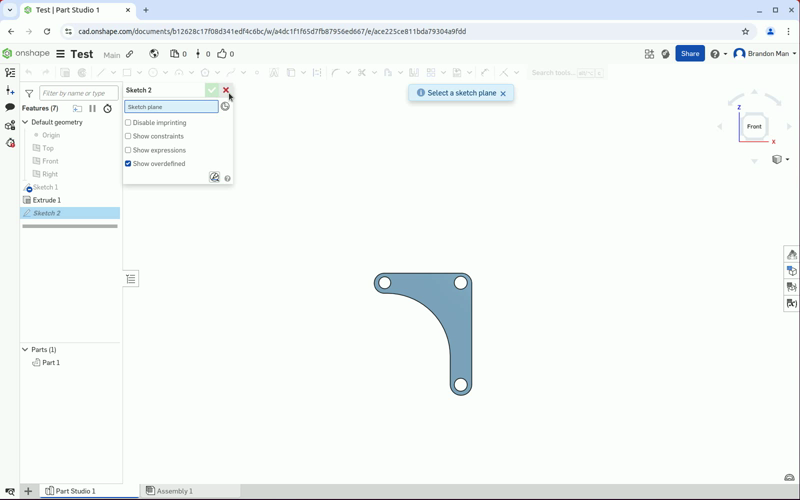
mouse_move(73, 163)
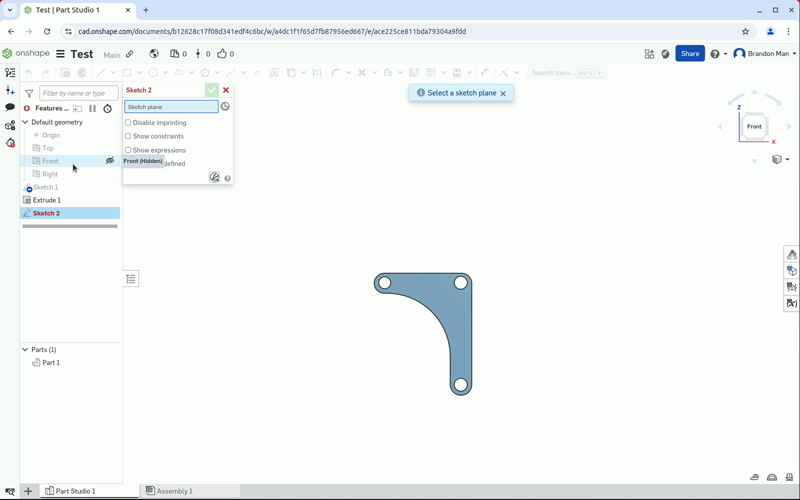
click(73, 163)
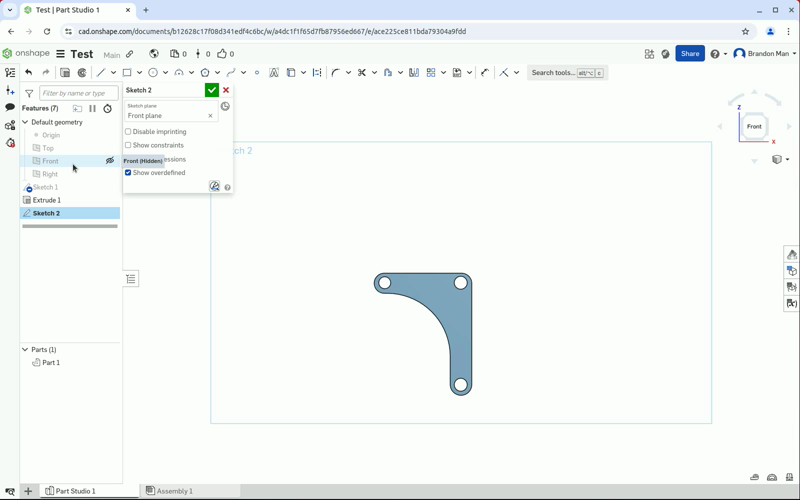
mouse_move(73, 352)
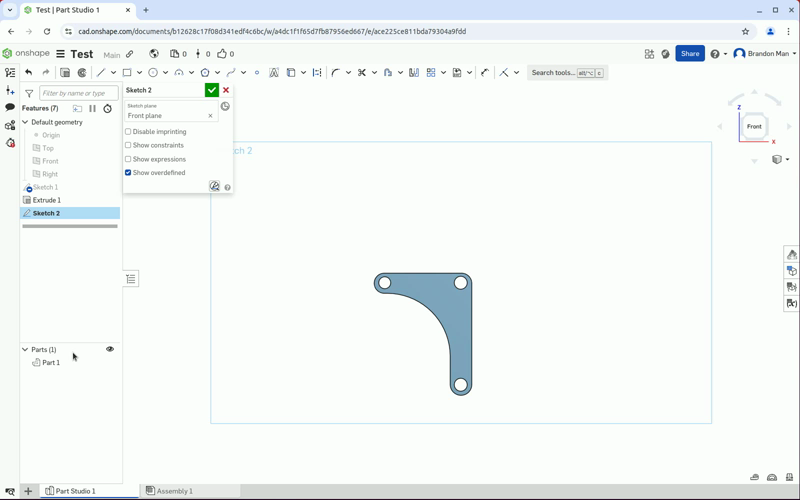
key(y)
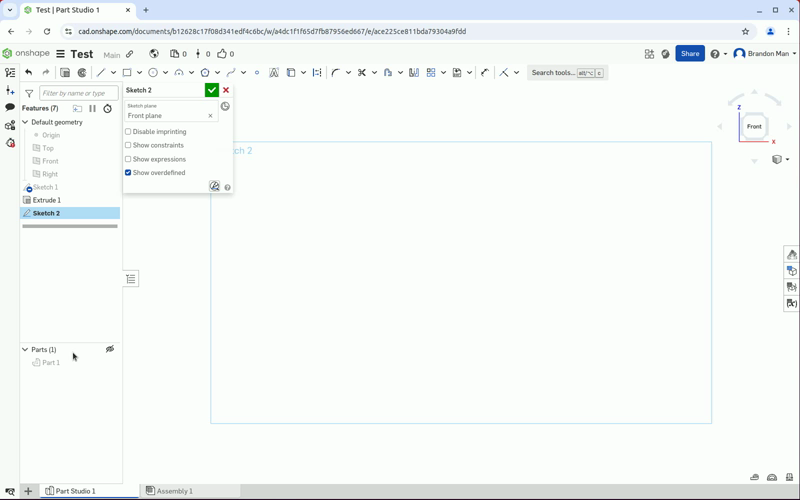
key(c)
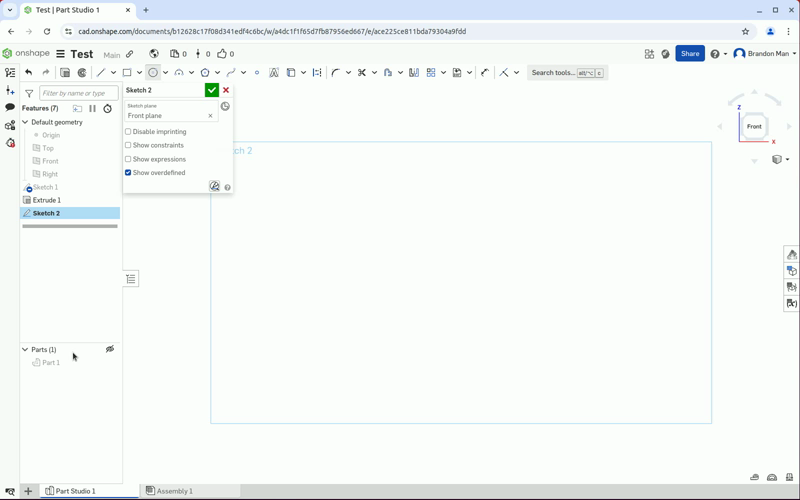
key_down(shift)
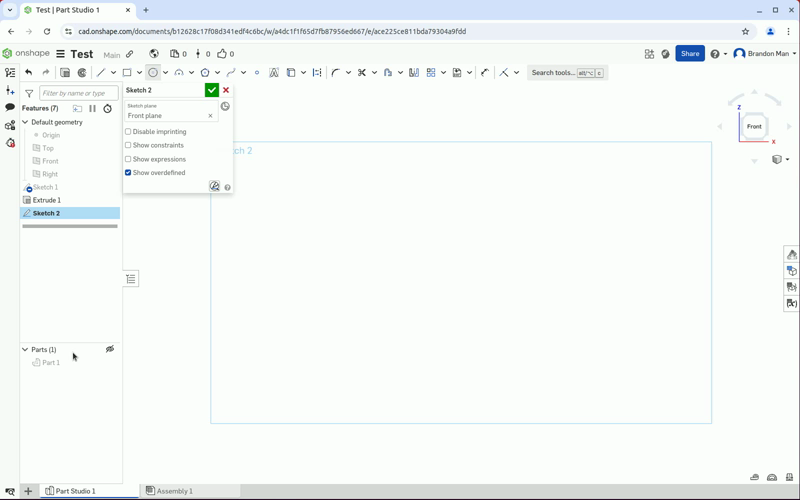
mouse_move(384, 282)
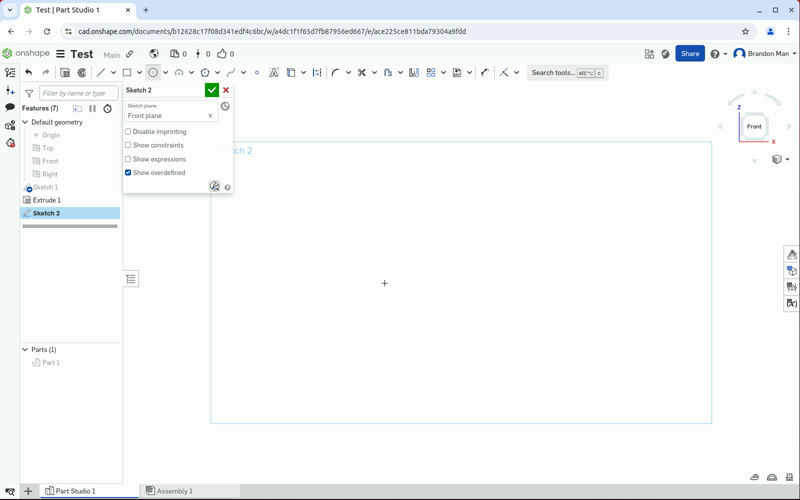
click(384, 282)
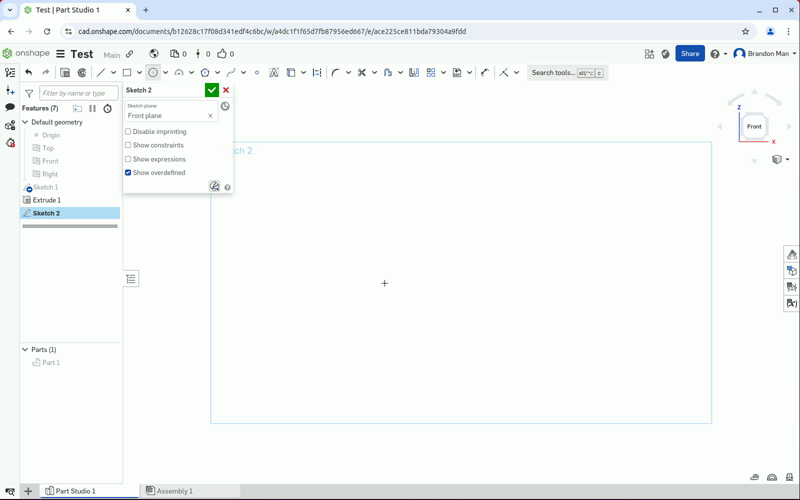
key_up(shift)
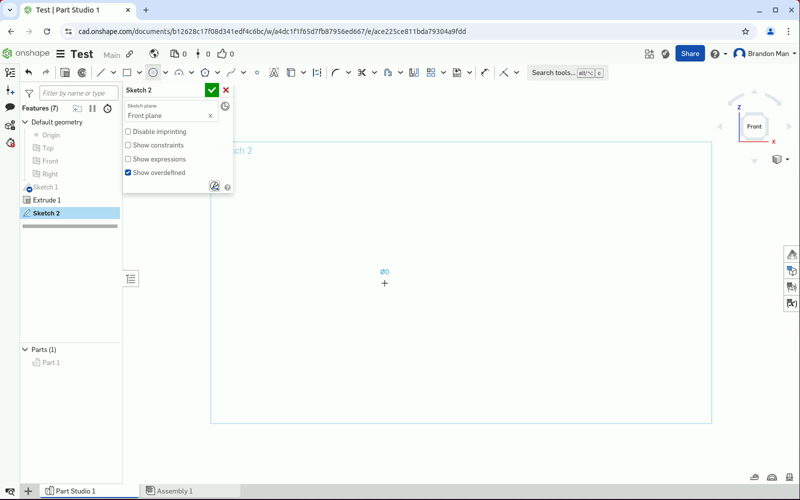
mouse_move(389, 282)
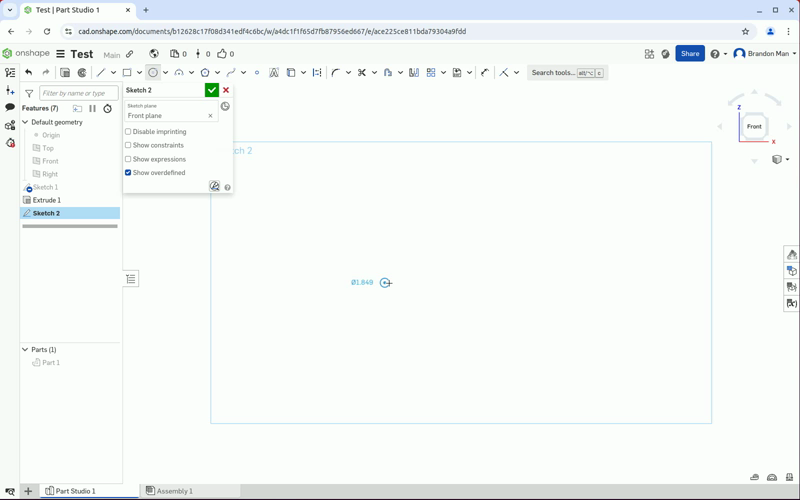
click(389, 282)
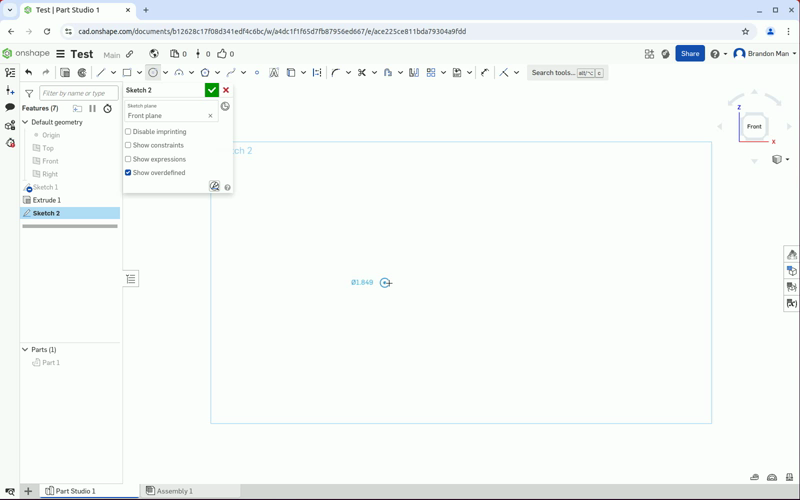
key(esc)
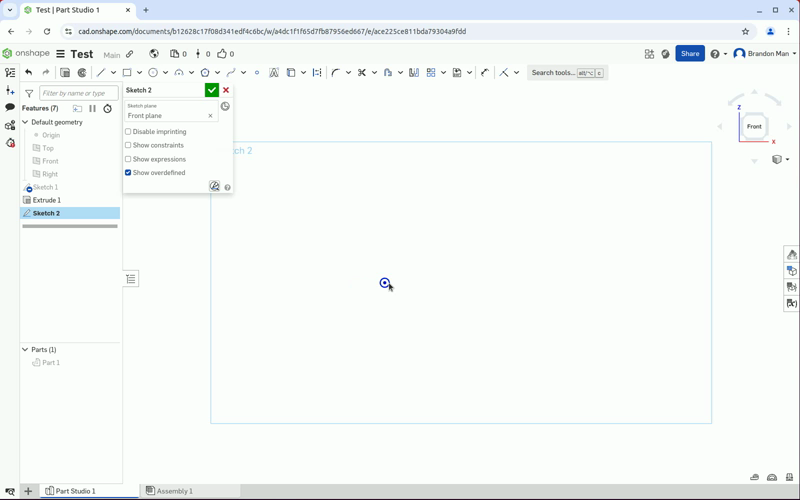
mouse_move(383, 279)
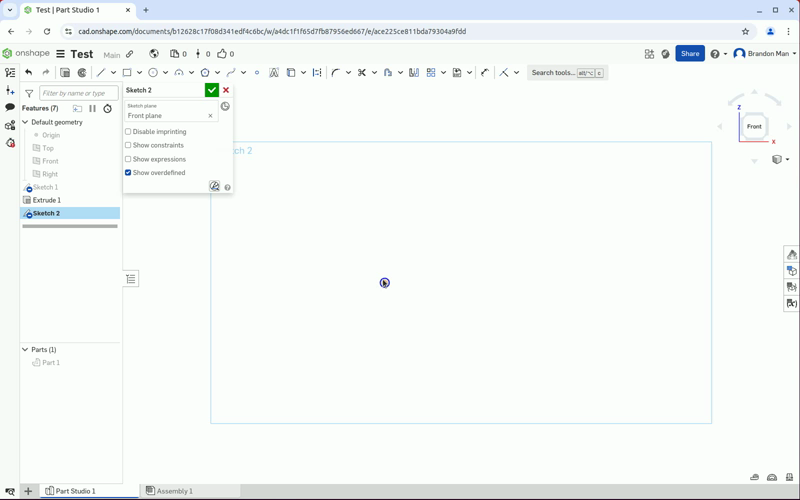
scroll(6)
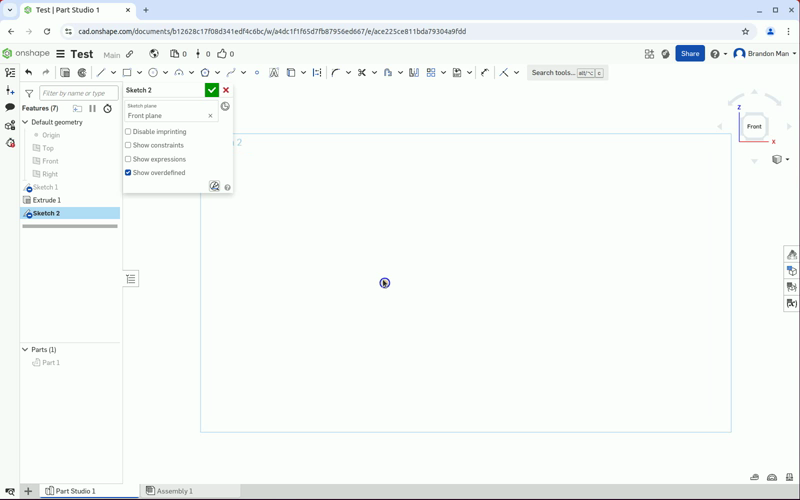
scroll(6)
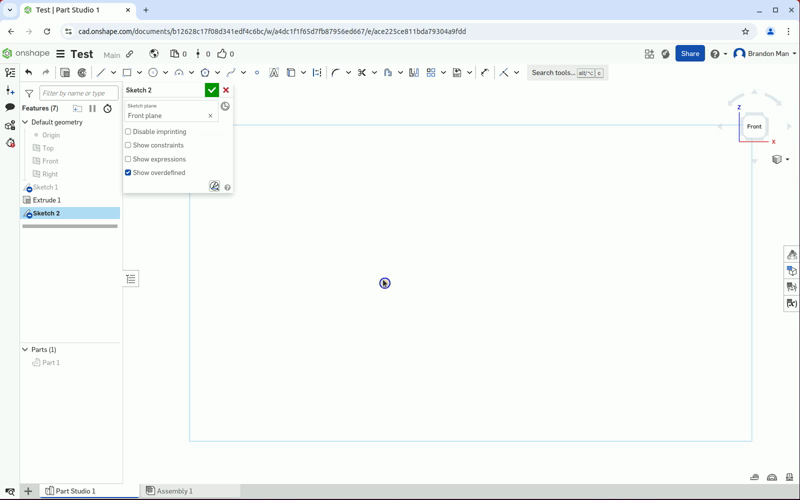
scroll(6)
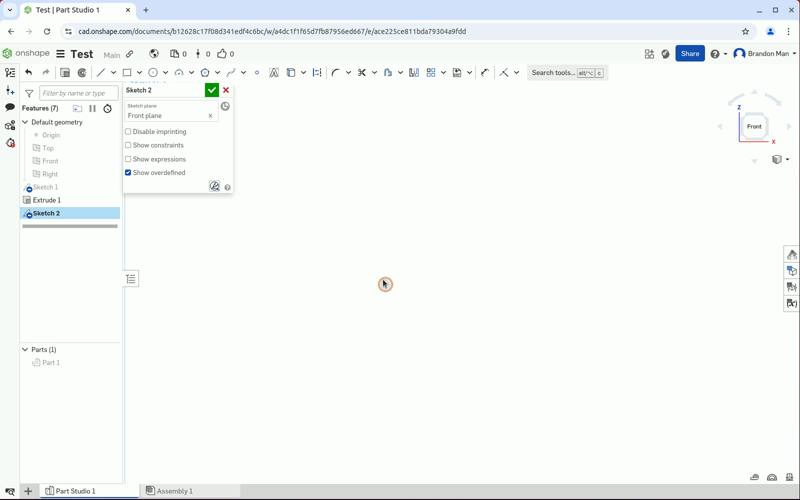
scroll(6)
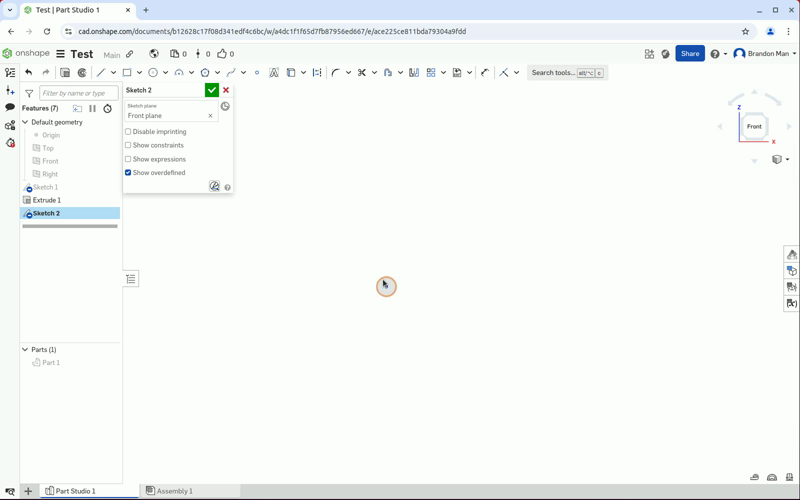
scroll(6)
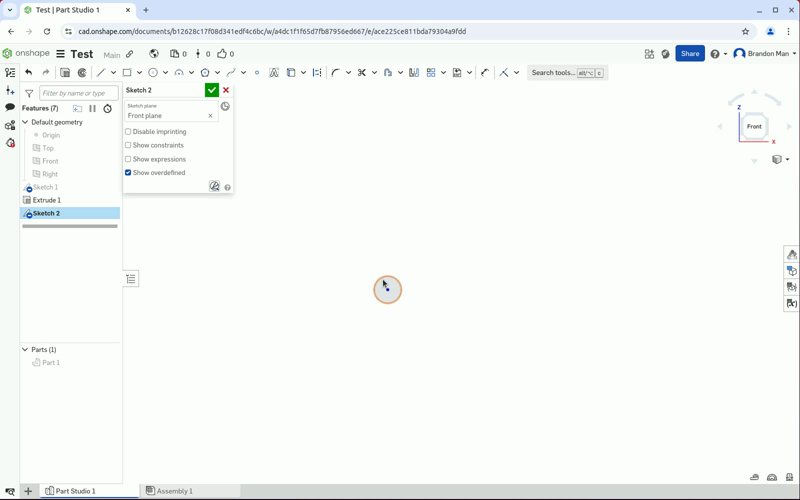
scroll(6)
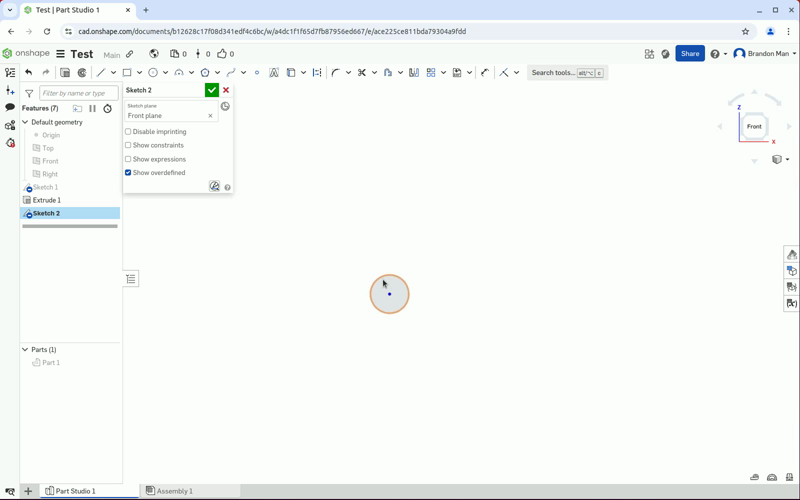
scroll(6)
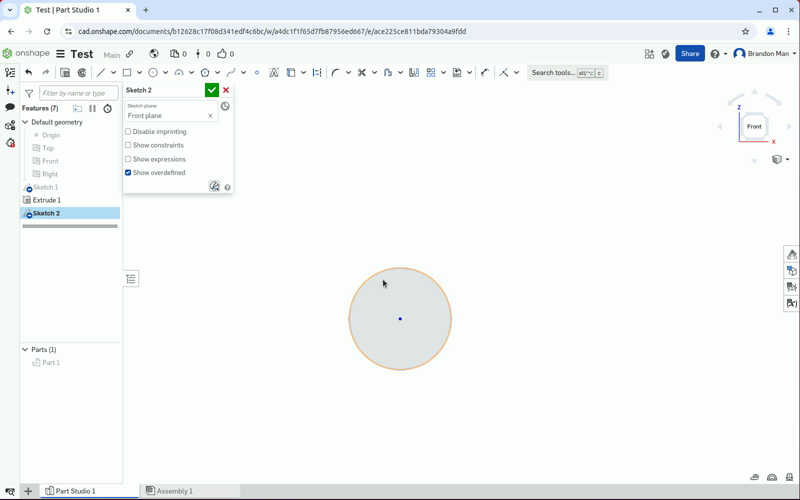
click(383, 279)
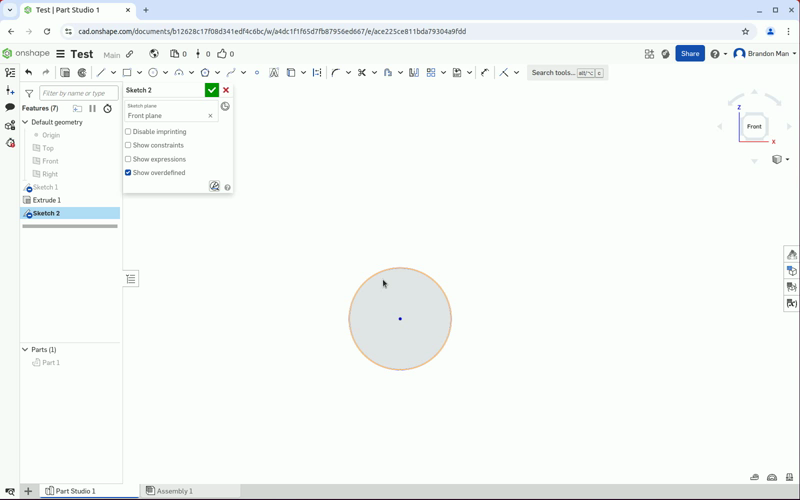
scroll(-6)
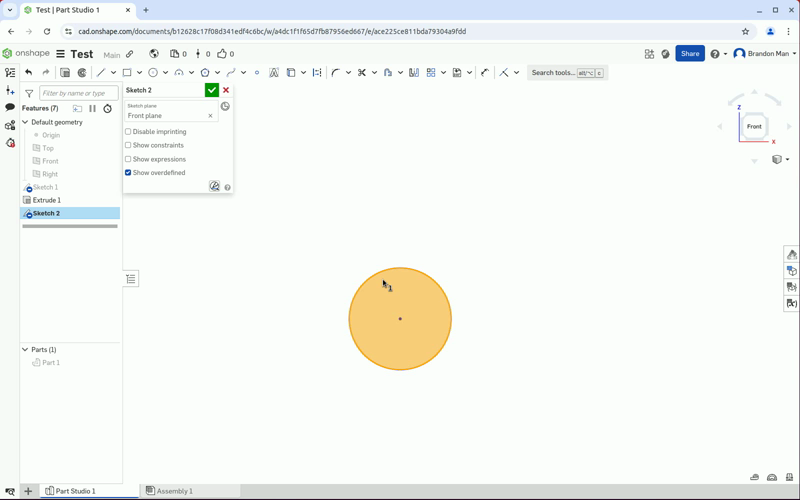
scroll(-6)
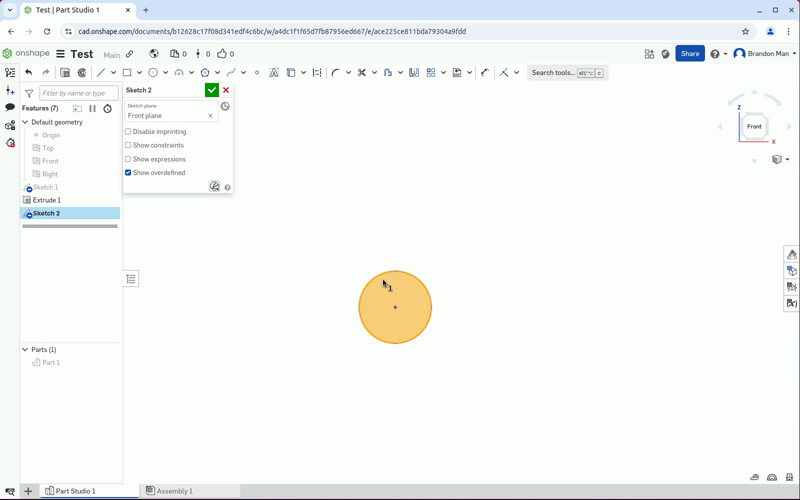
scroll(-6)
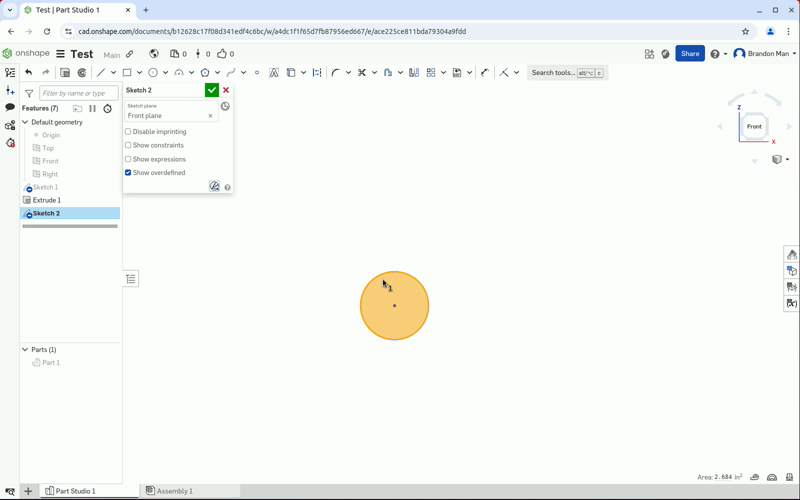
scroll(-6)
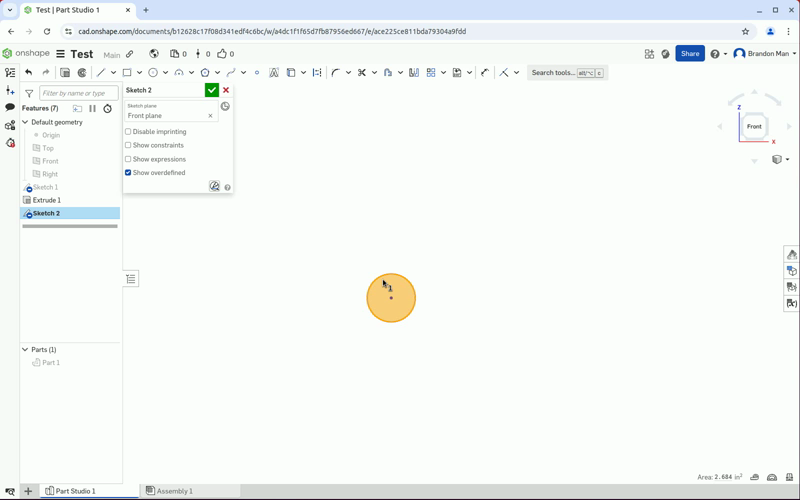
scroll(-6)
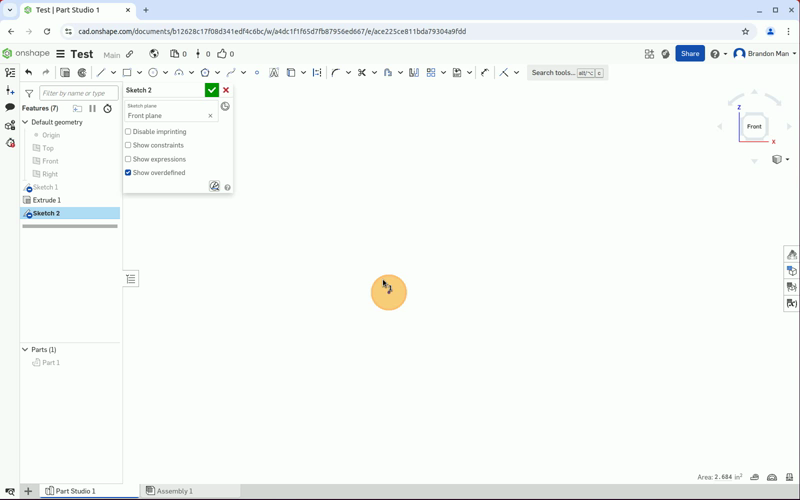
scroll(-6)
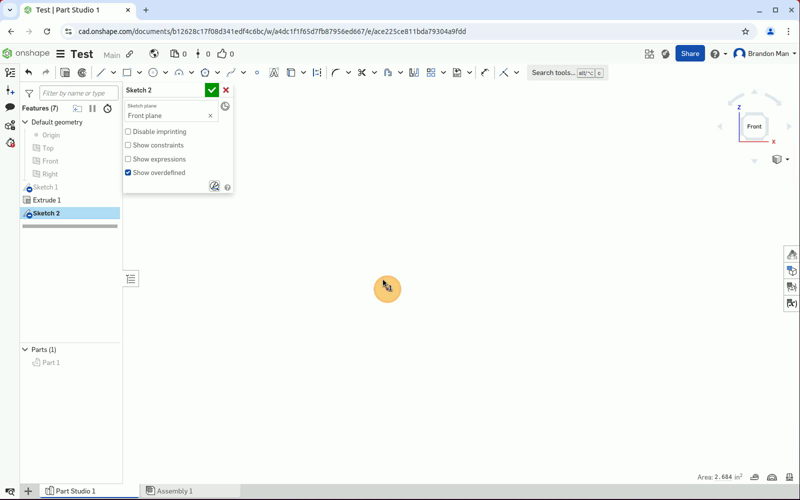
scroll(-6)
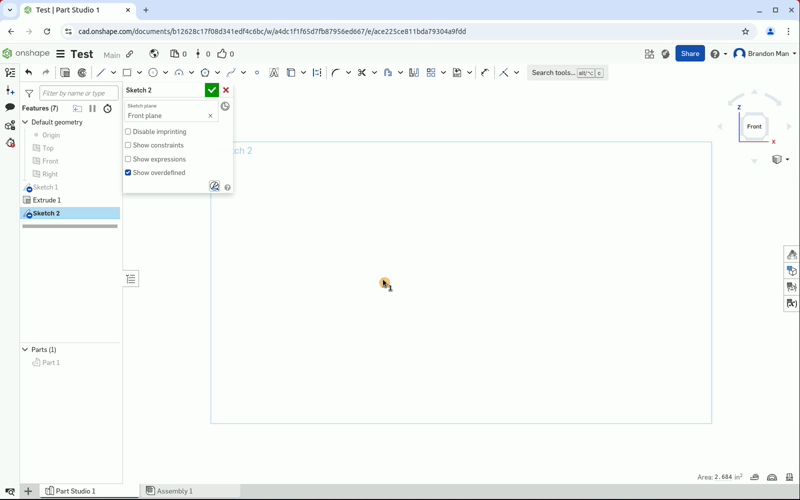
mouse_move(73, 352)
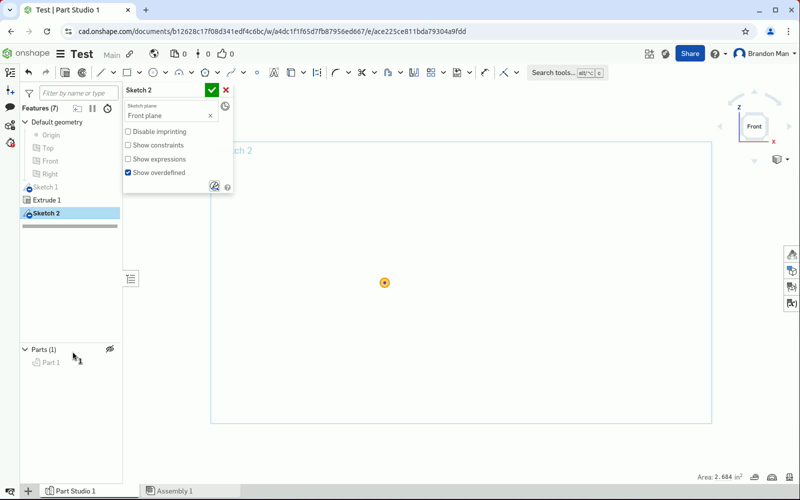
key(shift+y)
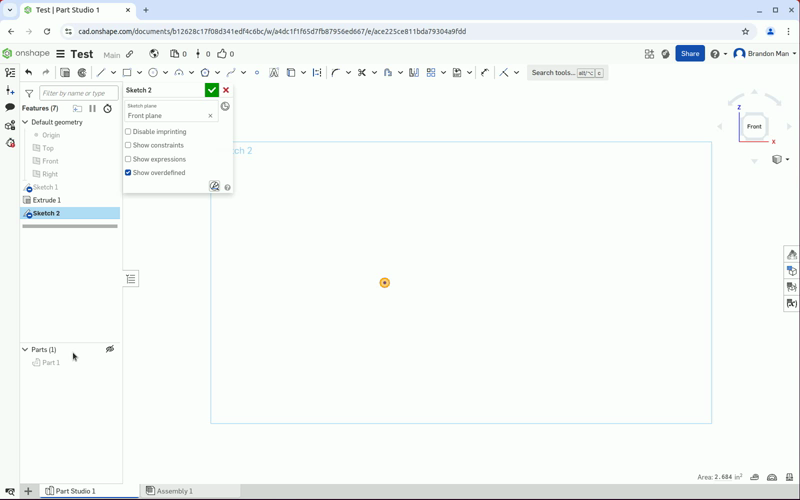
key(shift+e)
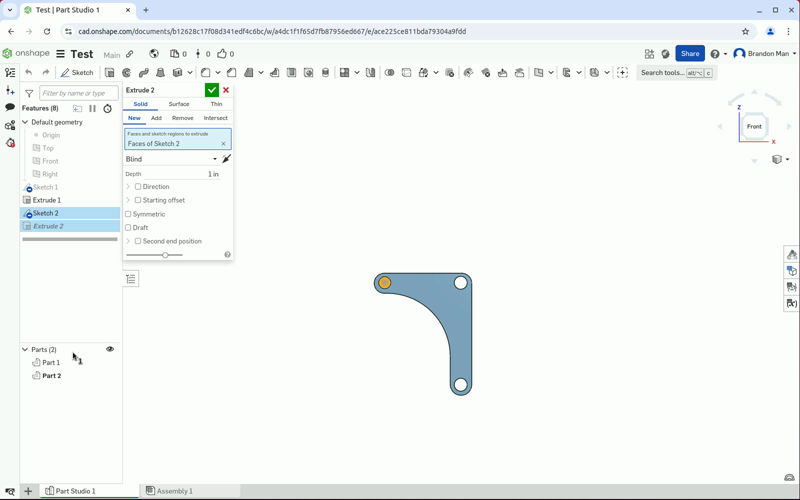
mouse_move(143, 106)
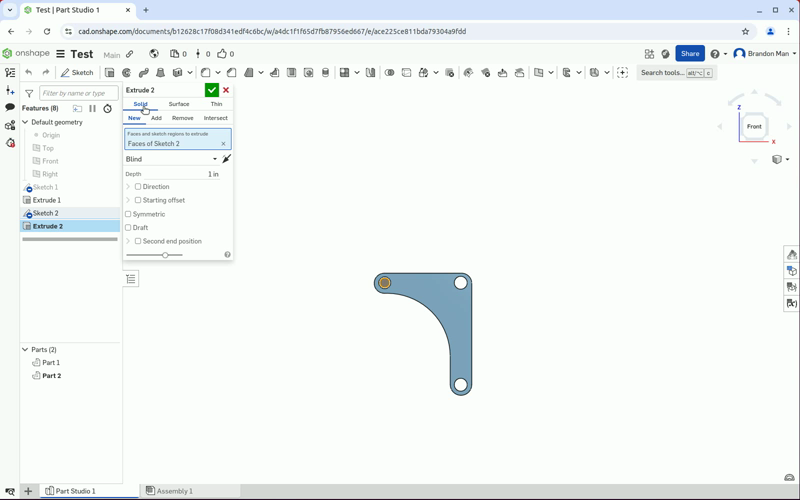
click(143, 106)
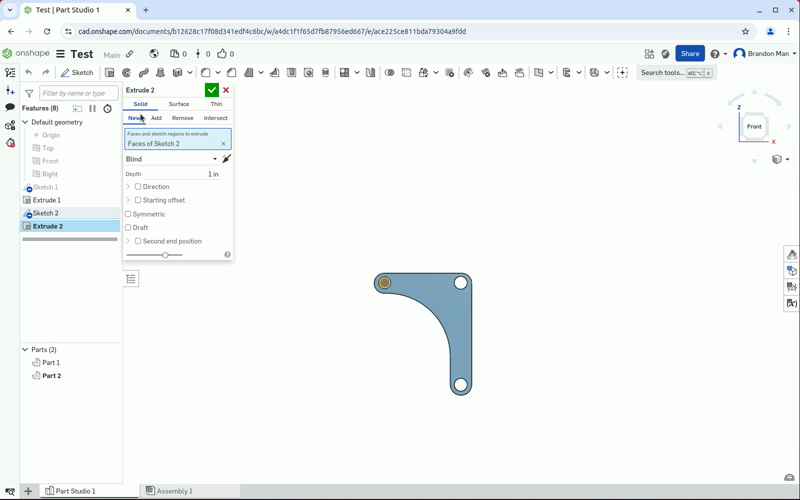
mouse_move(137, 120)
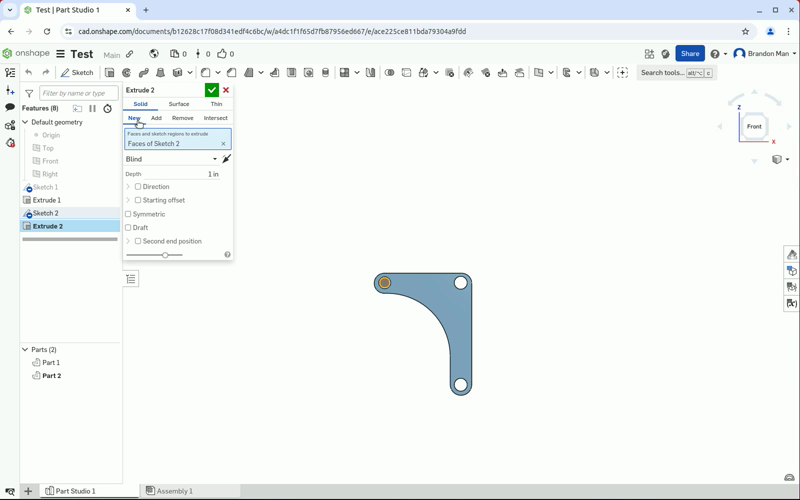
click(137, 120)
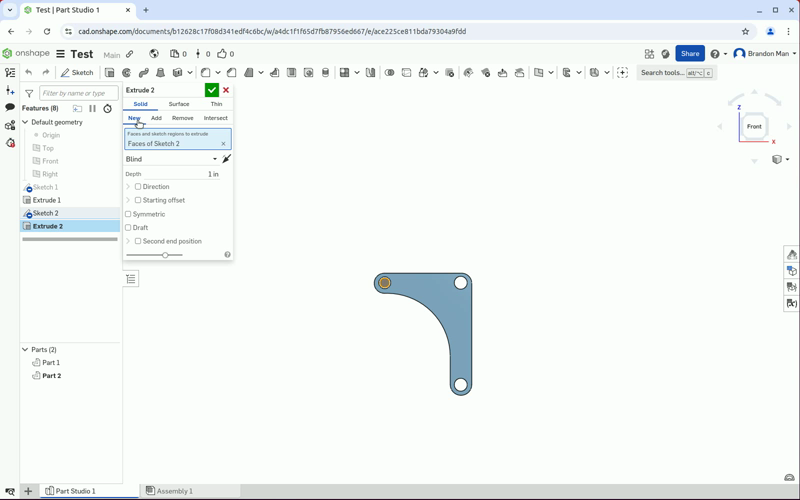
key(tab, 4)
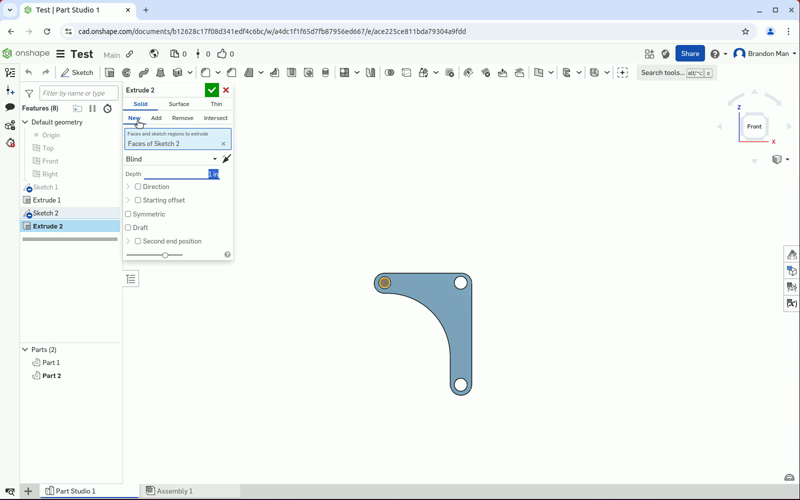
text(1.204)
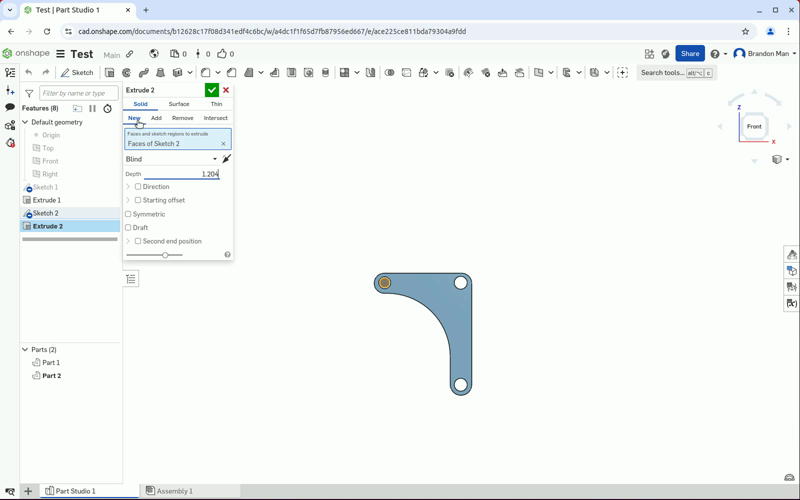
key(enter)
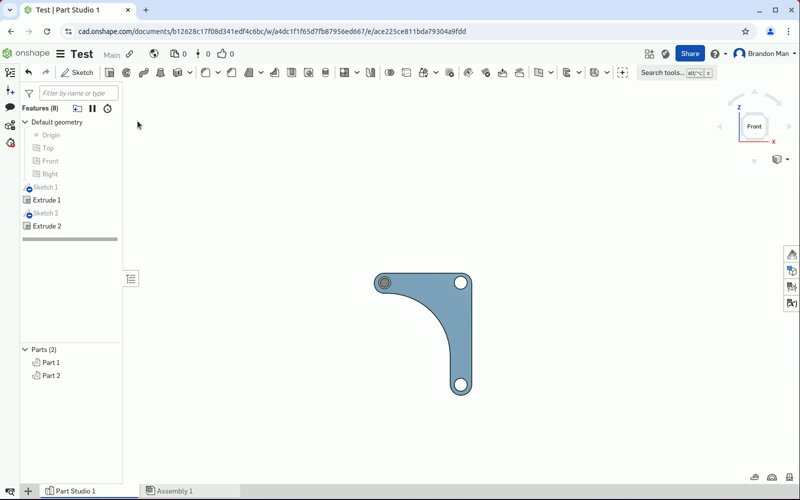
key(shift+h)
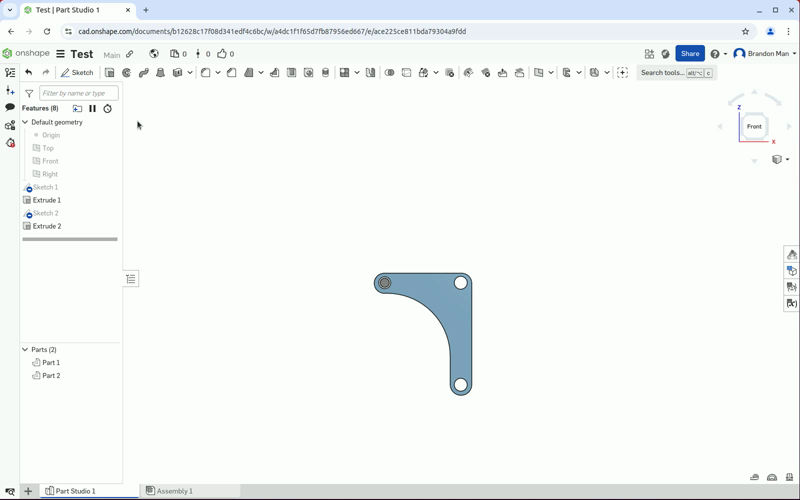
key(shift+h)
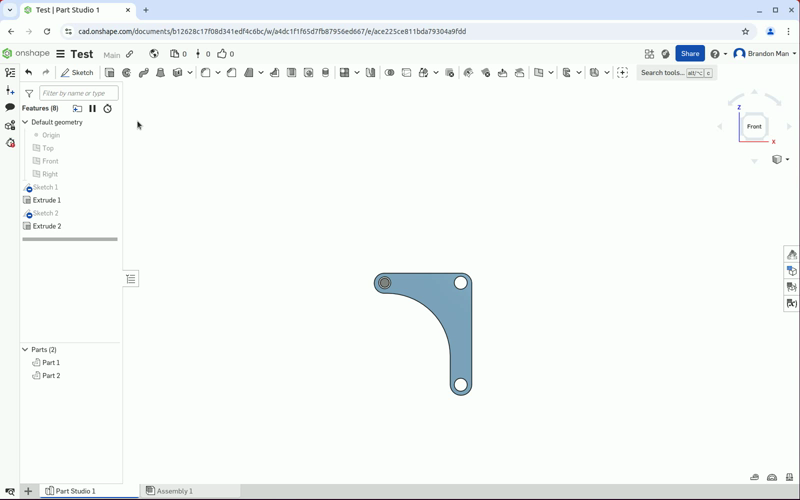
mouse_move(73, 189)
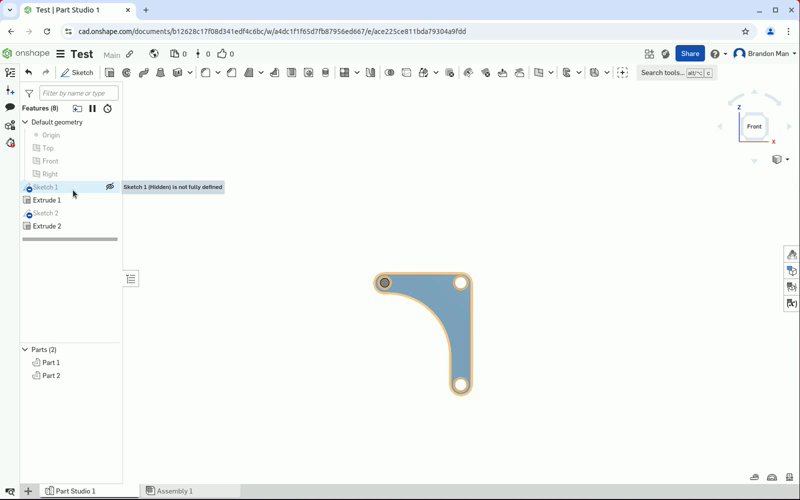
click(73, 189)
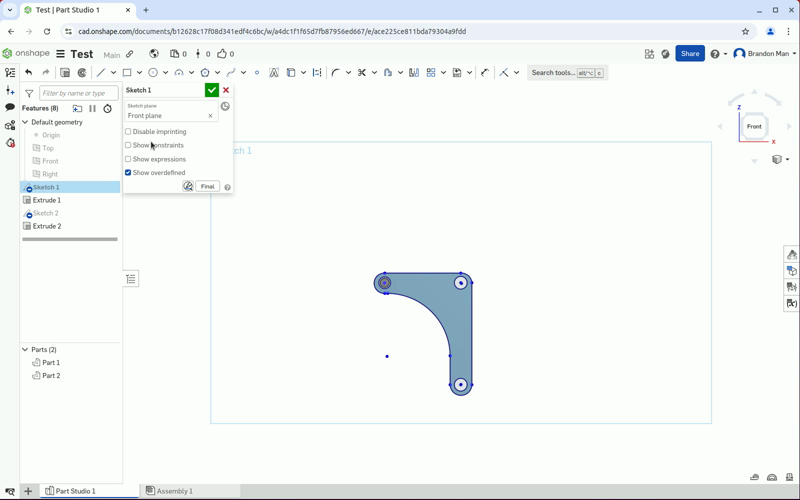
mouse_move(229, 92)
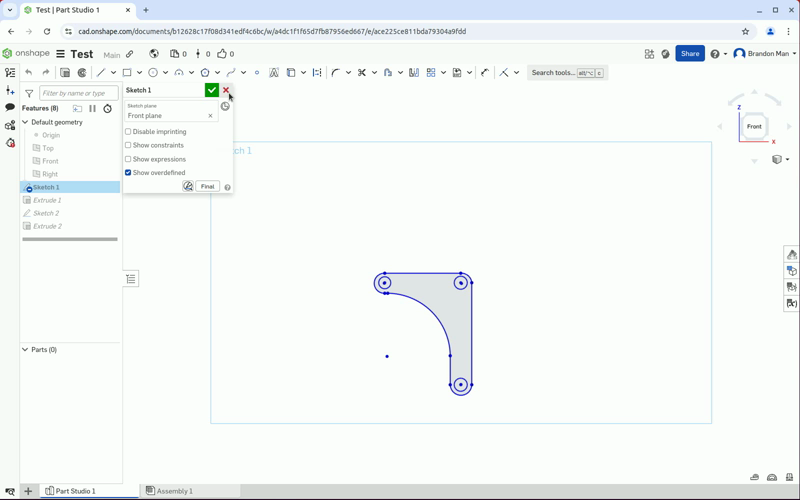
click(229, 92)
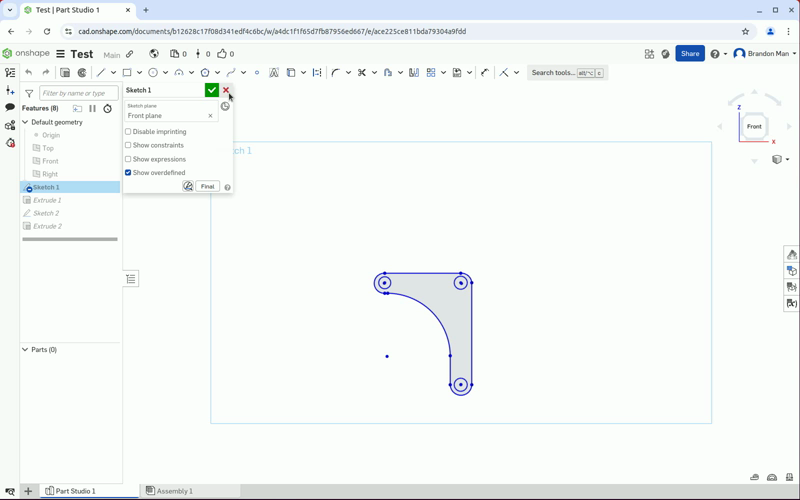
key(shift+s)
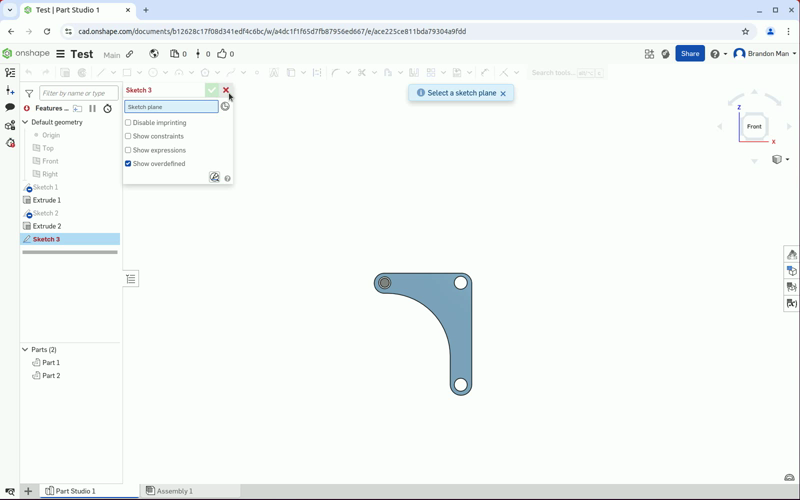
mouse_move(73, 163)
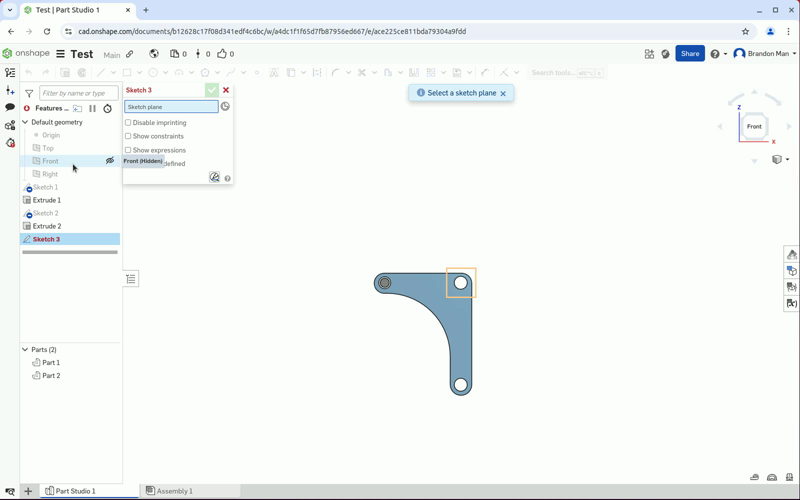
click(73, 163)
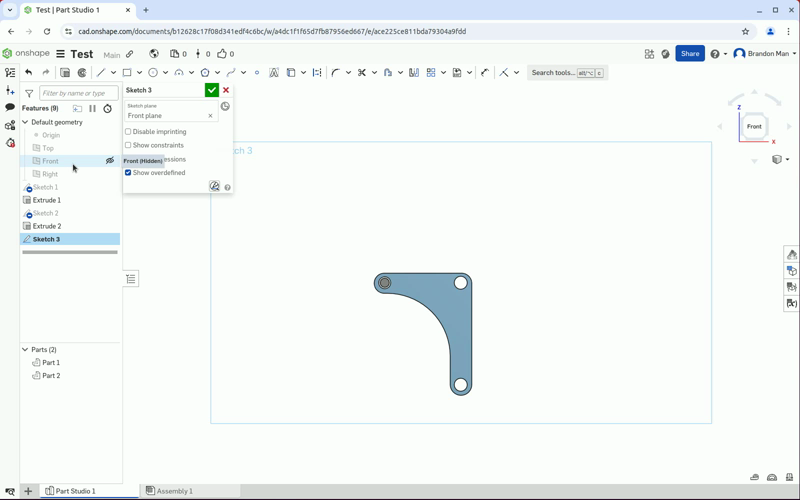
mouse_move(73, 352)
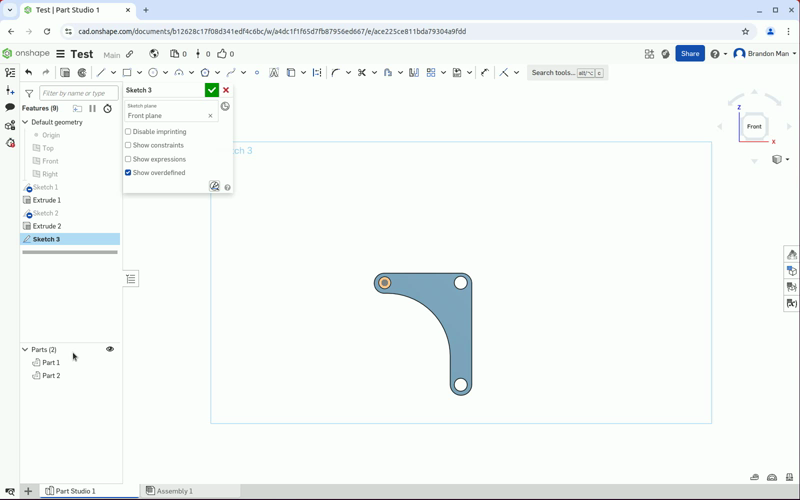
key(y)
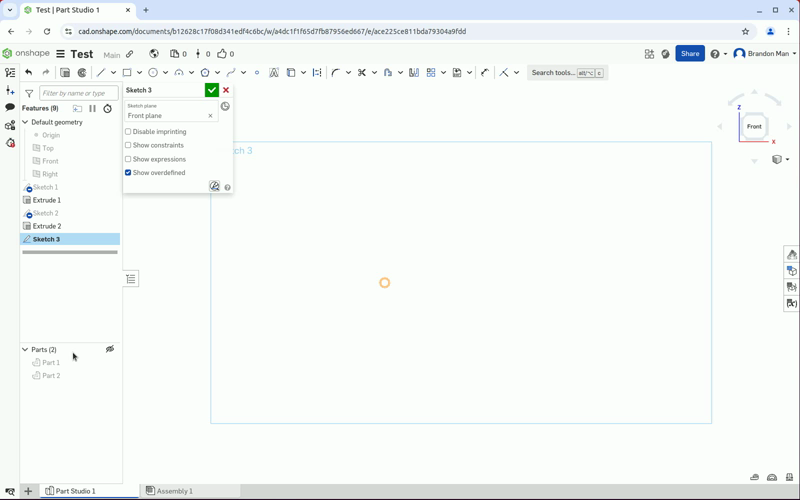
key(c)
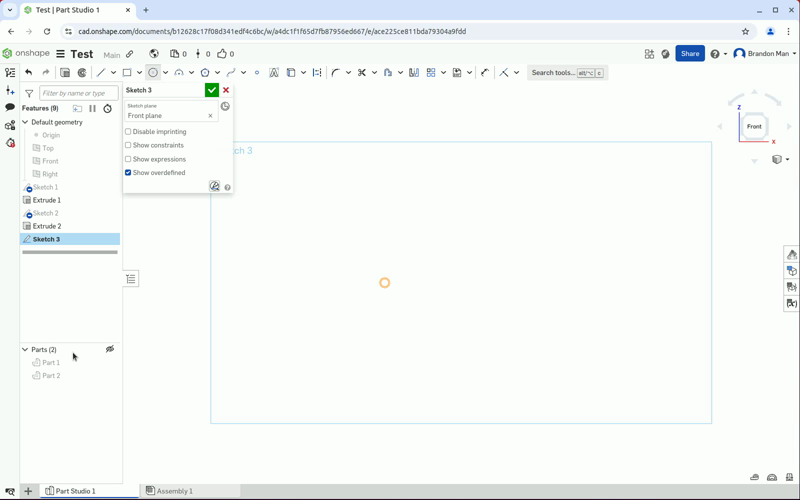
key_down(shift)
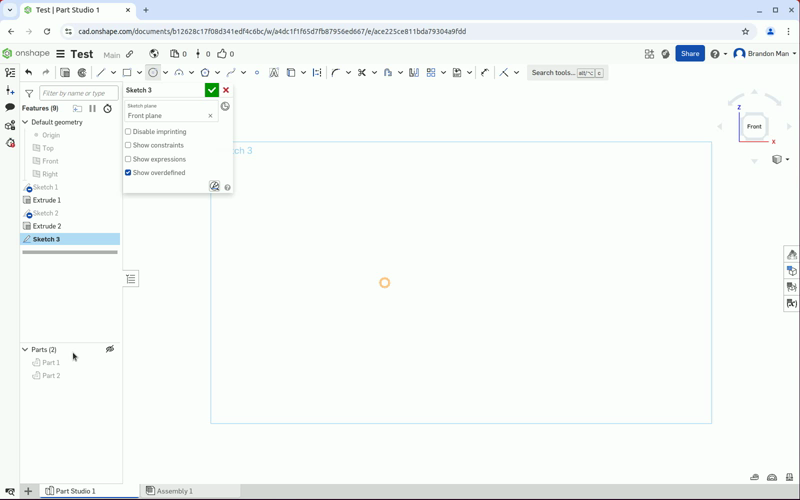
mouse_move(460, 282)
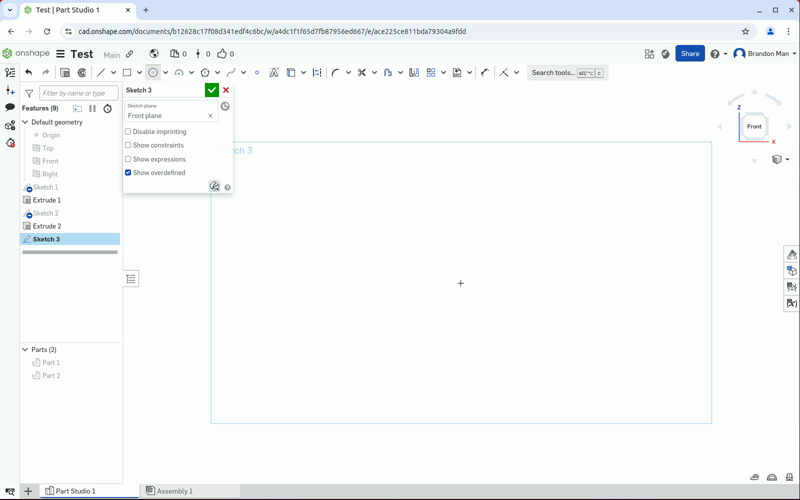
click(460, 282)
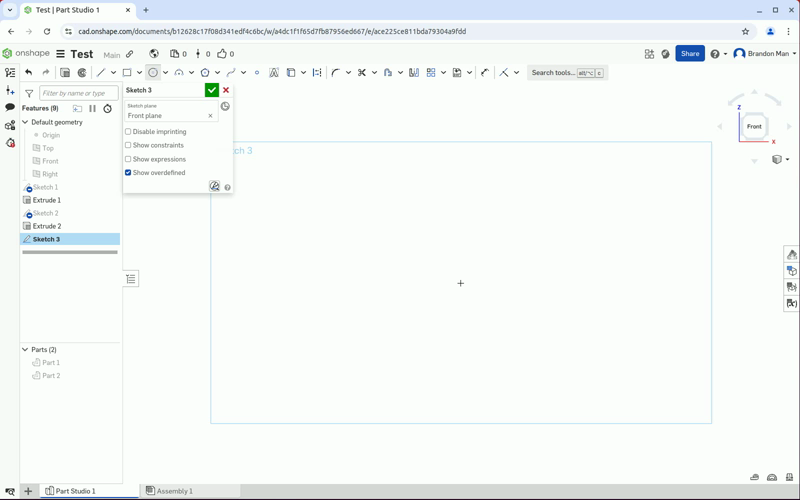
key_up(shift)
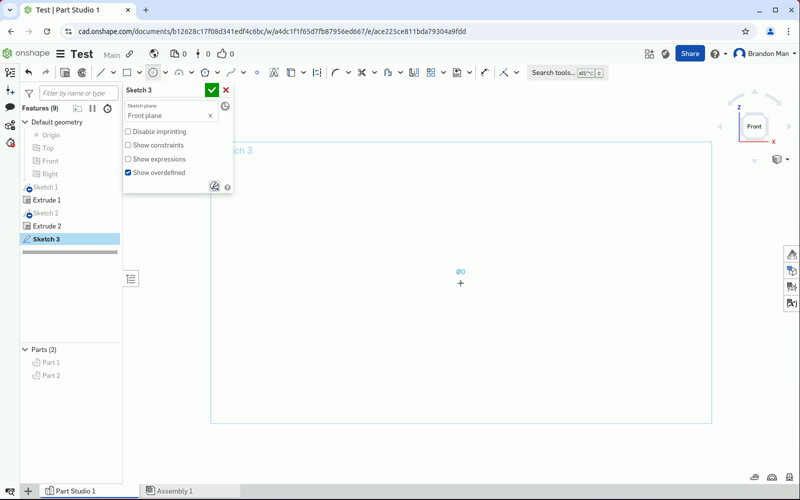
mouse_move(465, 282)
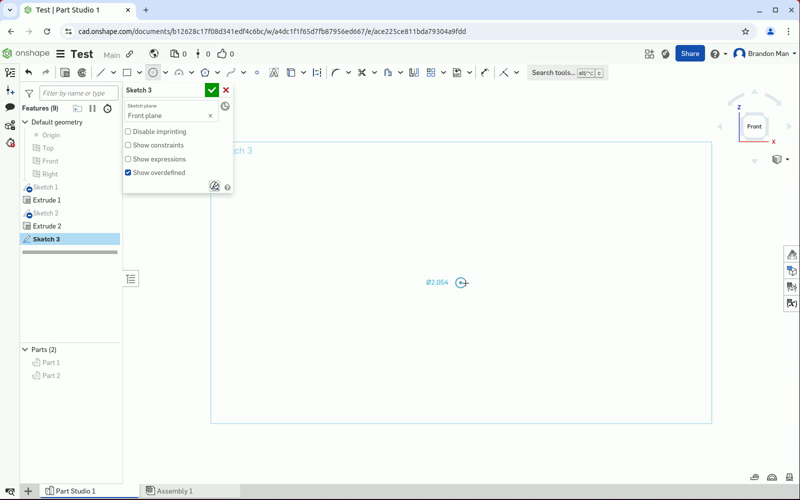
click(465, 282)
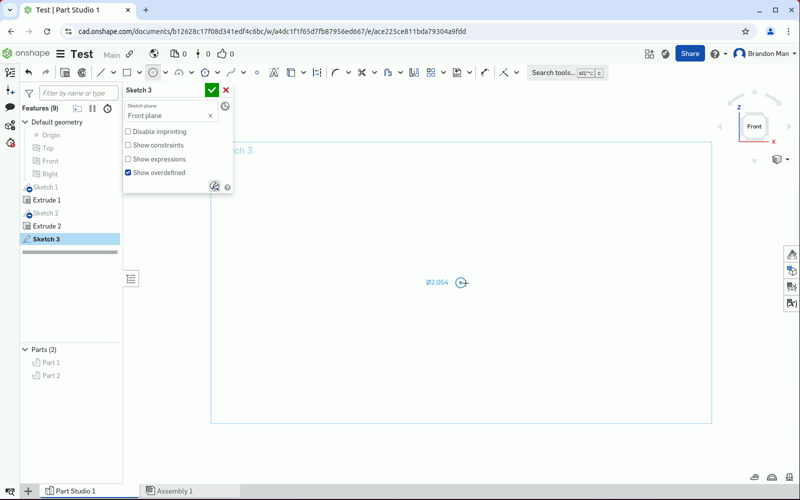
key(esc)
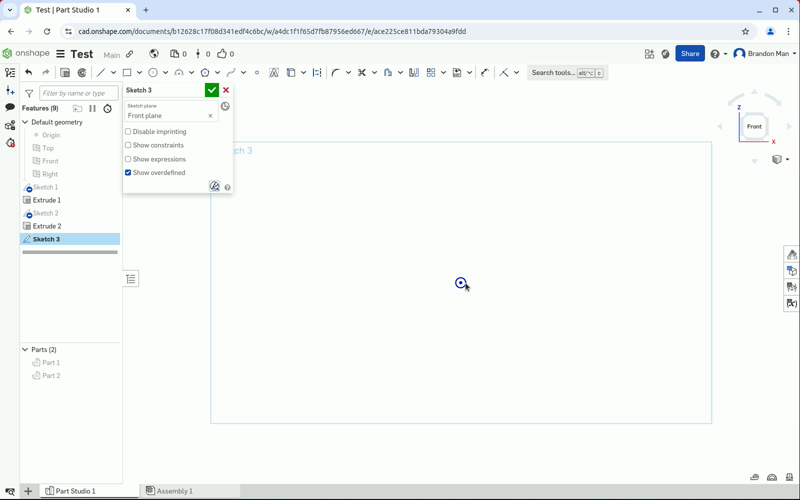
mouse_move(465, 282)
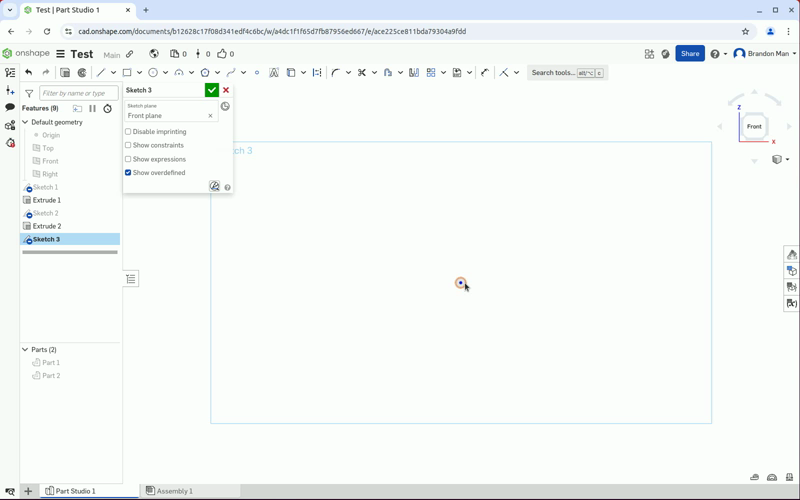
scroll(6)
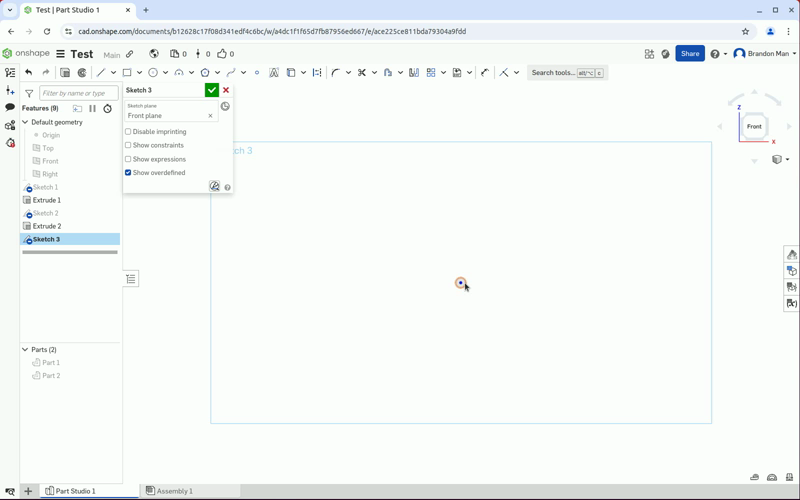
scroll(6)
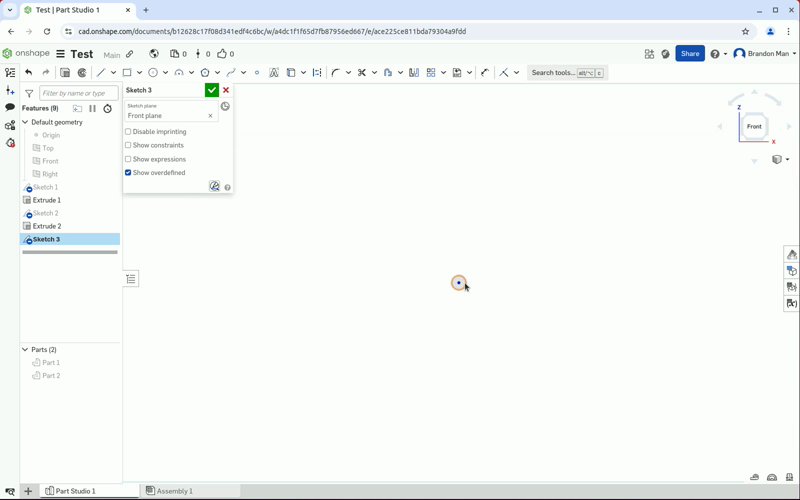
scroll(6)
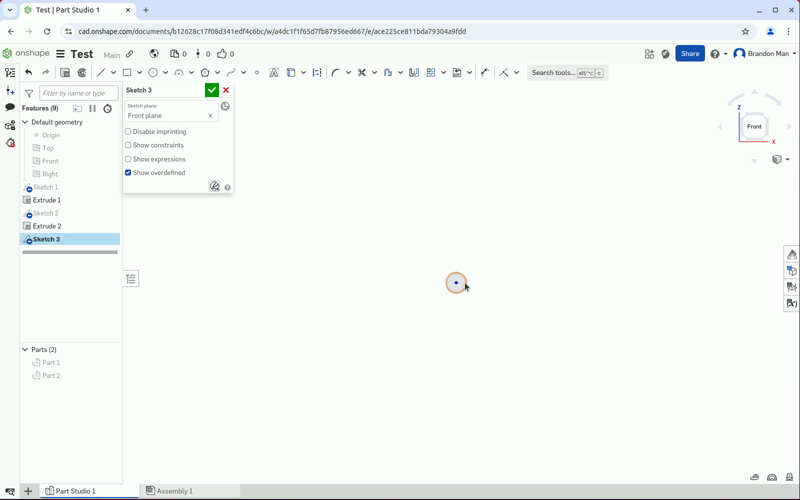
scroll(6)
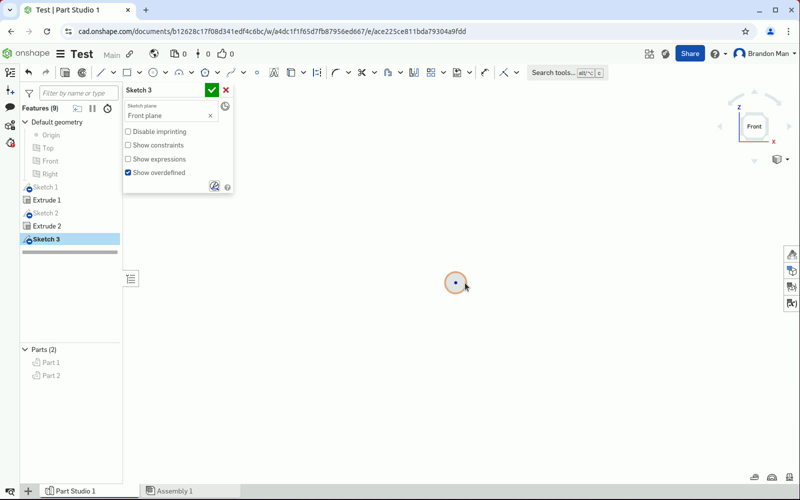
scroll(6)
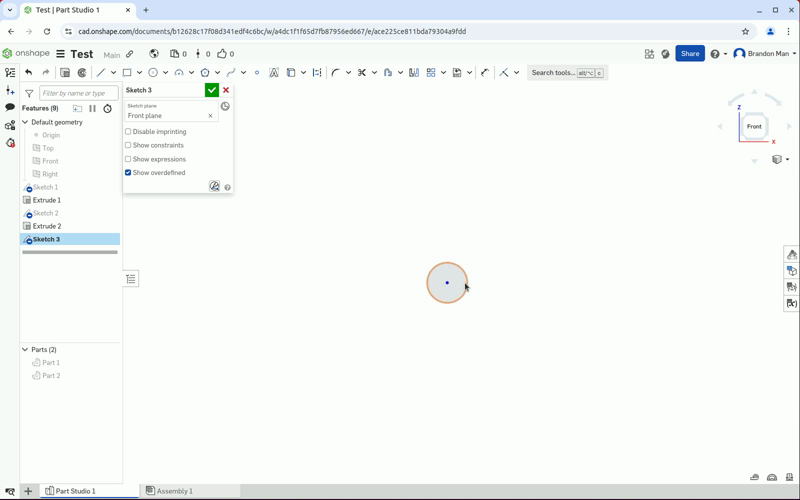
scroll(6)
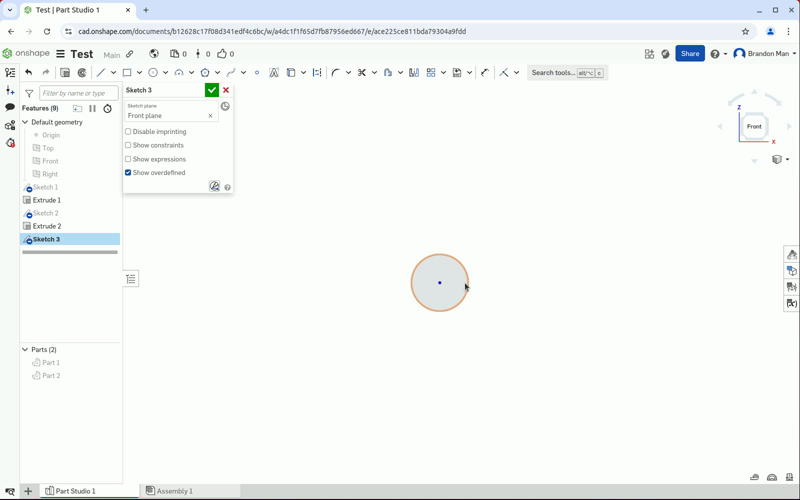
scroll(6)
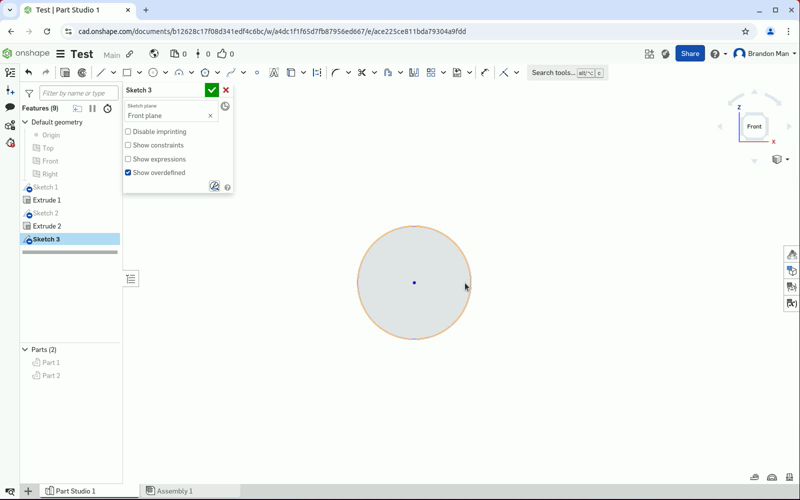
click(465, 282)
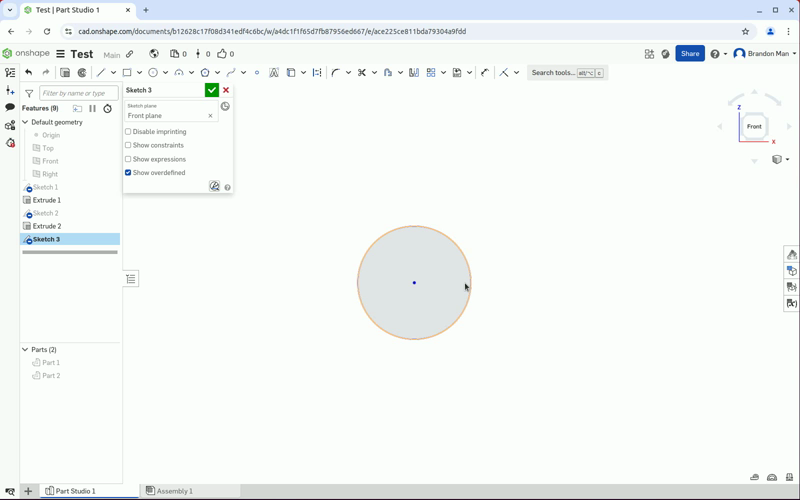
scroll(-6)
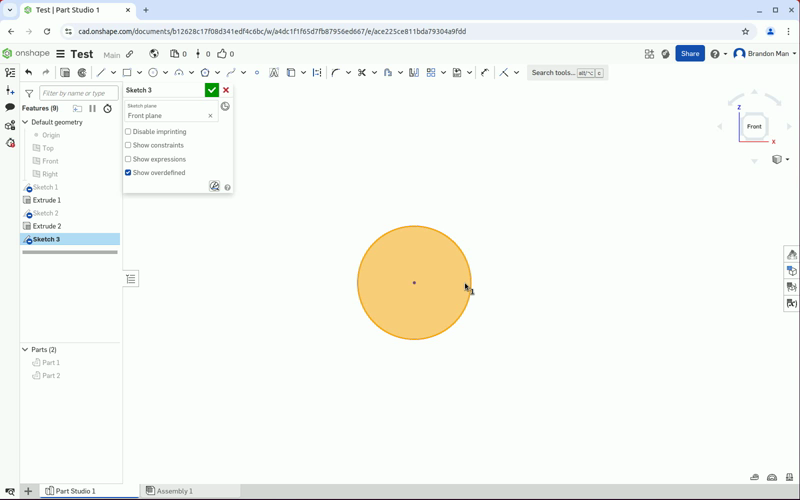
scroll(-6)
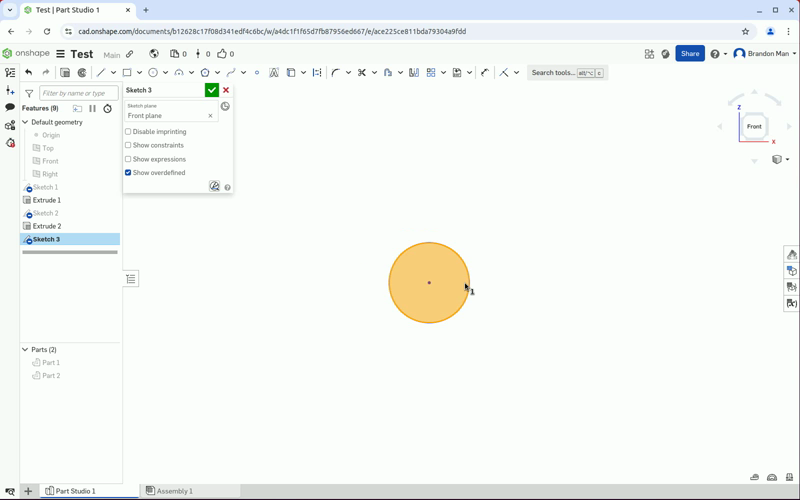
scroll(-6)
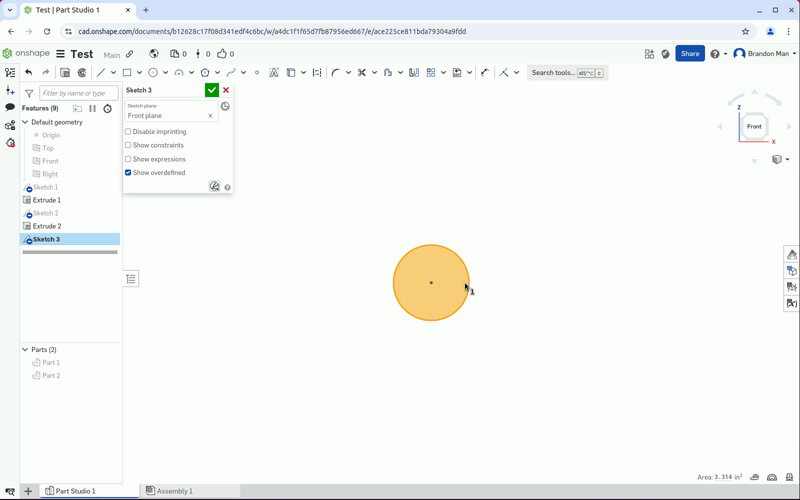
scroll(-6)
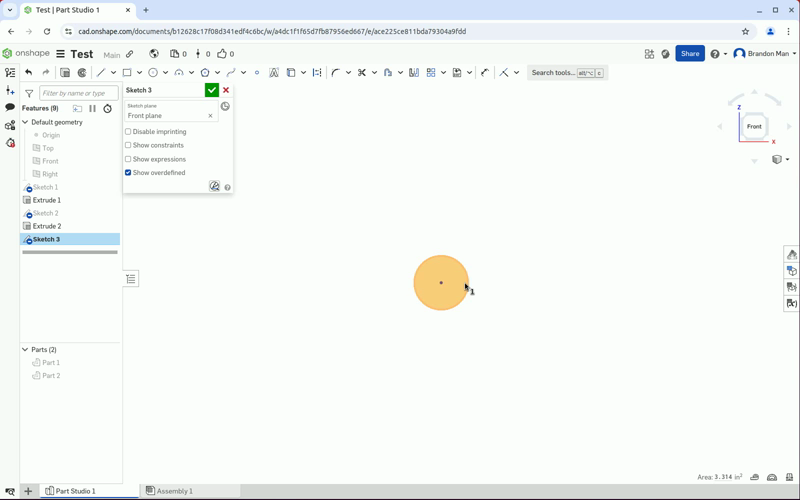
scroll(-6)
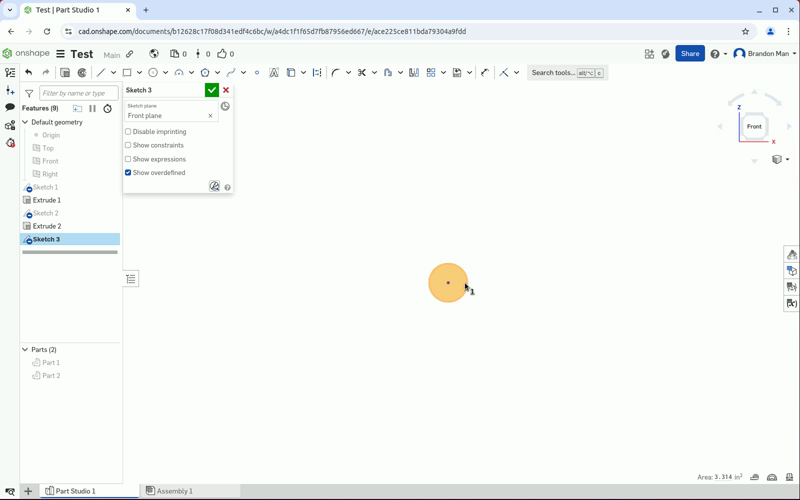
scroll(-6)
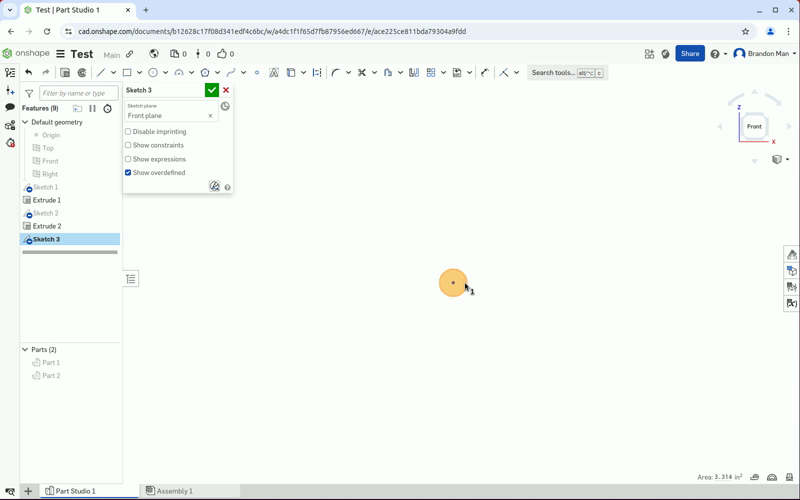
scroll(-6)
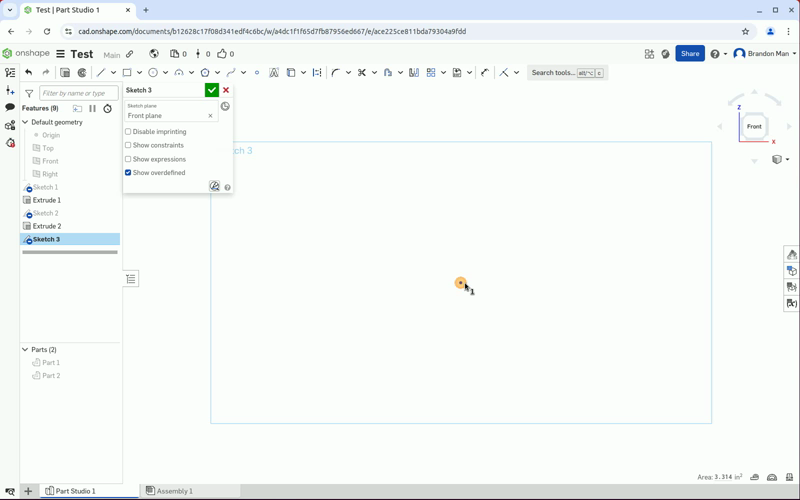
mouse_move(73, 352)
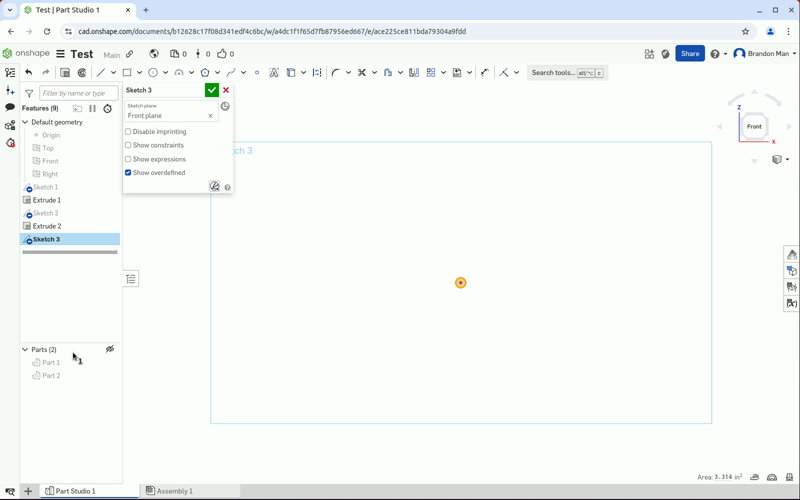
key(shift+y)
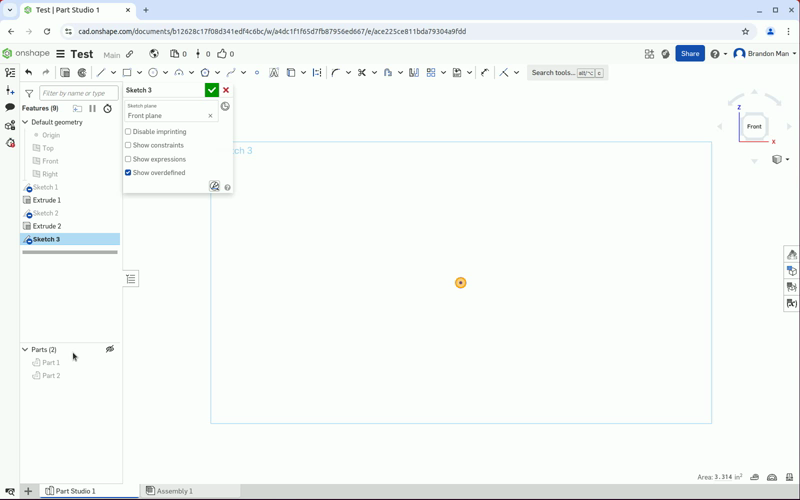
key(shift+e)
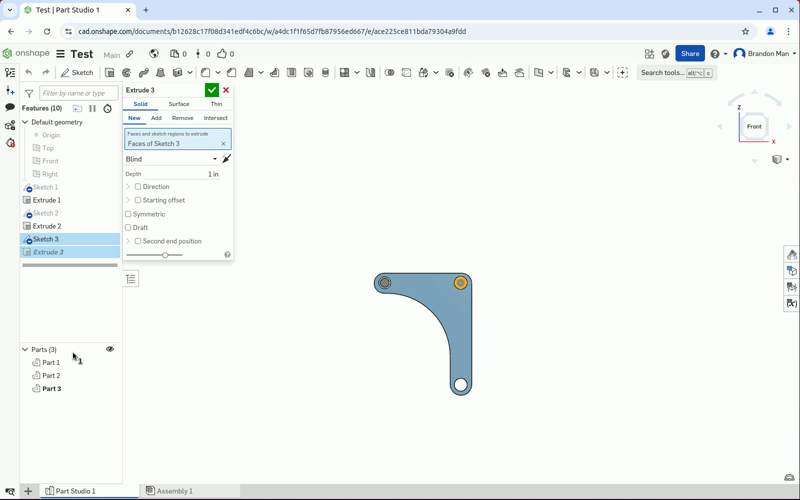
mouse_move(143, 106)
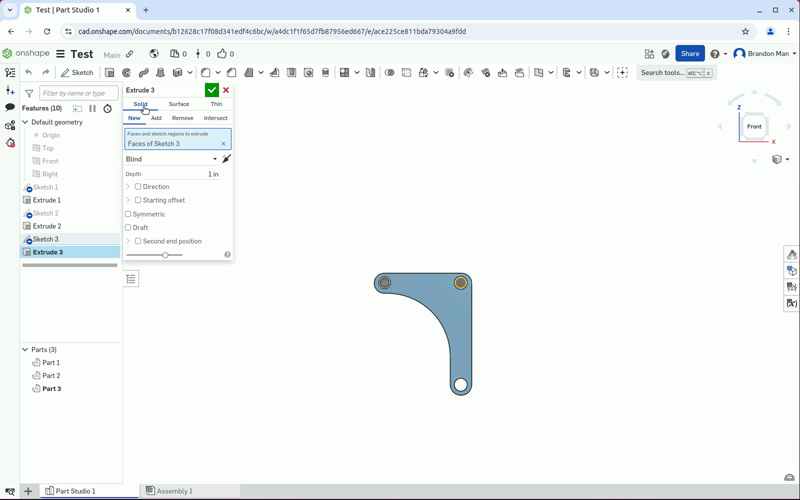
click(143, 106)
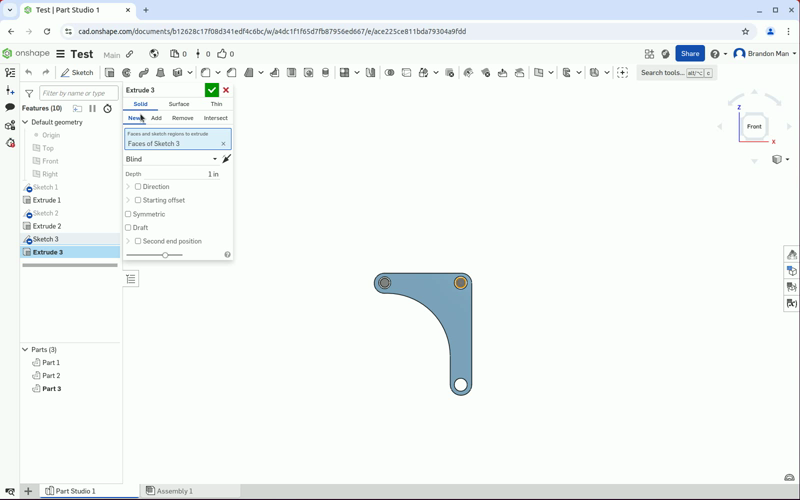
mouse_move(137, 120)
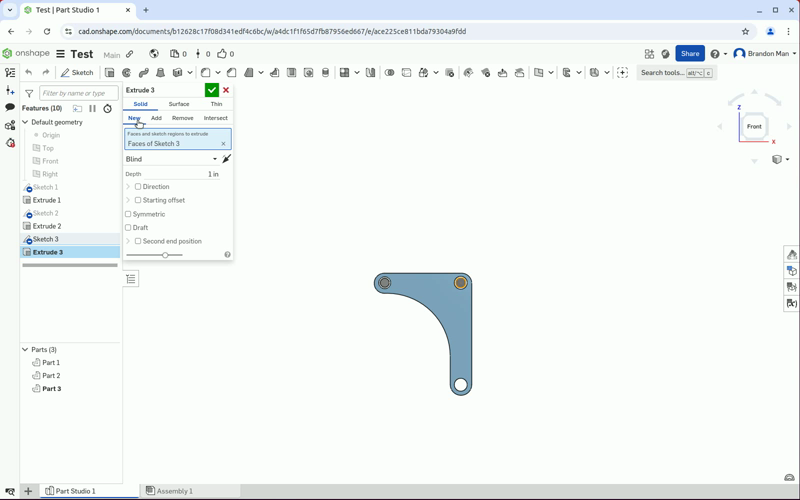
click(137, 120)
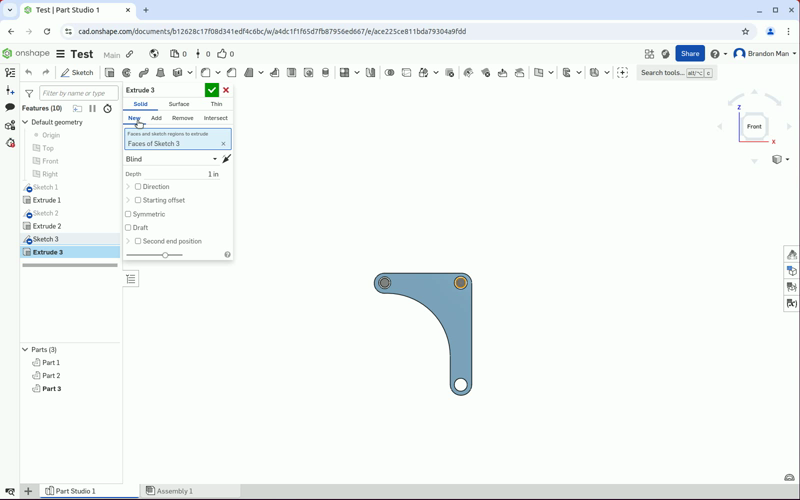
key(tab, 4)
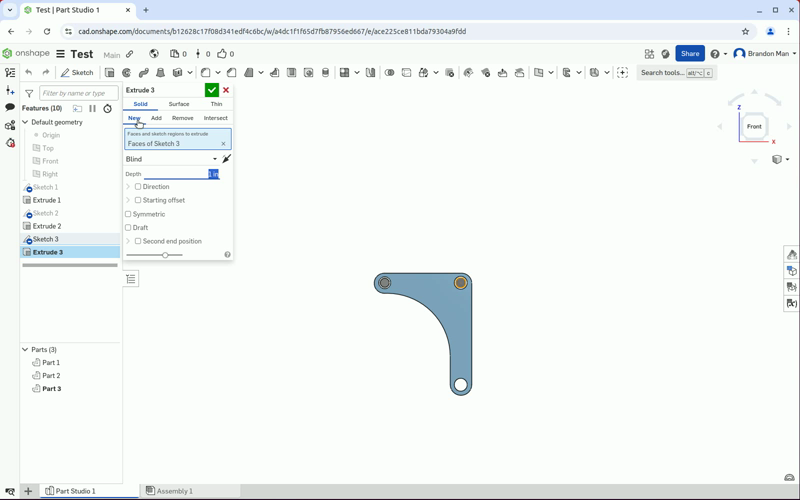
text(1.204)
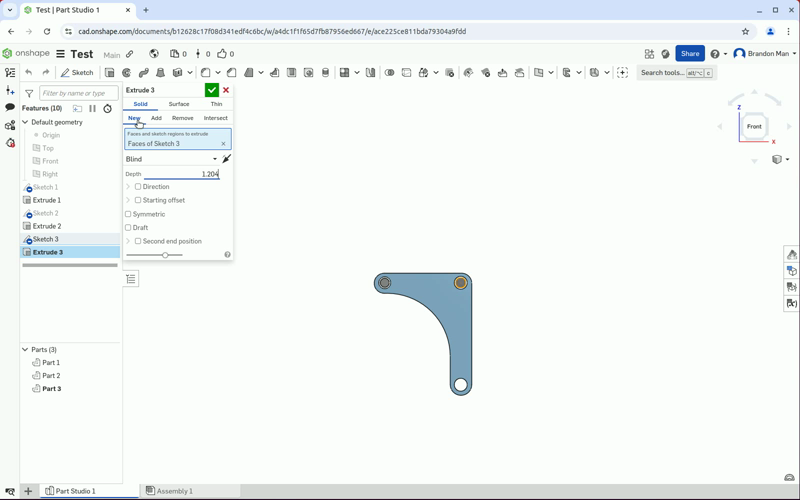
key(enter)
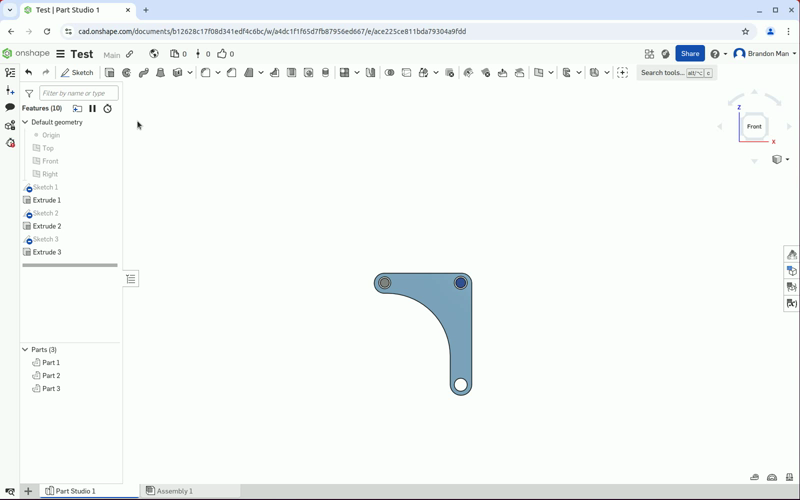
key(shift+h)
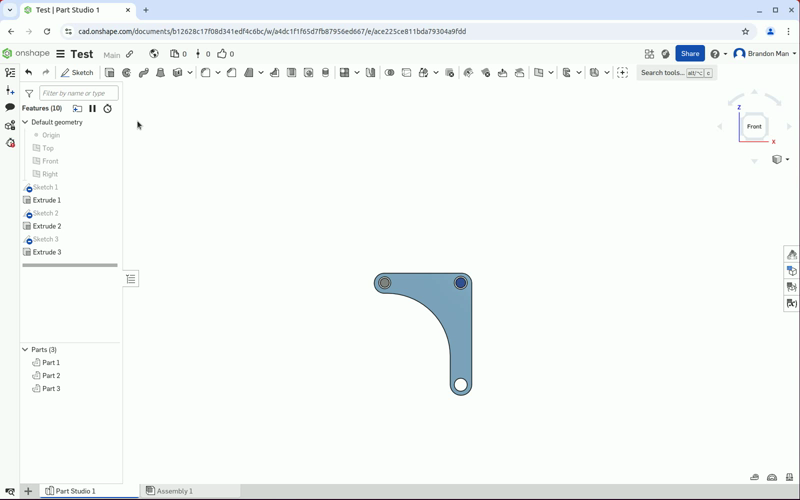
key(shift+h)
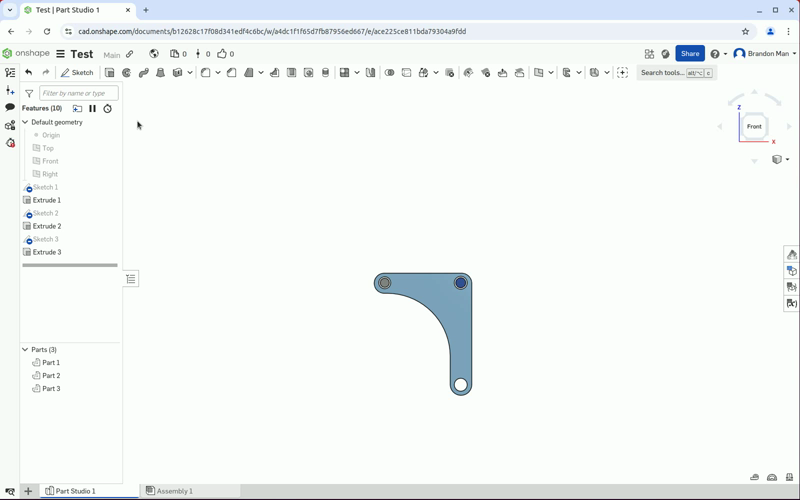
mouse_move(73, 189)
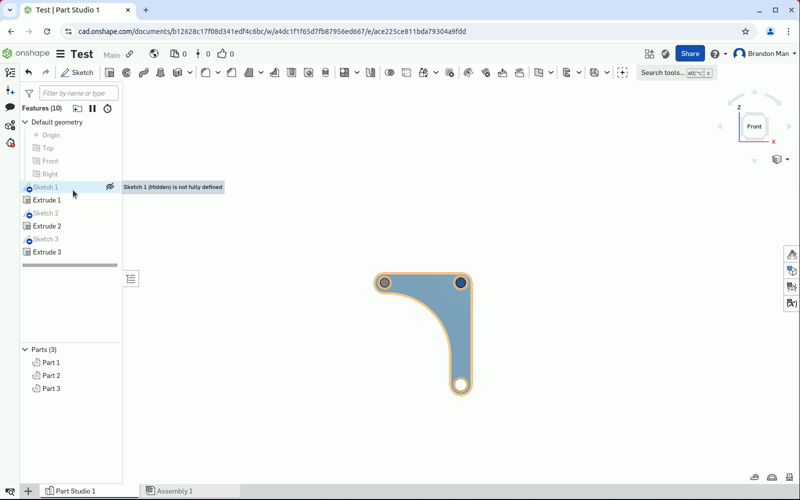
click(73, 189)
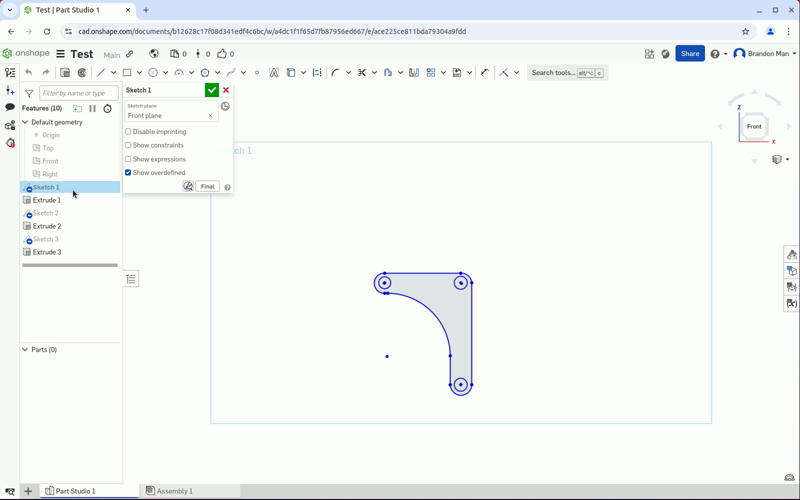
mouse_move(229, 92)
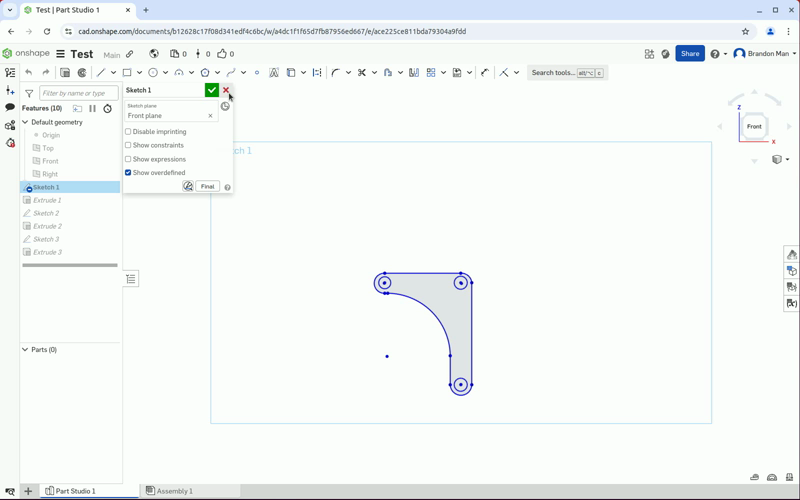
click(229, 92)
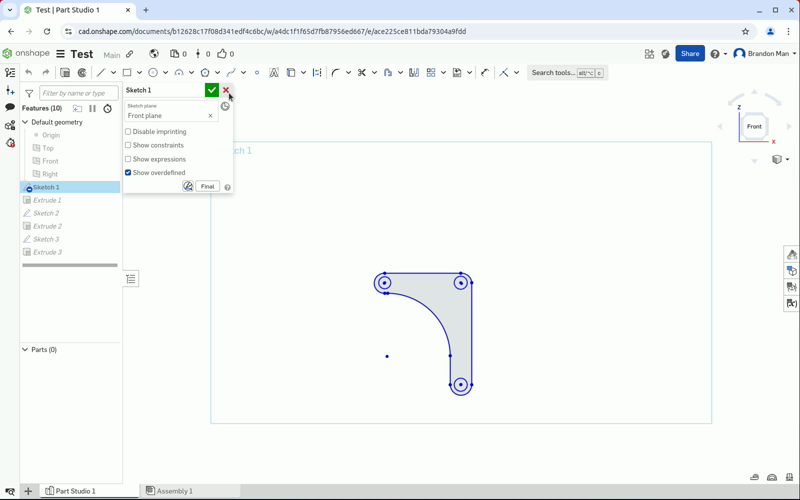
key(shift+s)
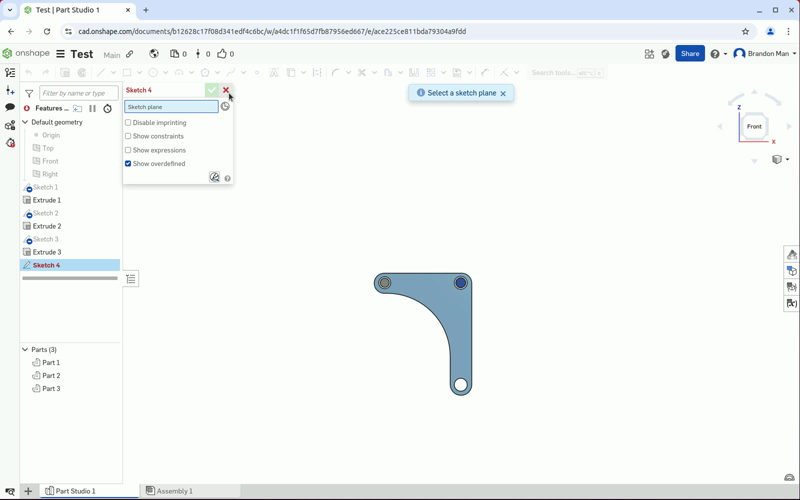
mouse_move(73, 163)
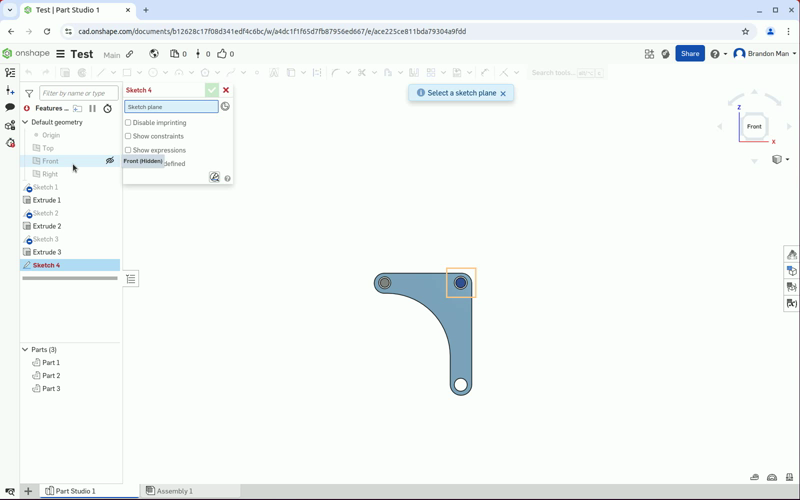
click(73, 163)
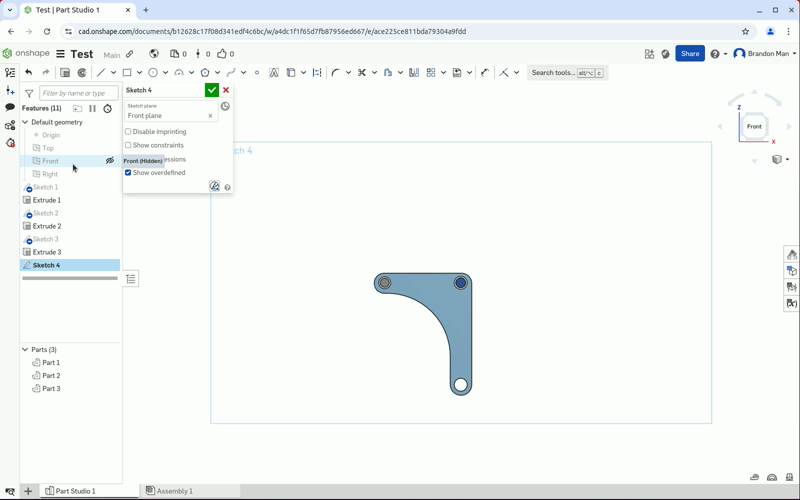
mouse_move(73, 352)
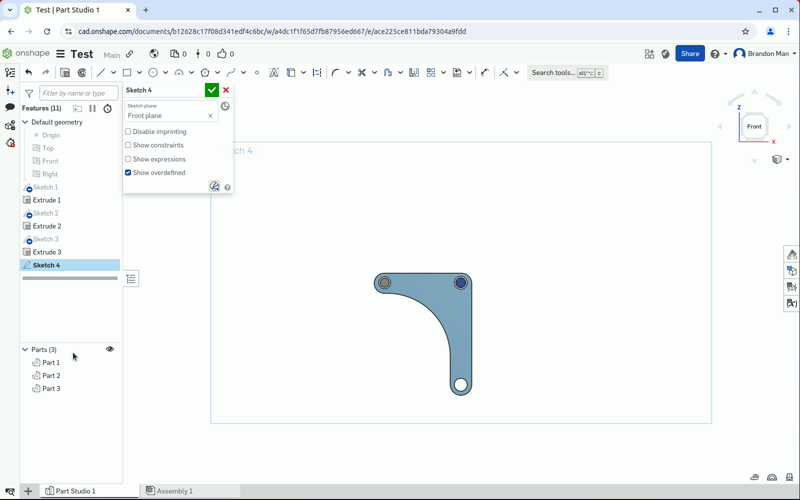
key(y)
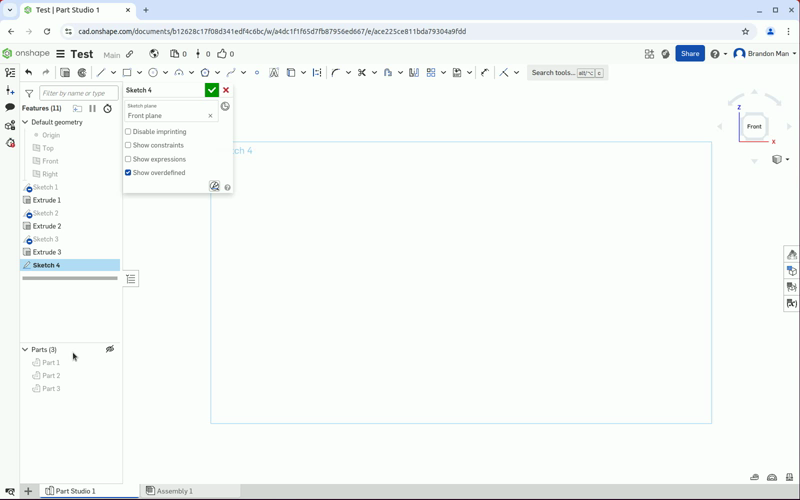
key(c)
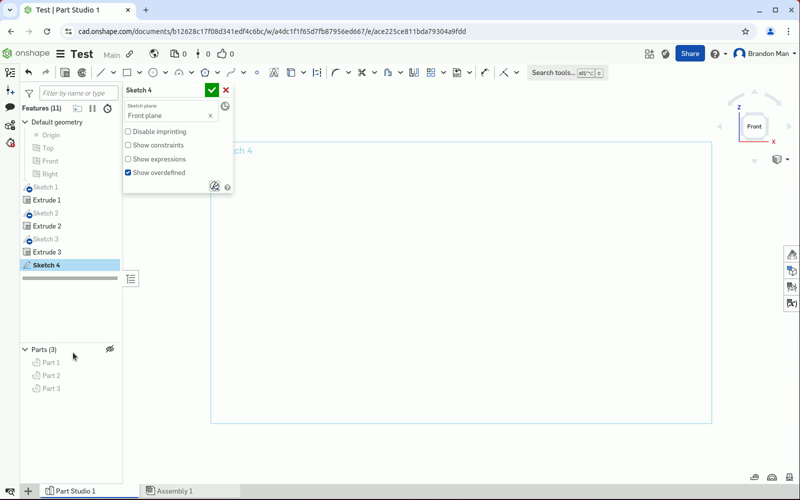
key_down(shift)
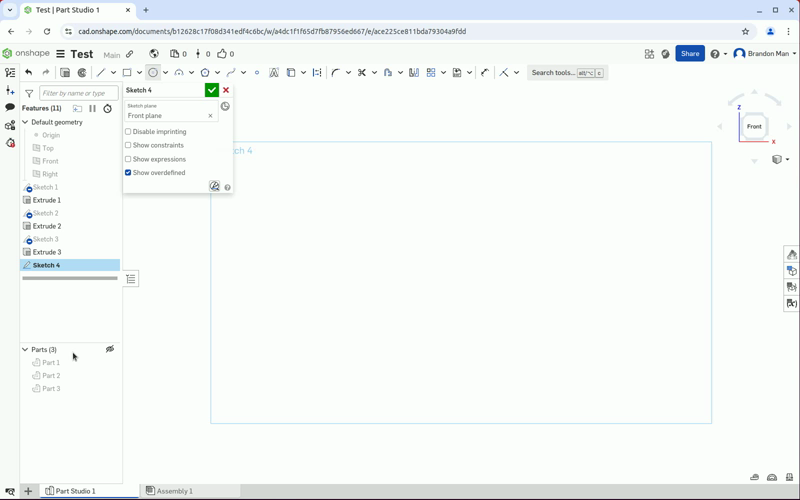
mouse_move(460, 384)
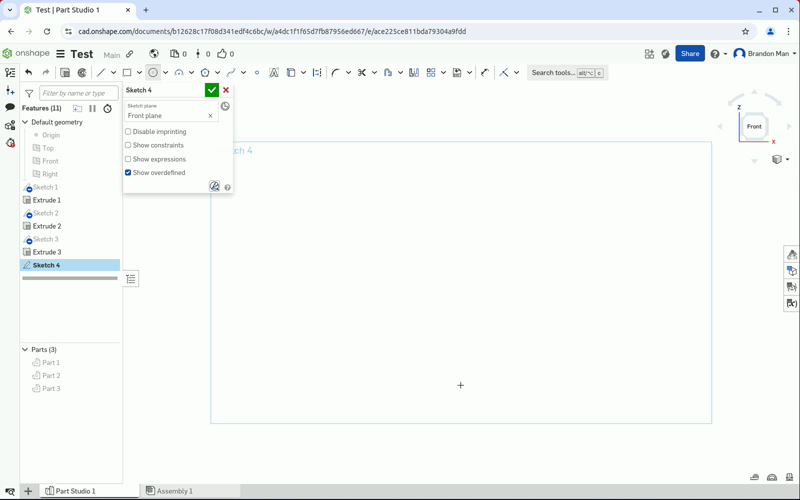
click(460, 384)
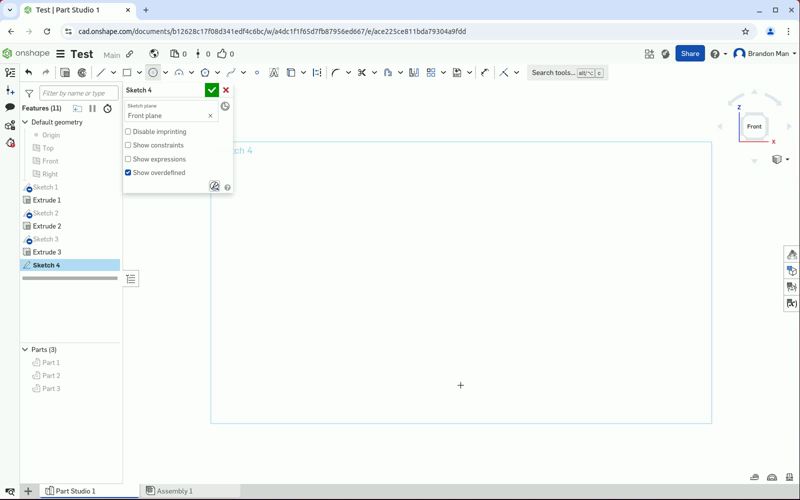
key_up(shift)
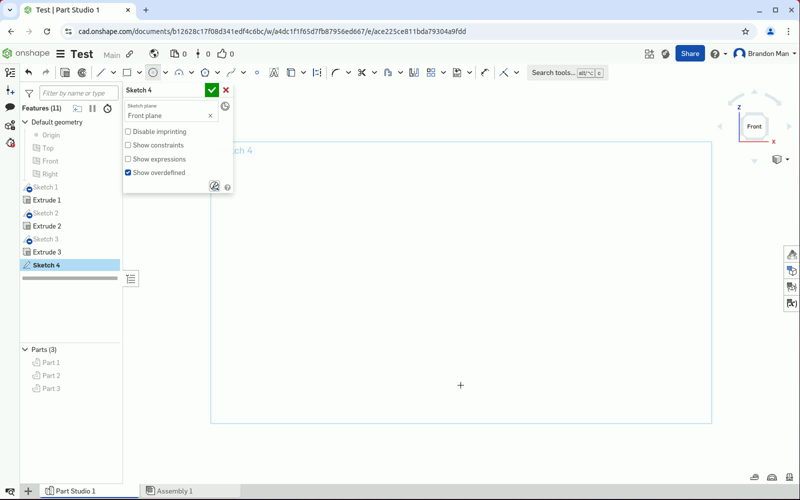
mouse_move(465, 384)
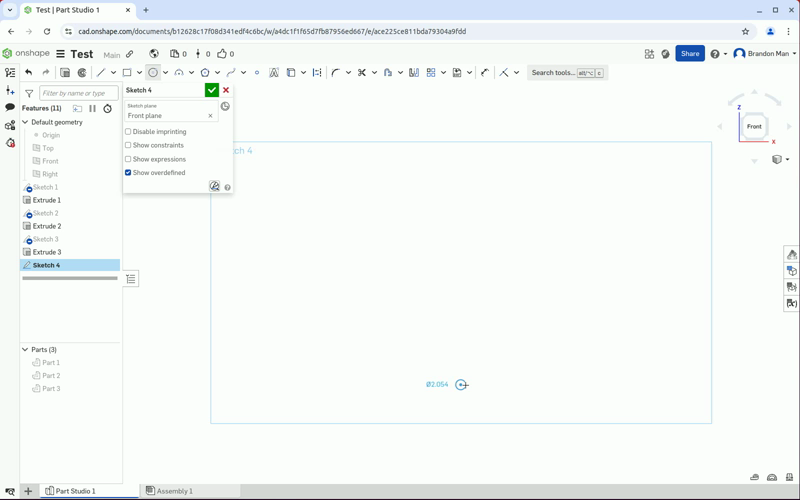
click(465, 384)
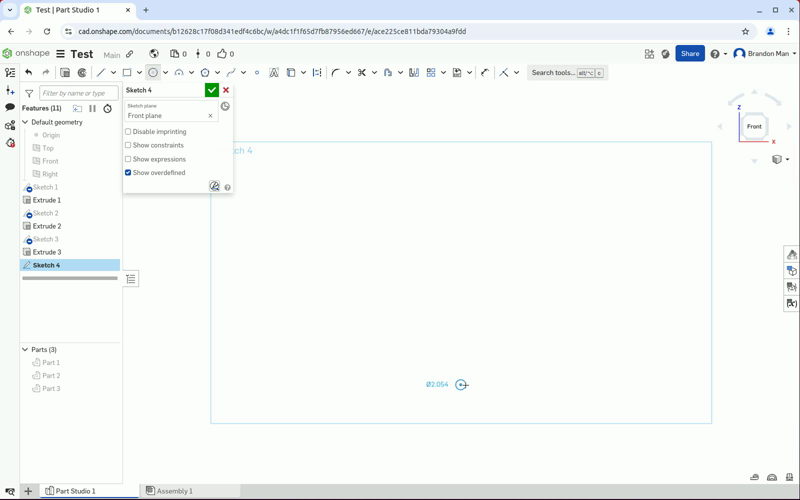
key(esc)
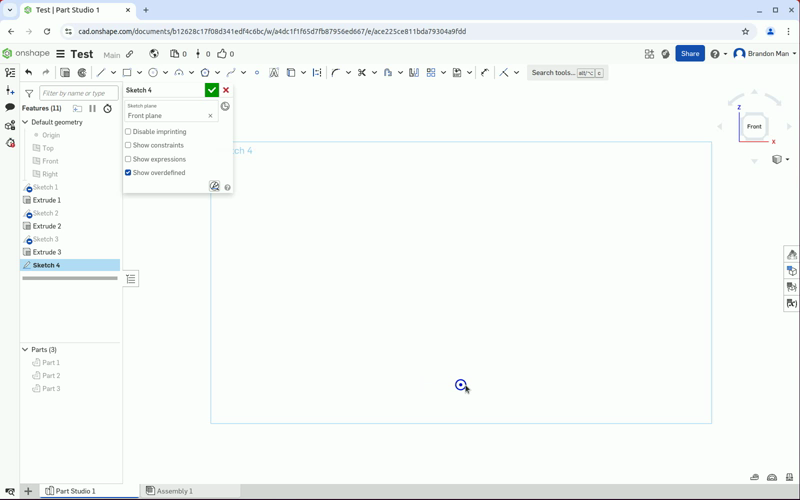
mouse_move(460, 387)
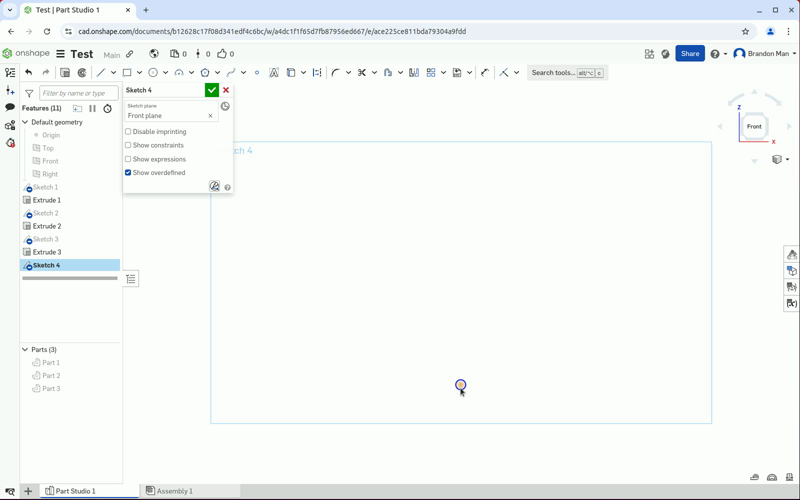
scroll(6)
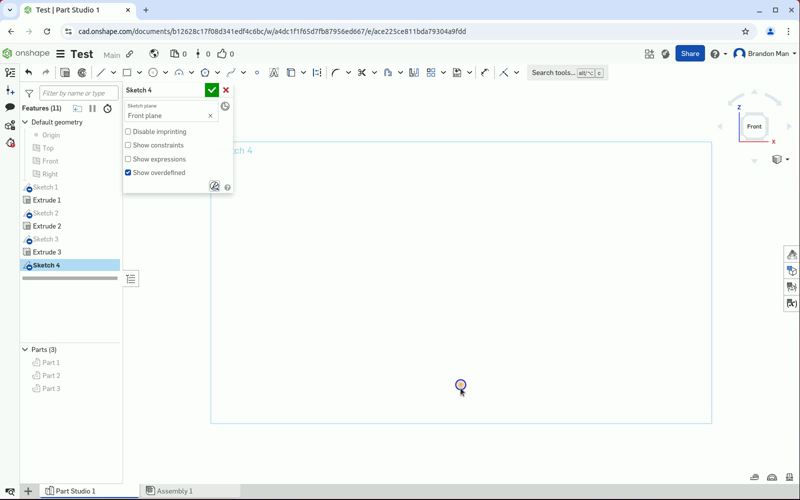
scroll(6)
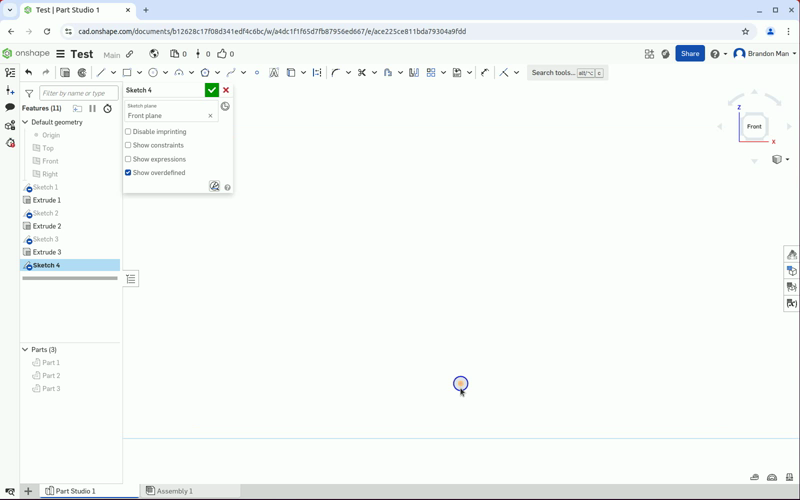
scroll(6)
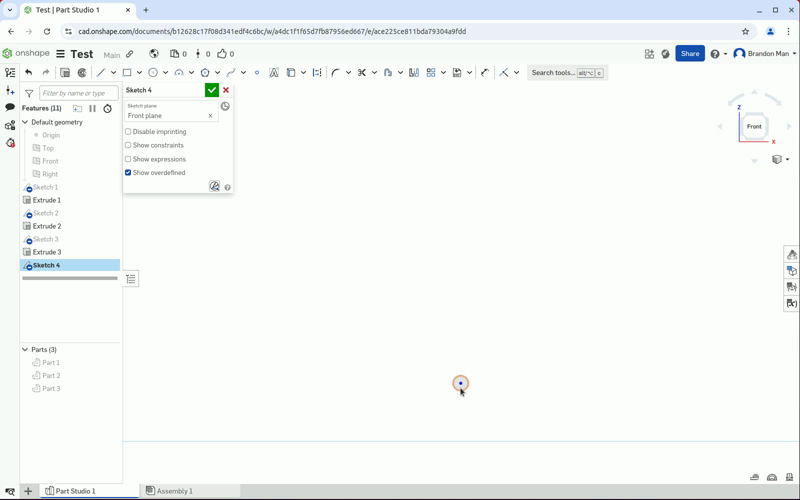
scroll(6)
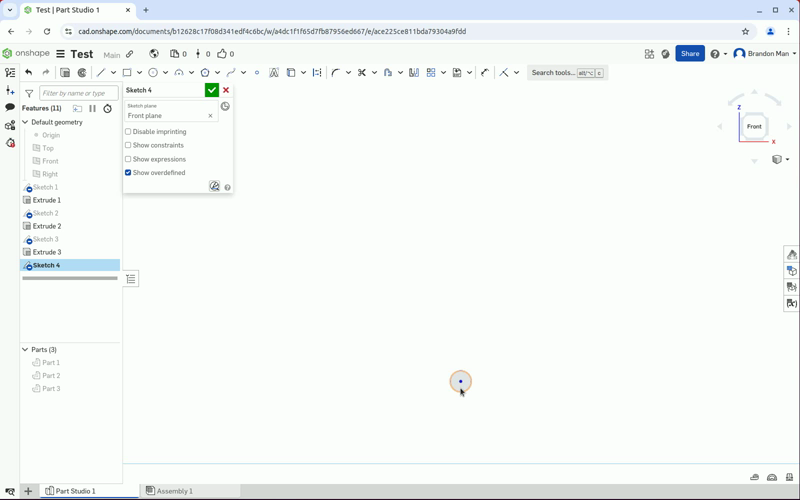
scroll(6)
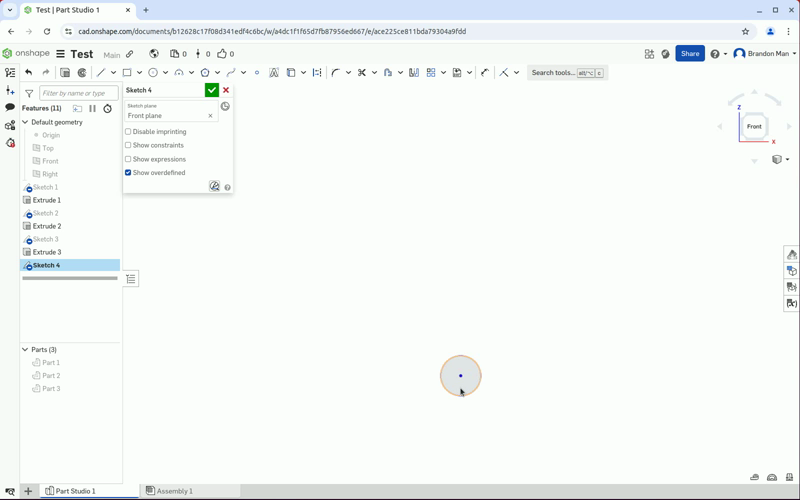
scroll(6)
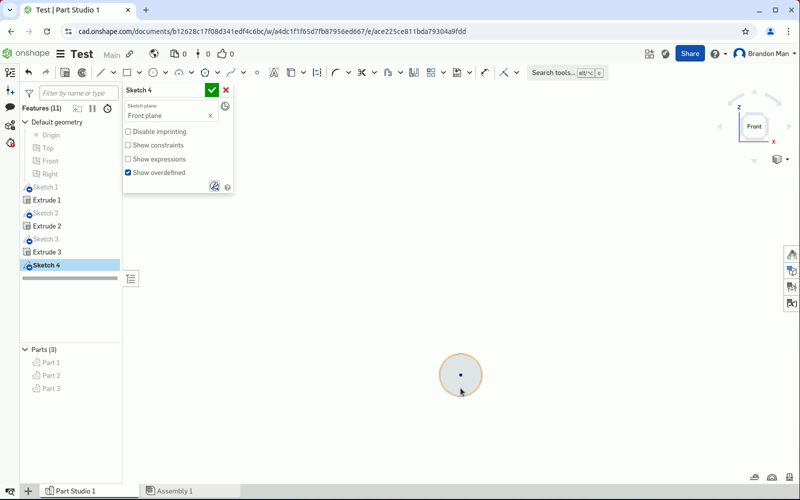
scroll(6)
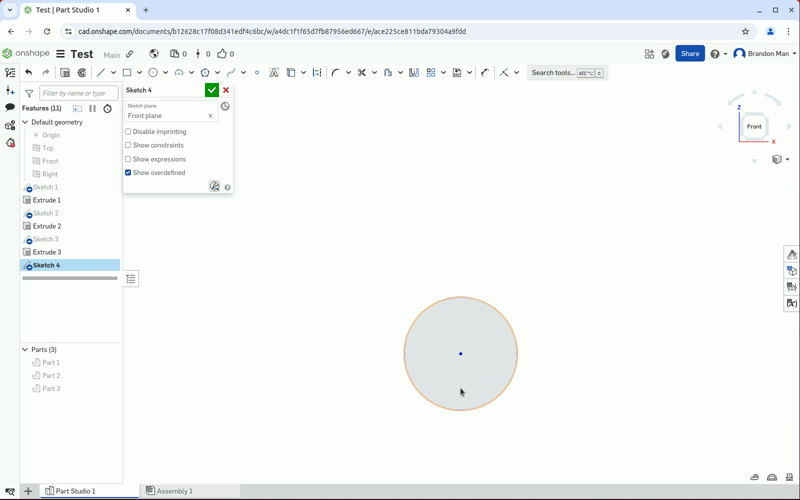
click(460, 387)
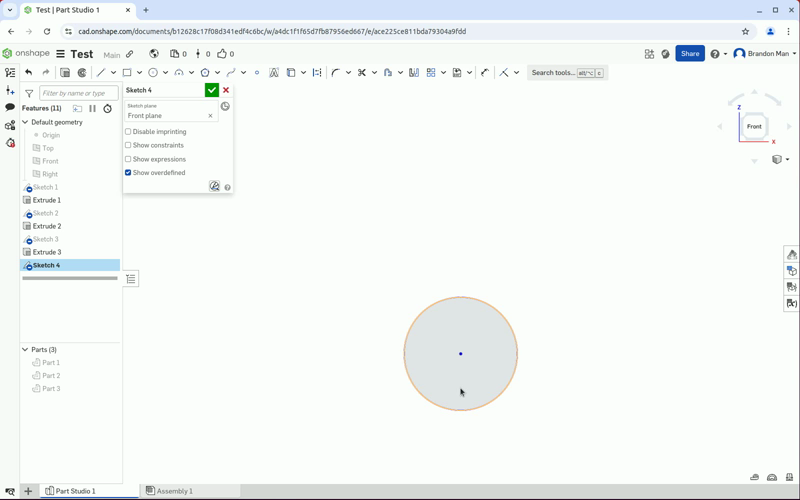
scroll(-6)
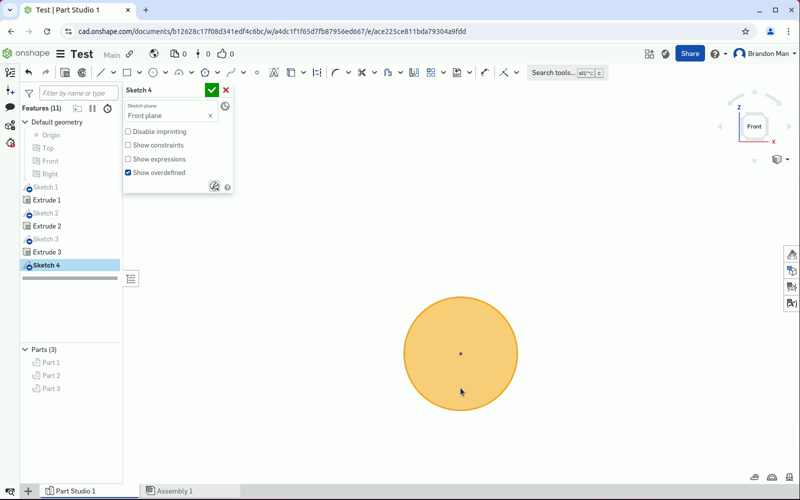
scroll(-6)
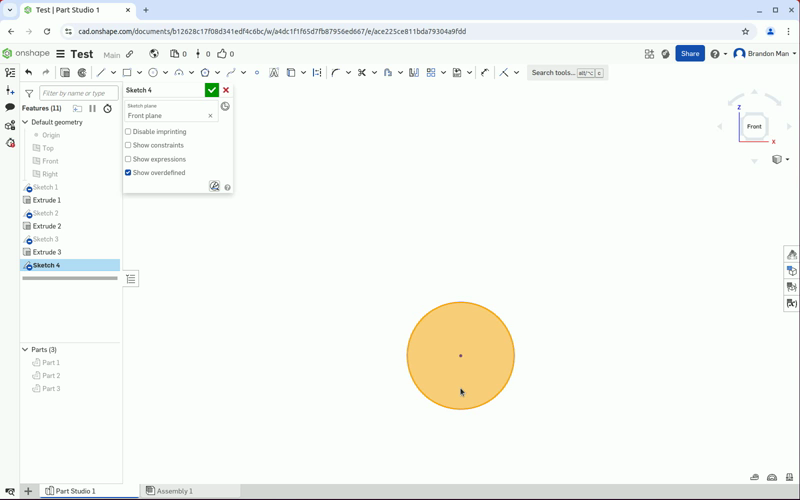
scroll(-6)
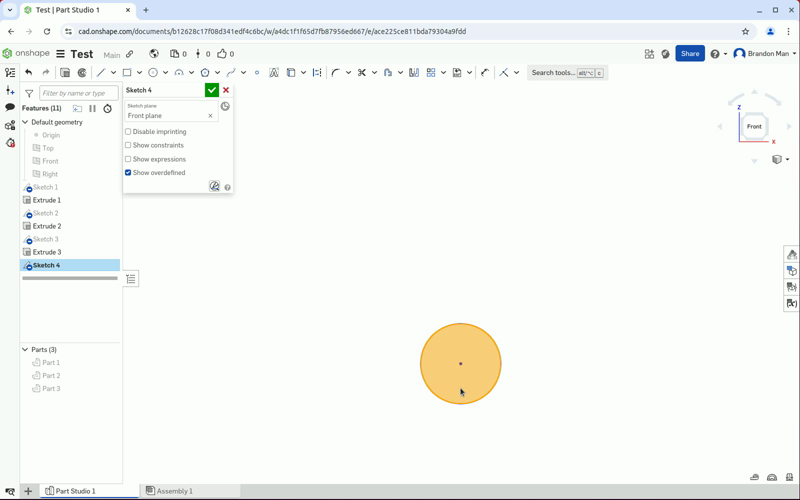
scroll(-6)
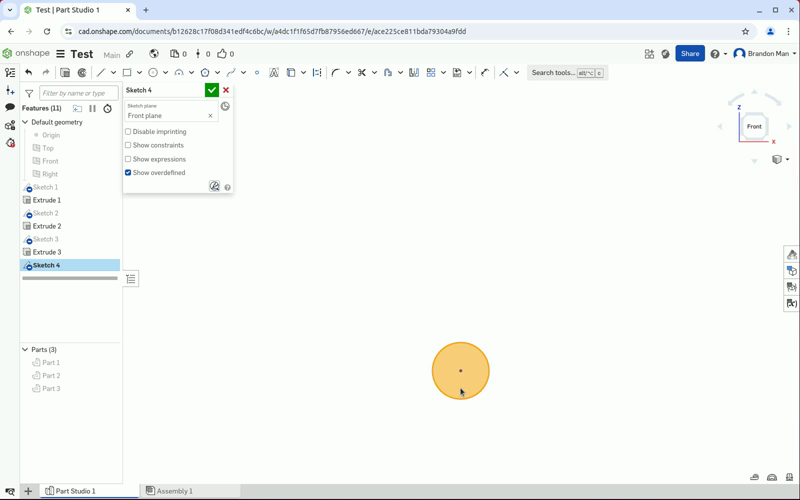
scroll(-6)
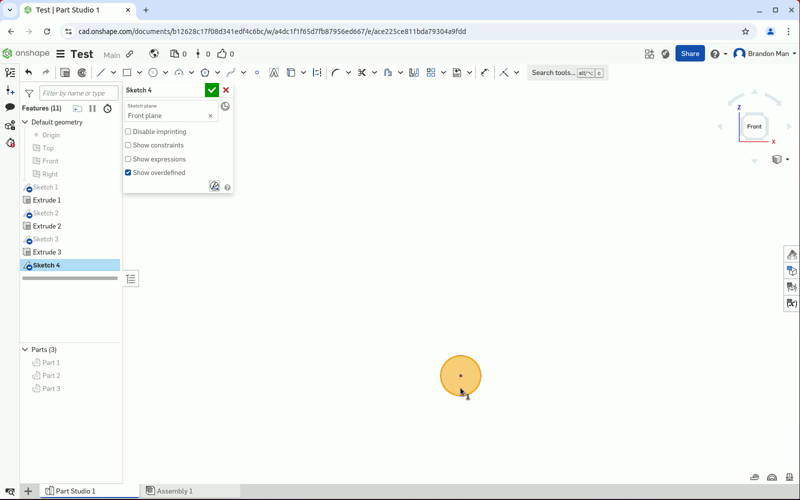
scroll(-6)
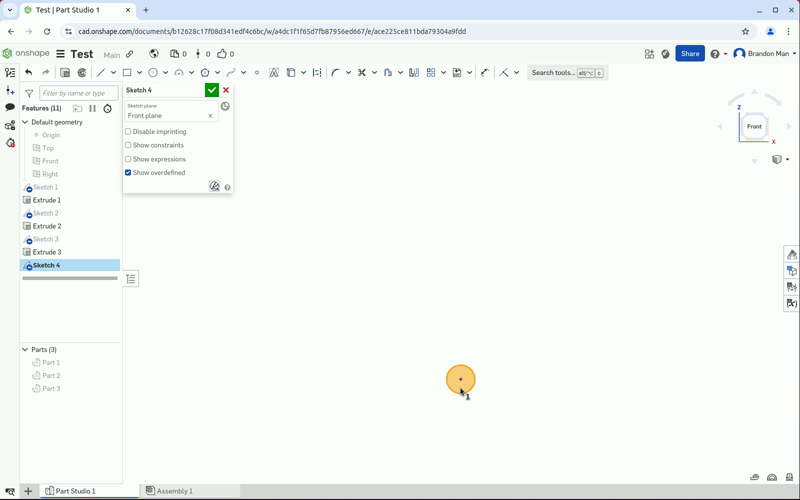
scroll(-6)
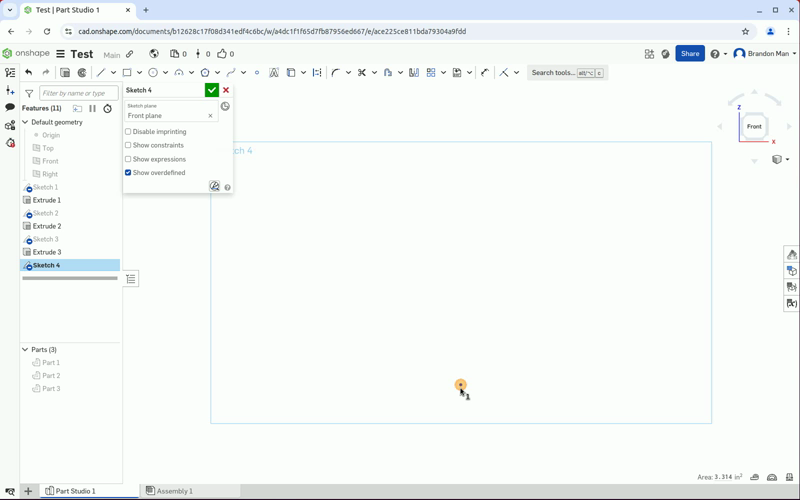
mouse_move(73, 352)
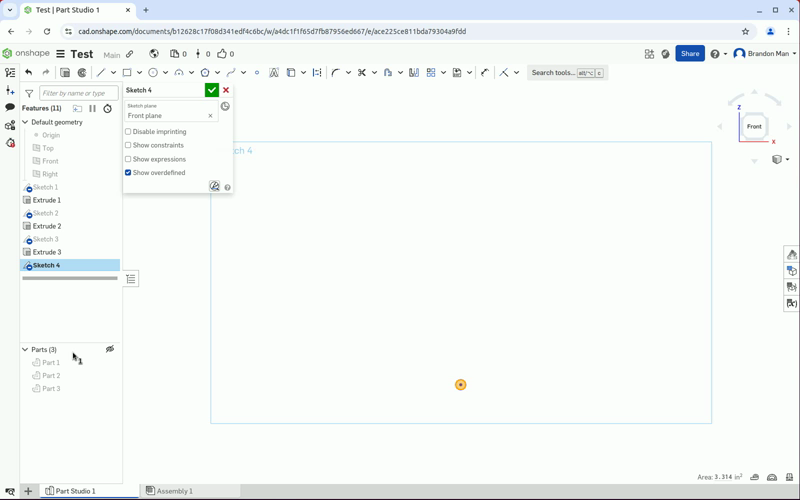
key(shift+y)
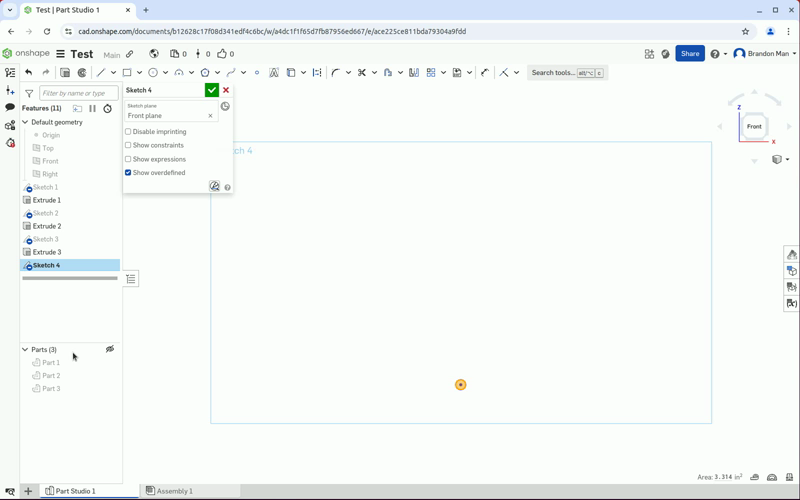
key(shift+e)
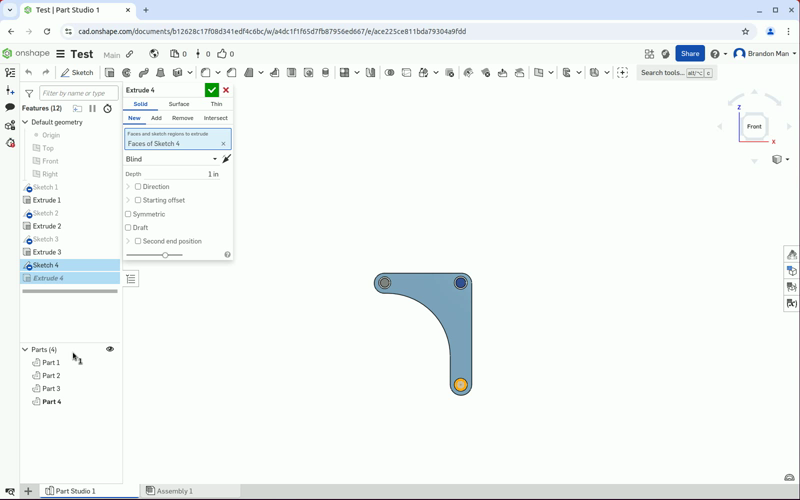
mouse_move(143, 106)
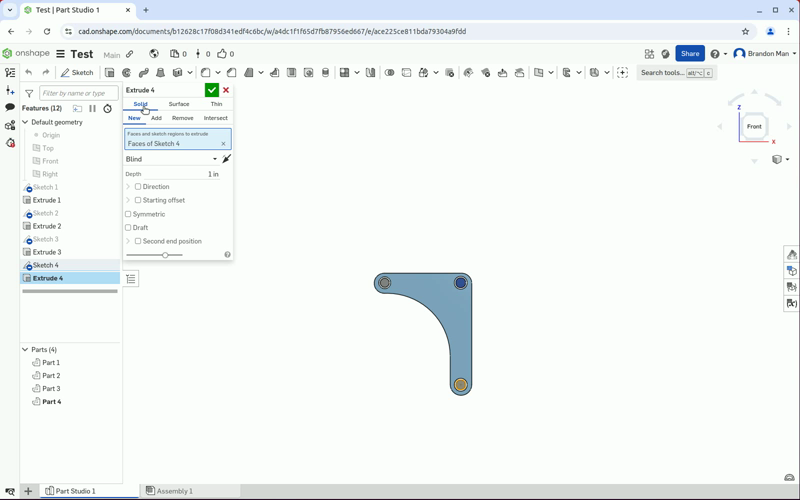
click(143, 106)
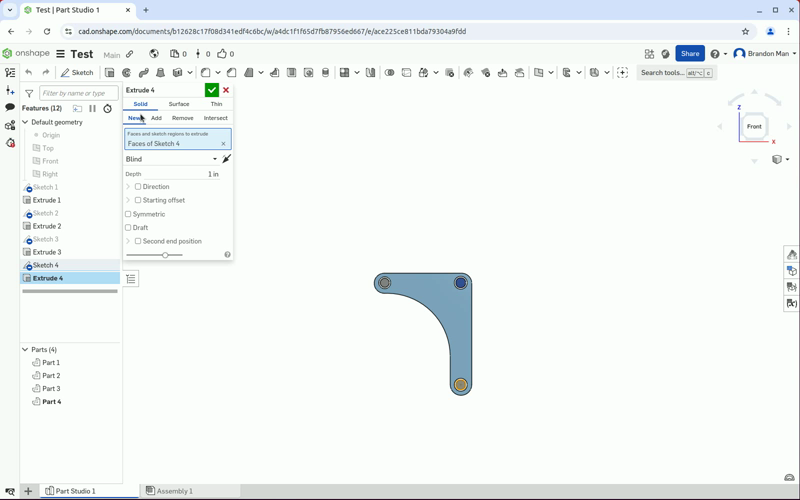
mouse_move(137, 120)
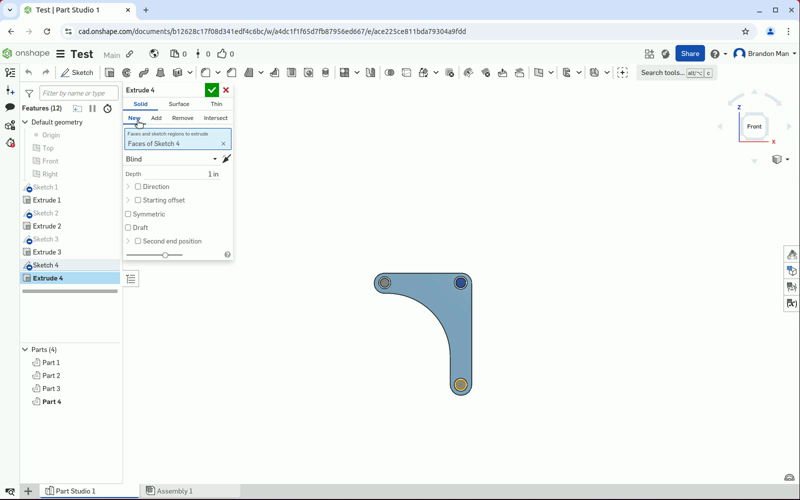
click(137, 120)
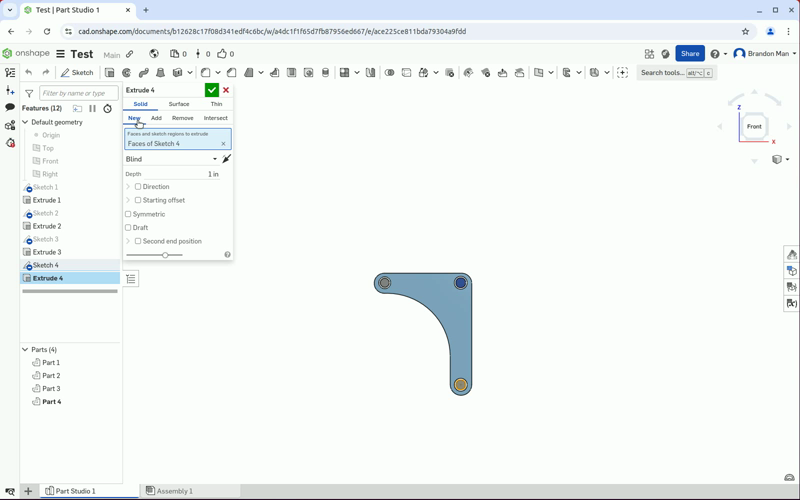
key(tab, 4)
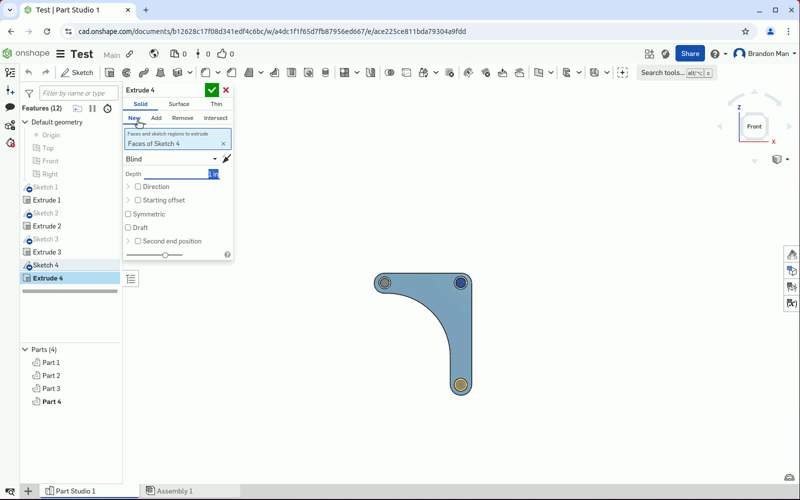
text(1.204)
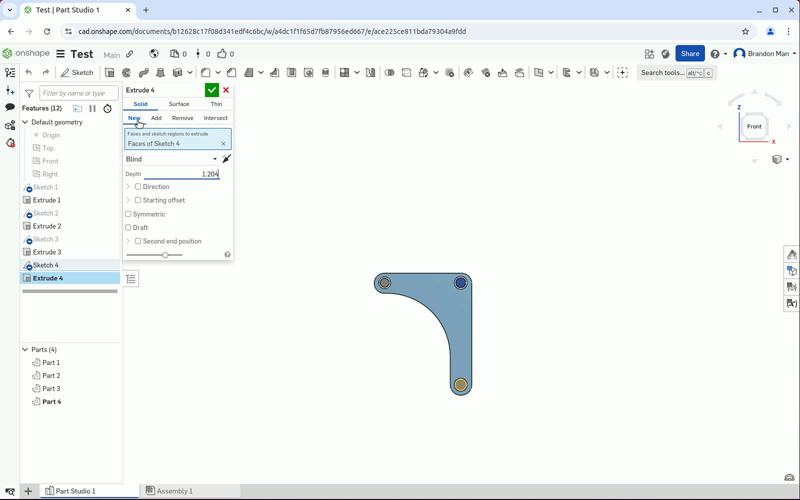
key(enter)
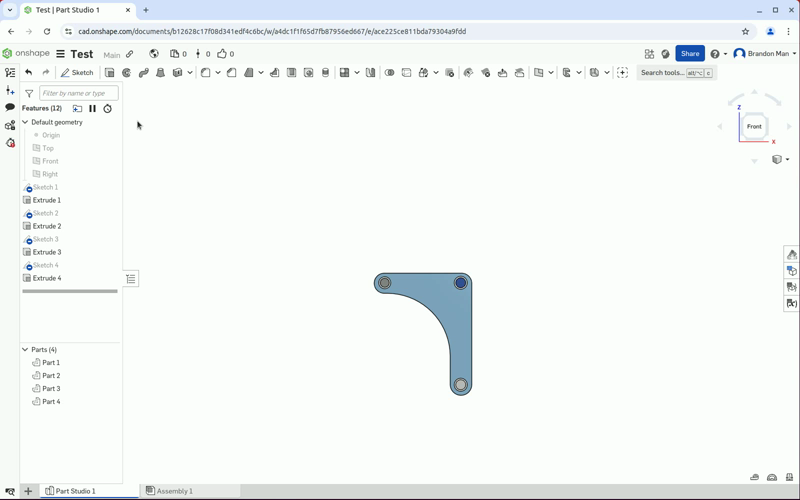
key(shift+h)
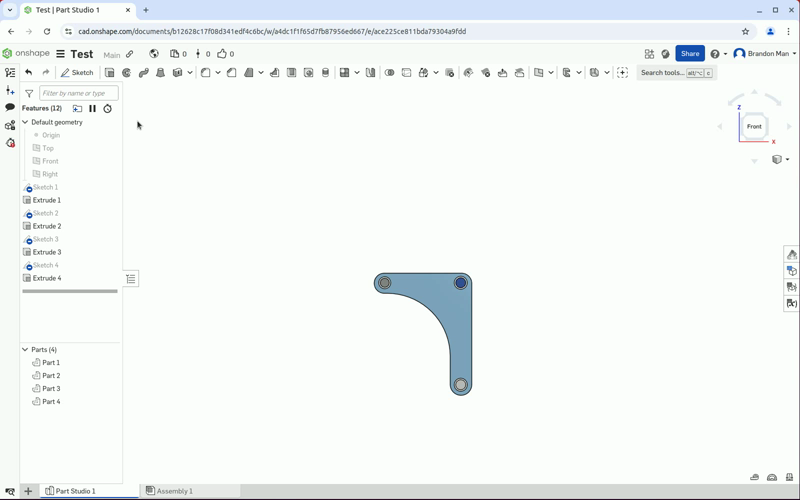
key(shift+h)
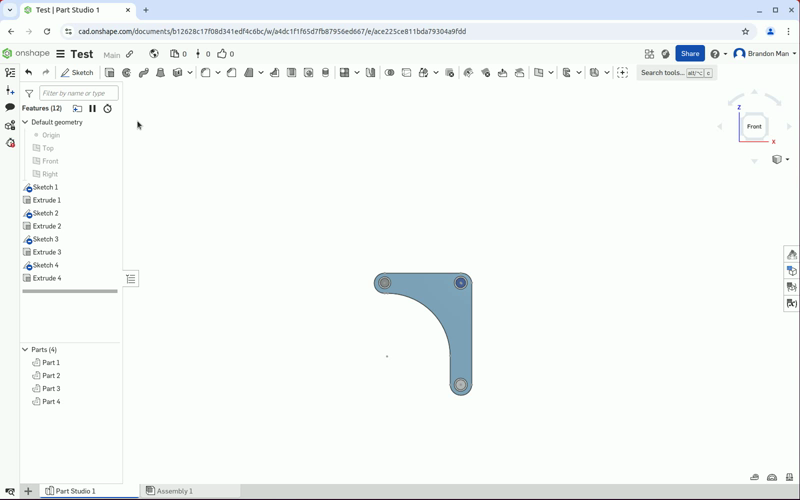
key(shift+7)
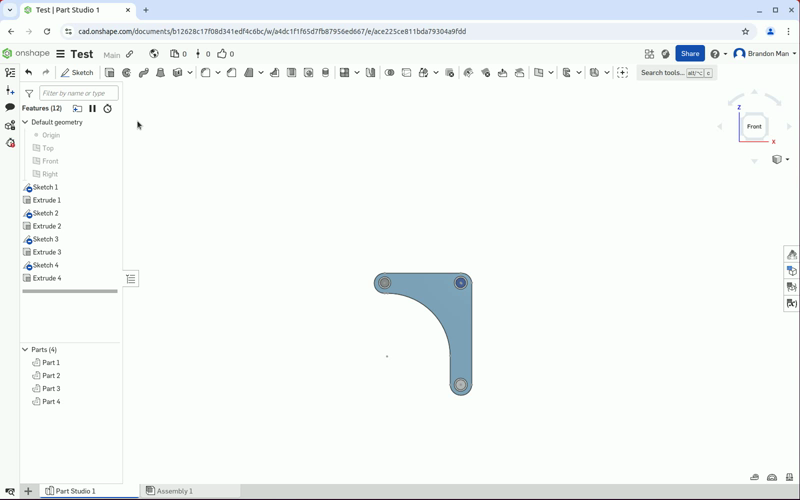
key(left, 2)
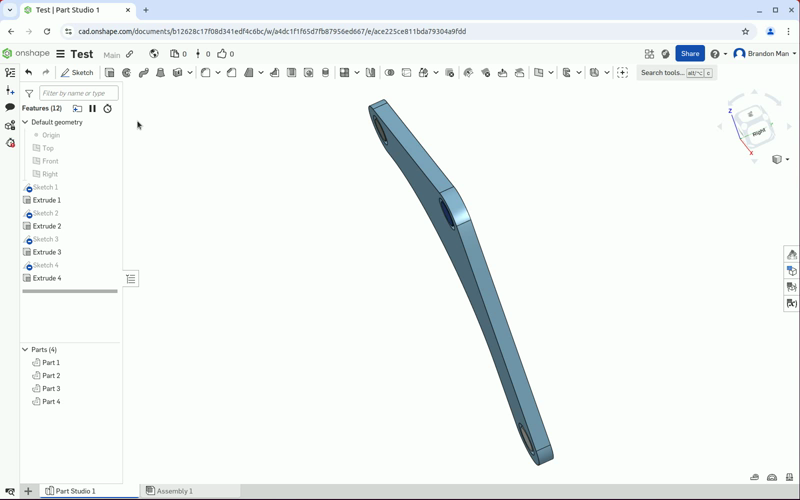
key(down, 2)
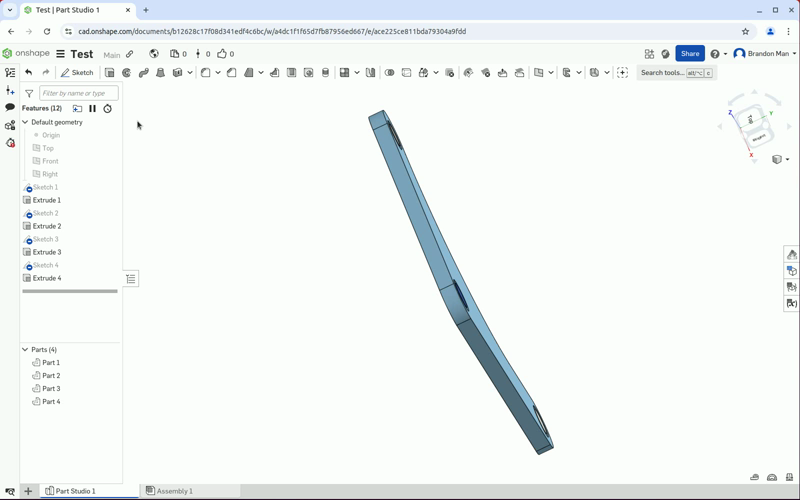
key(up, 2)
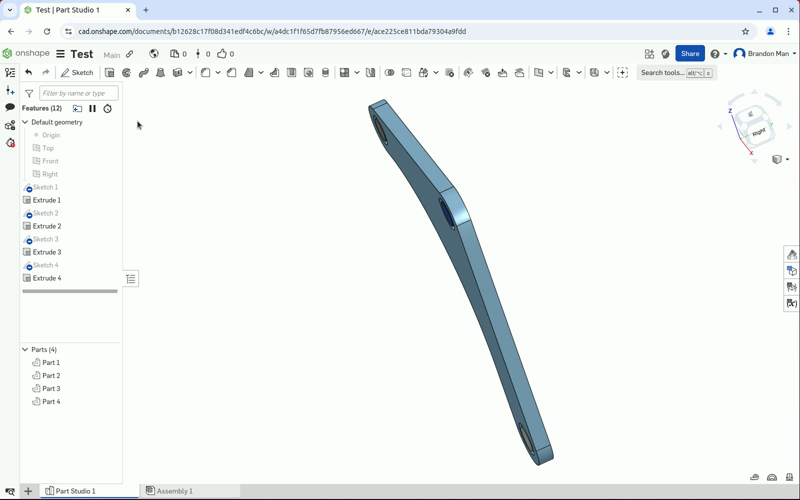
key(right, 2)
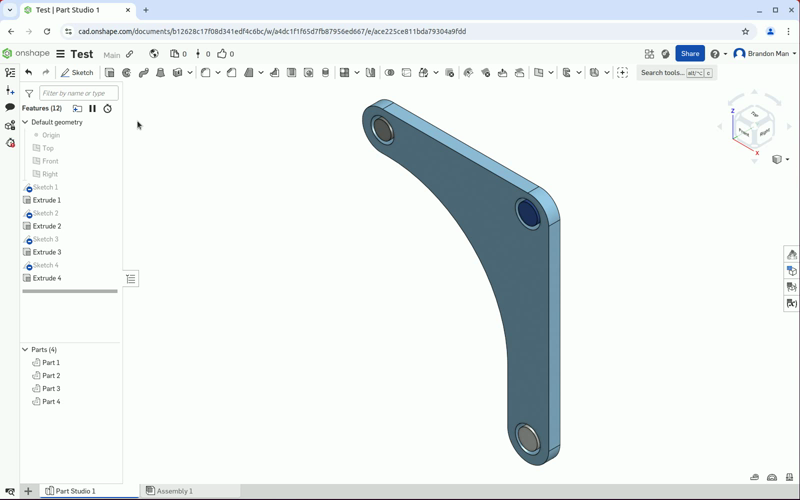
mouse_move(73, 189)
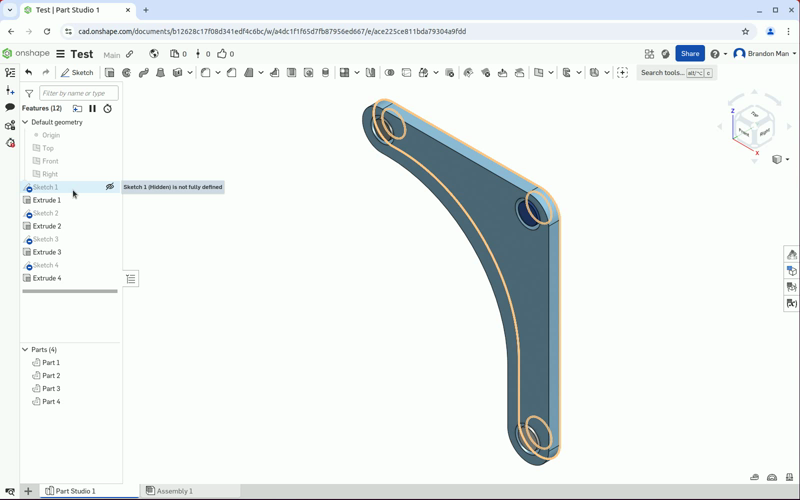
click(73, 189)